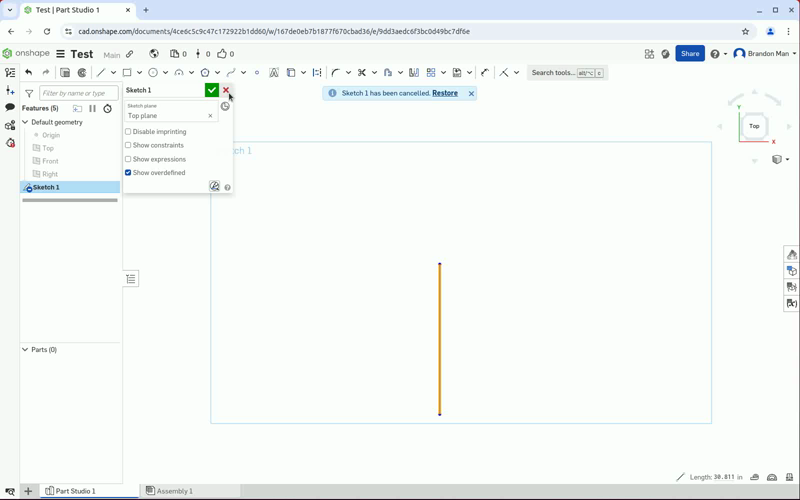
key(shift+h)
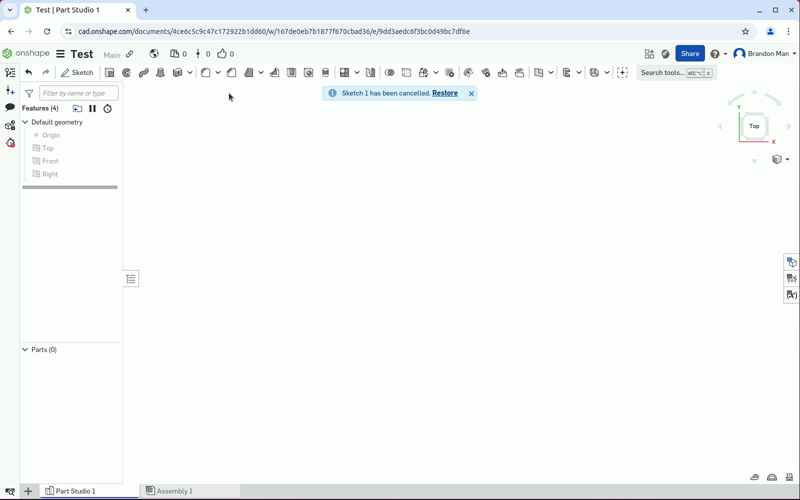
mouse_move(73, 352)
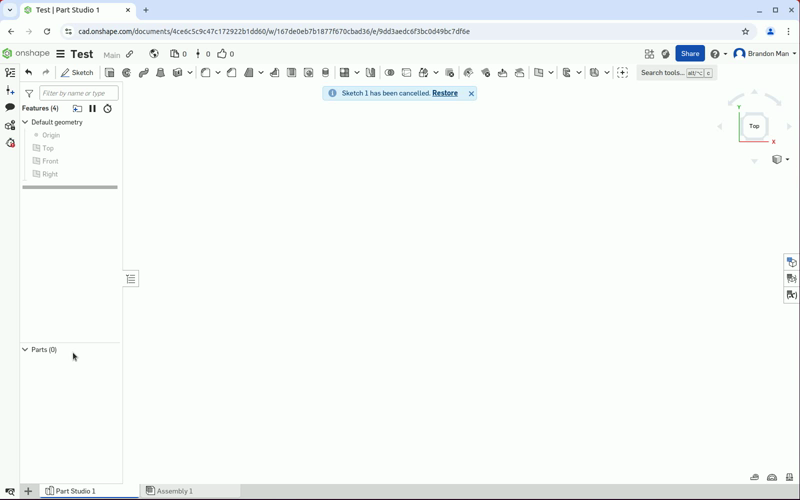
key(y)
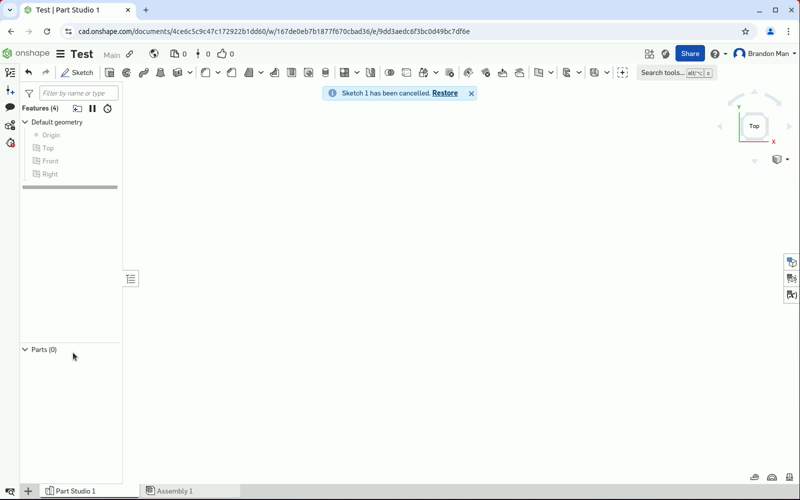
key(shift+p)
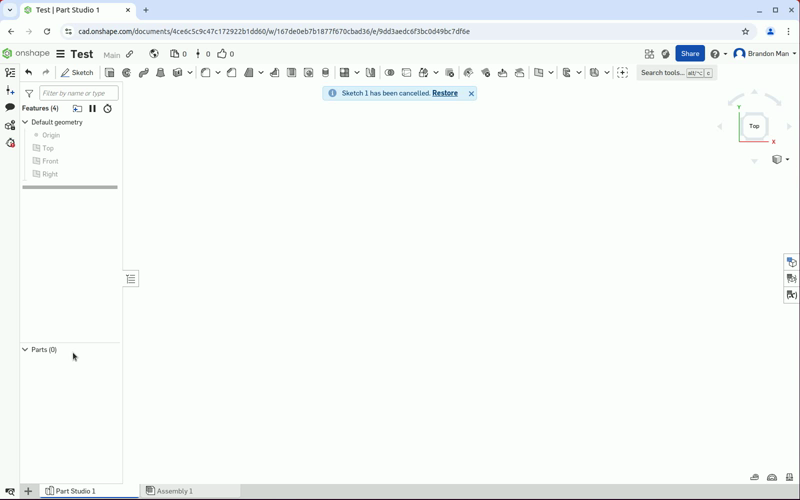
key(space)
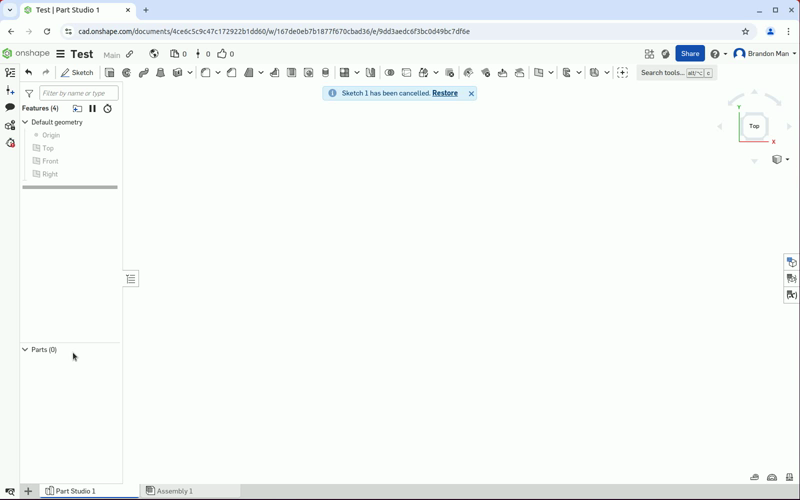
key_down(shift)
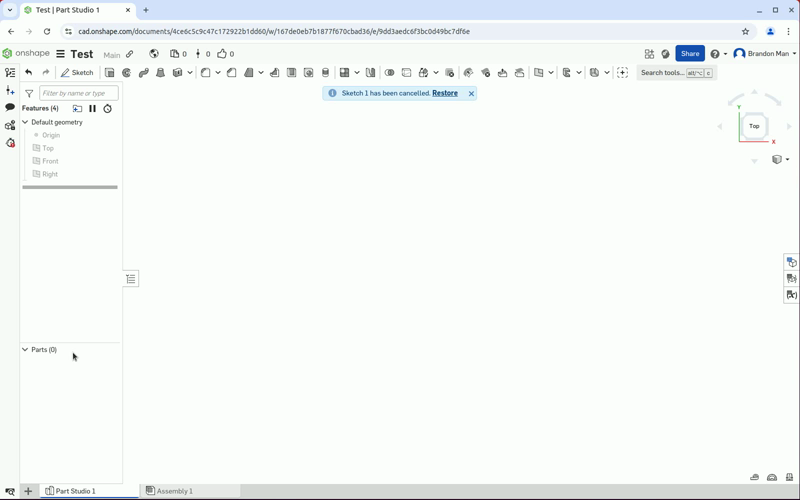
key(up)
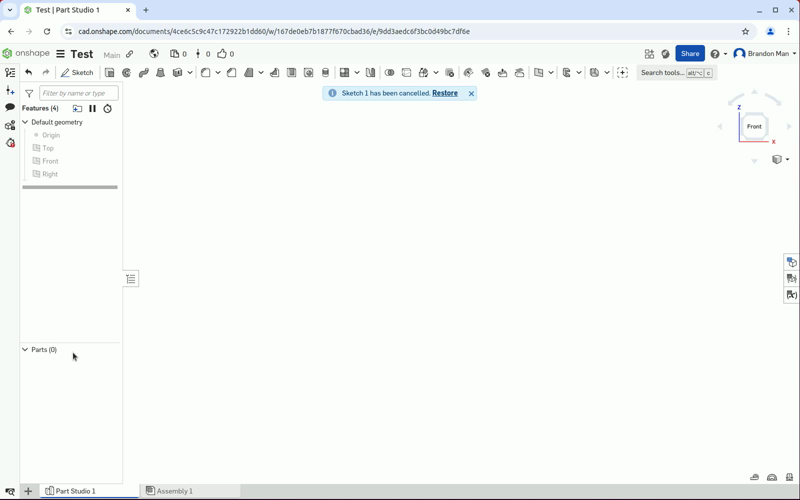
key_up(shift)
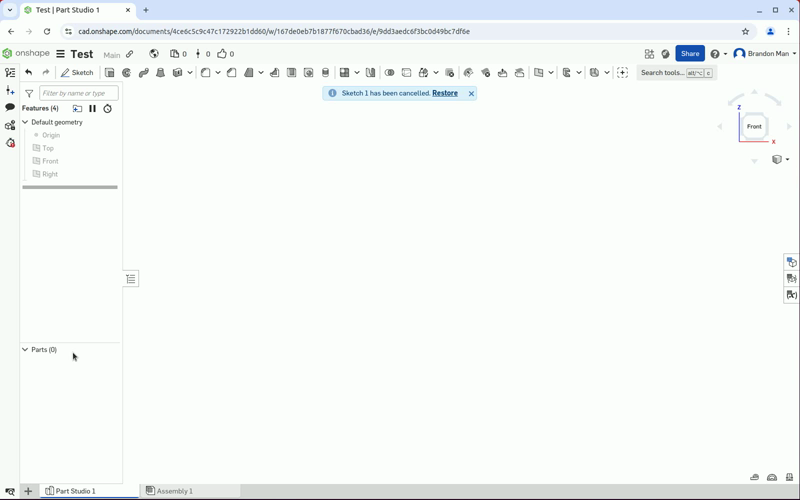
mouse_move(73, 352)
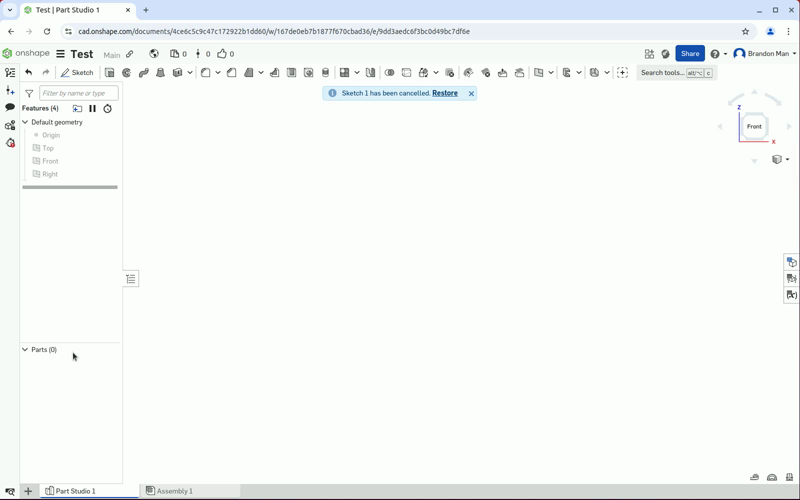
key(shift+y)
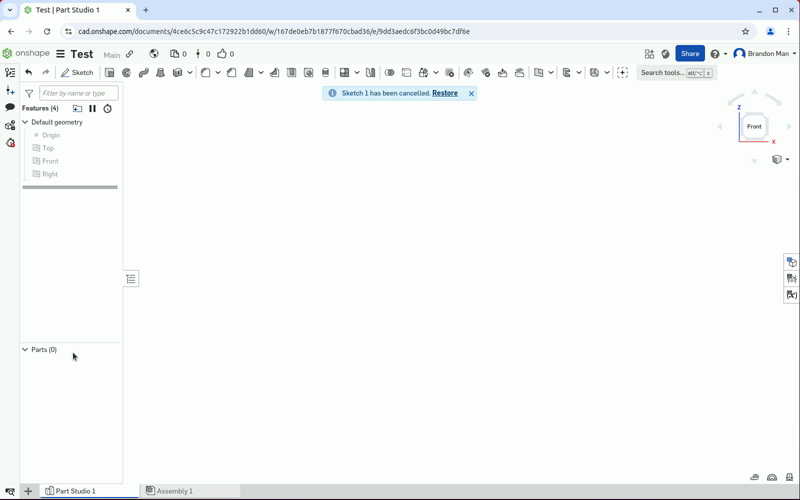
key(shift+s)
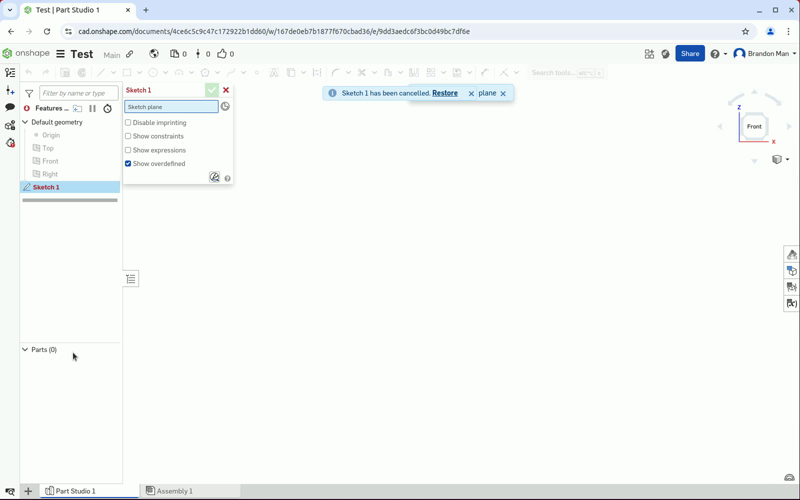
mouse_move(73, 163)
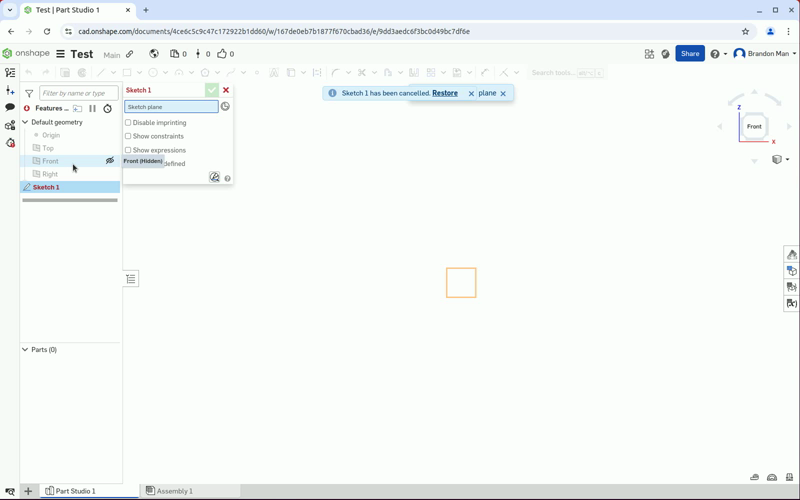
click(73, 163)
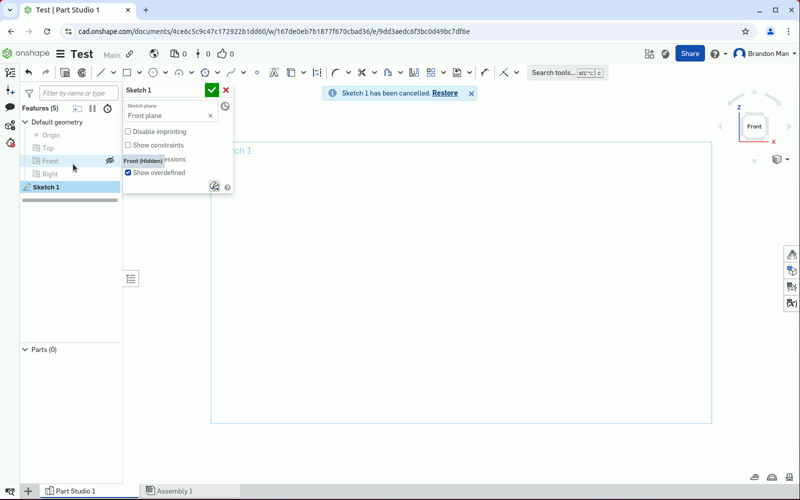
mouse_move(73, 352)
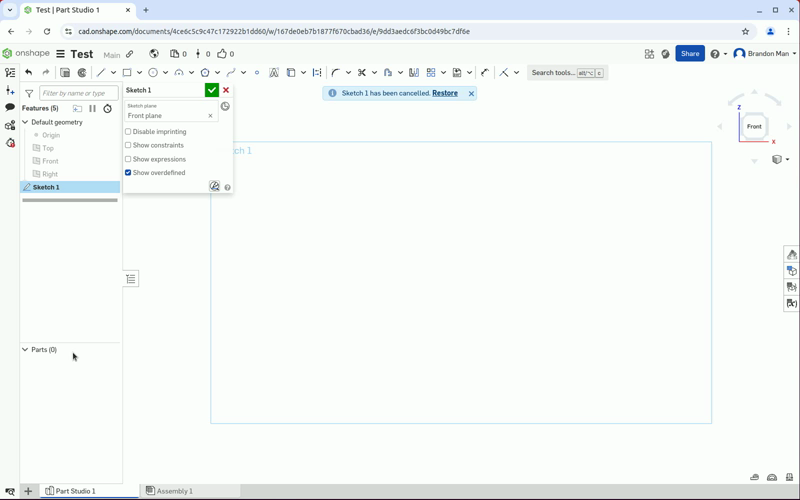
key(y)
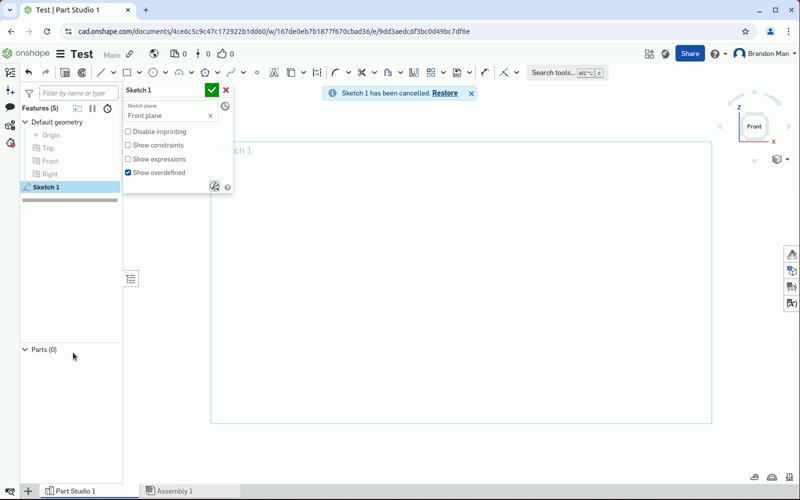
key(l)
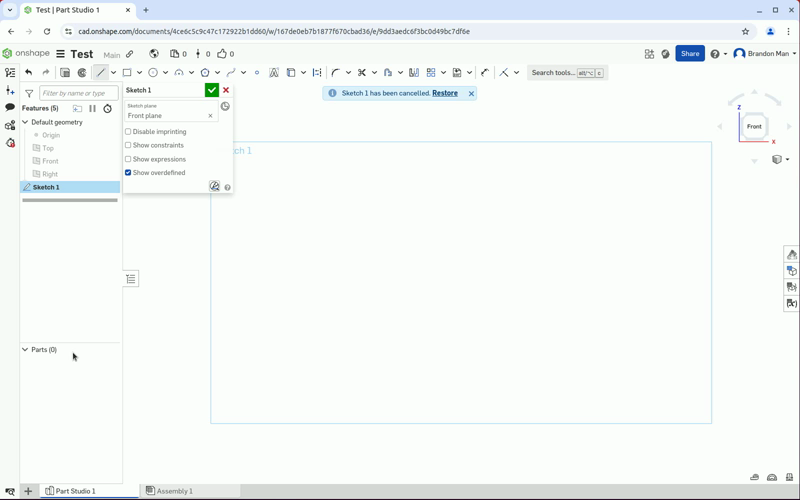
key_down(shift)
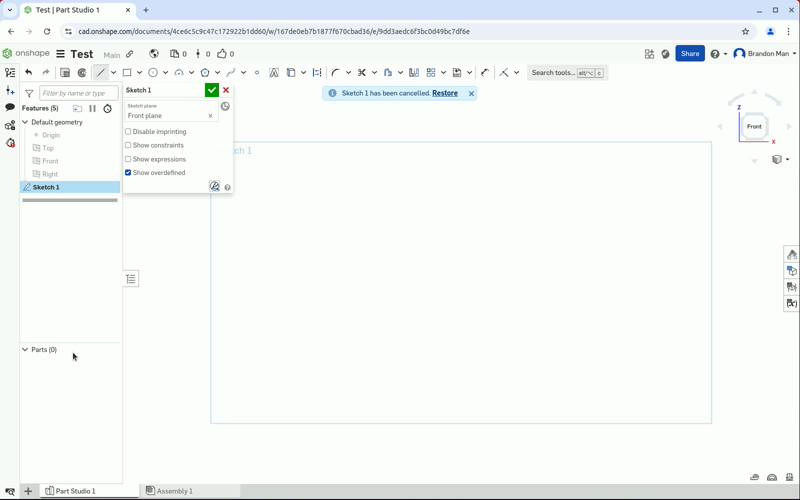
mouse_move(468, 326)
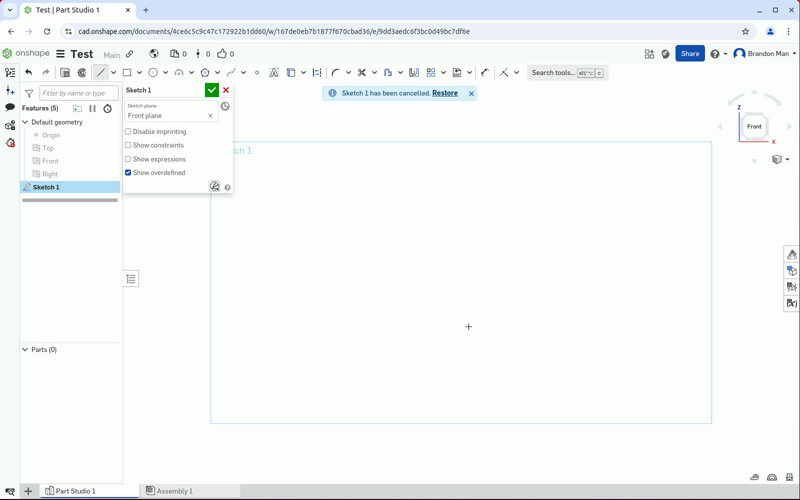
click(468, 326)
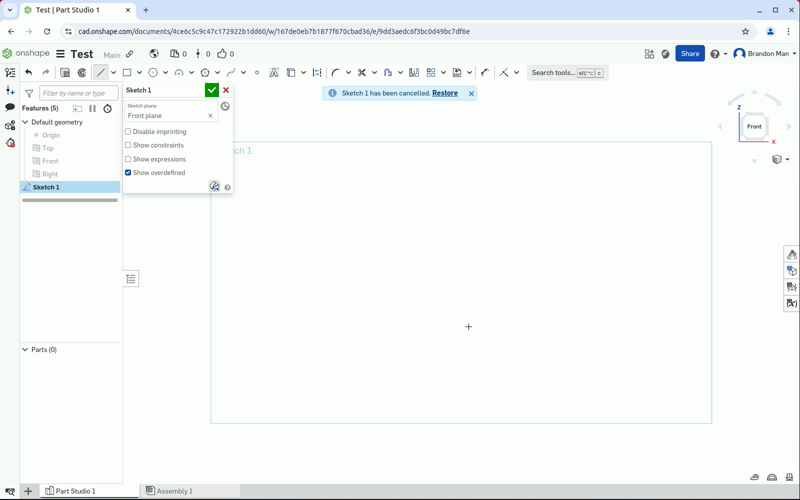
key_up(shift)
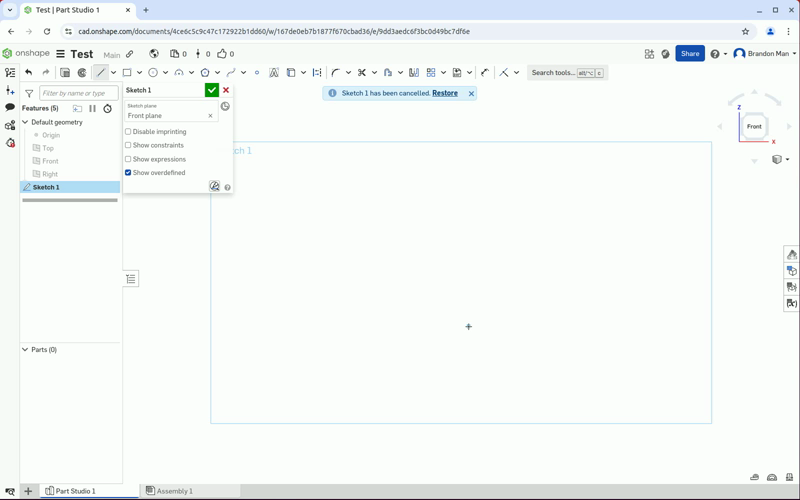
key_down(shift)
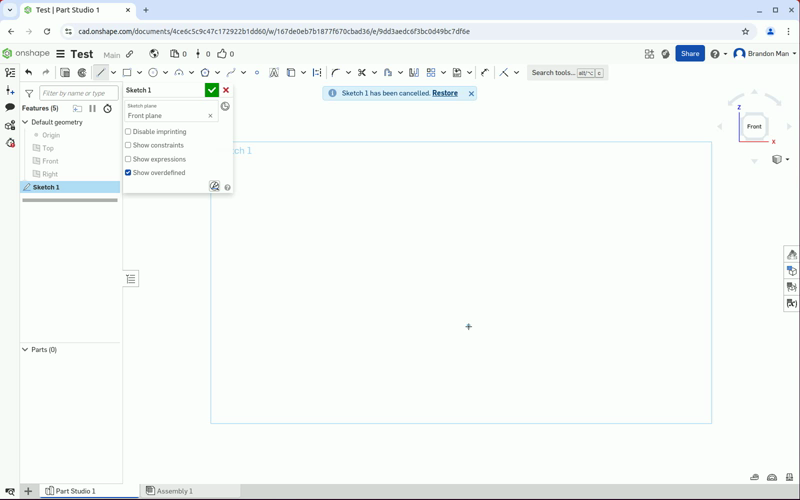
mouse_move(549, 311)
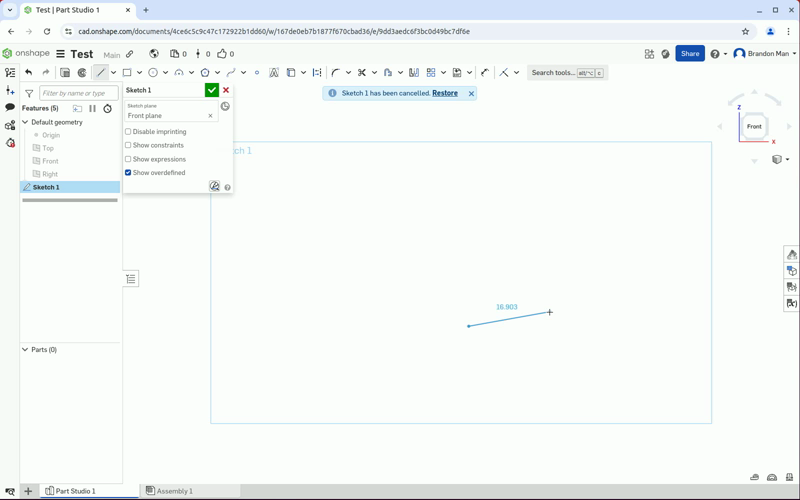
click(549, 311)
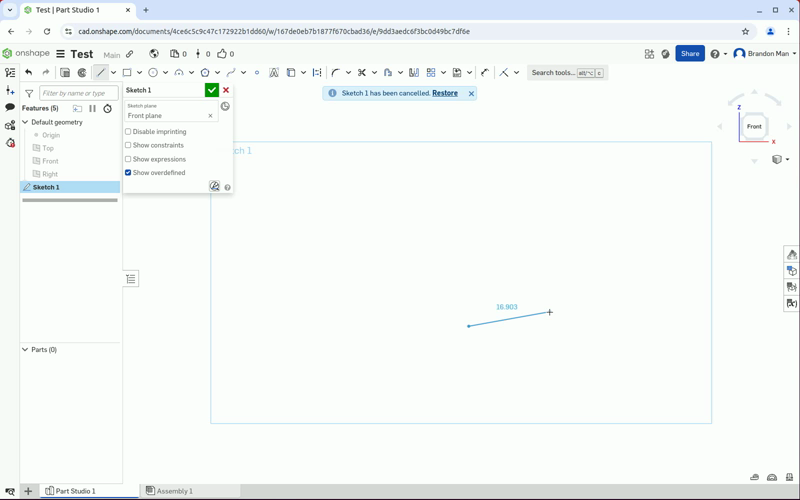
key_up(shift)
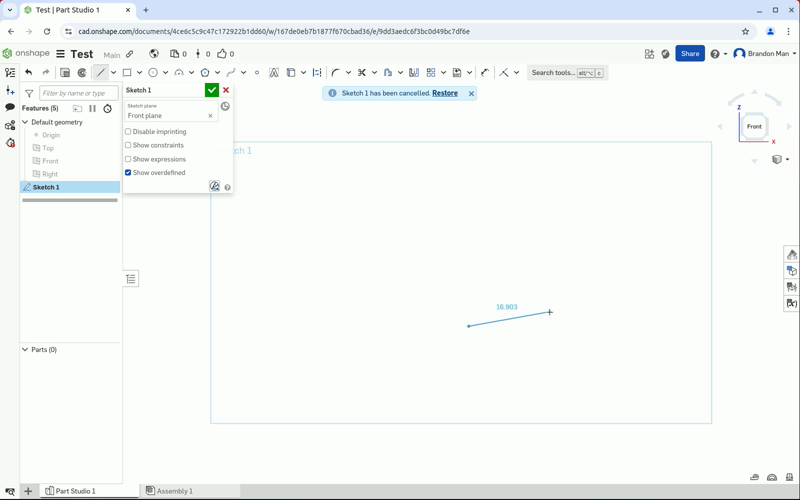
key(esc)
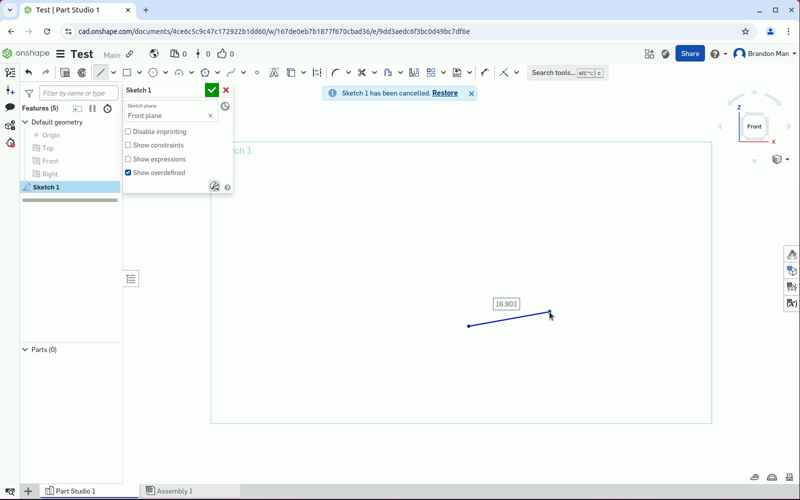
key(a)
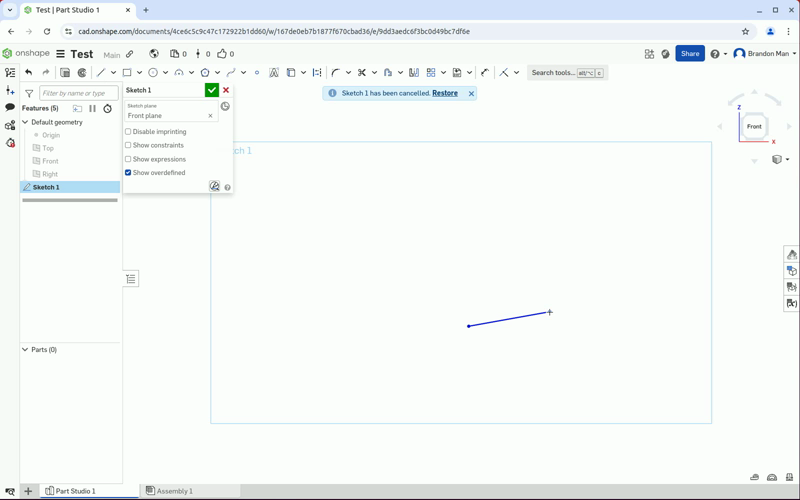
mouse_move(549, 311)
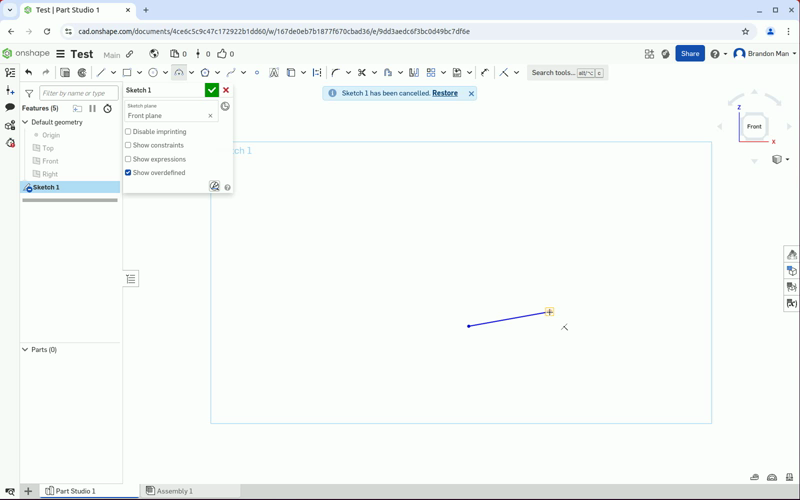
click(549, 311)
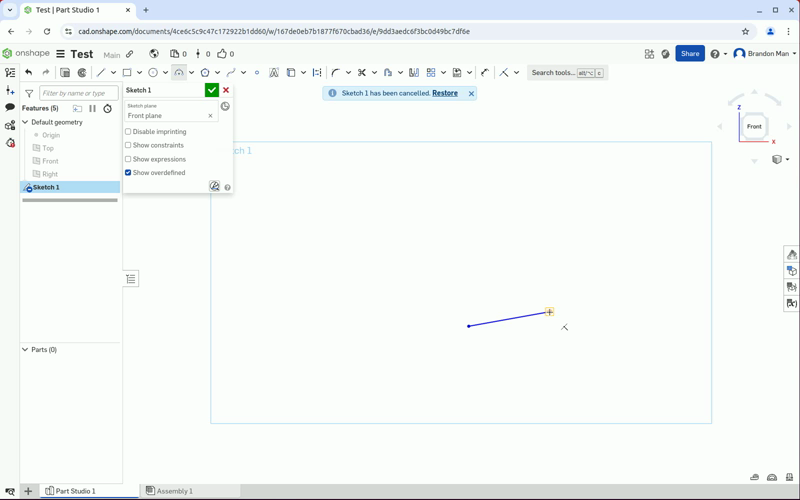
key_down(shift)
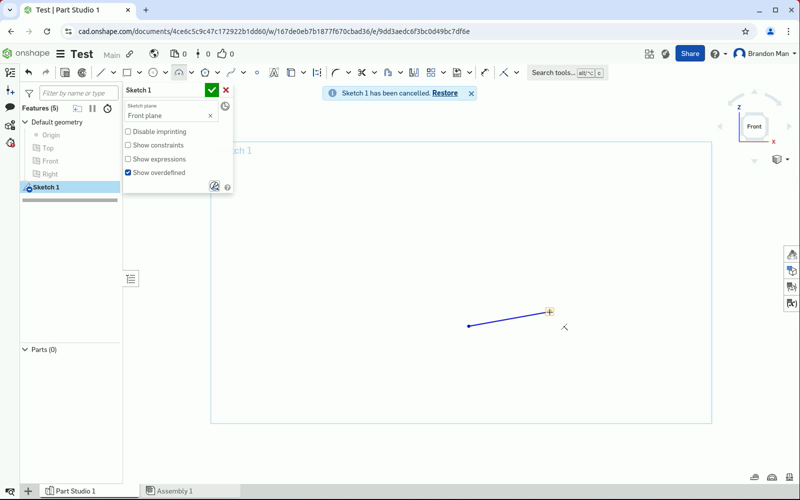
mouse_move(549, 253)
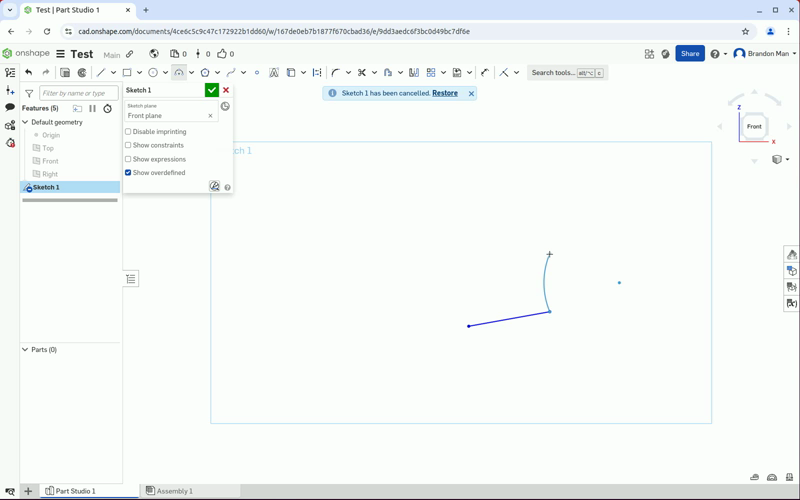
click(549, 253)
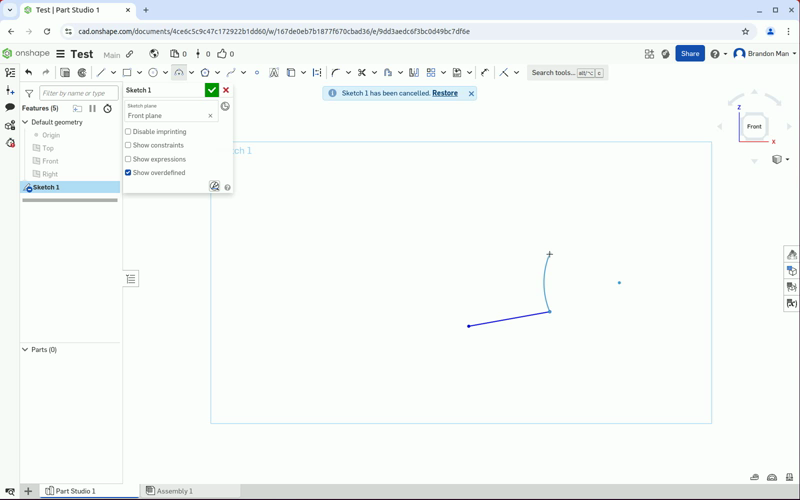
mouse_move(515, 282)
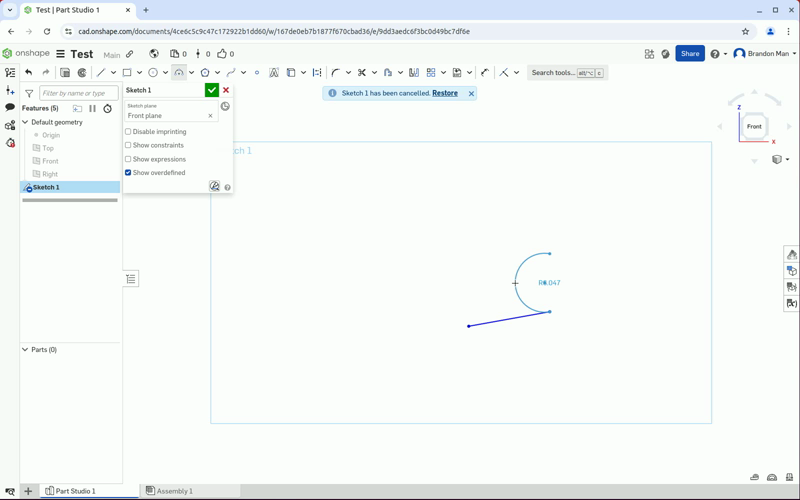
click(515, 282)
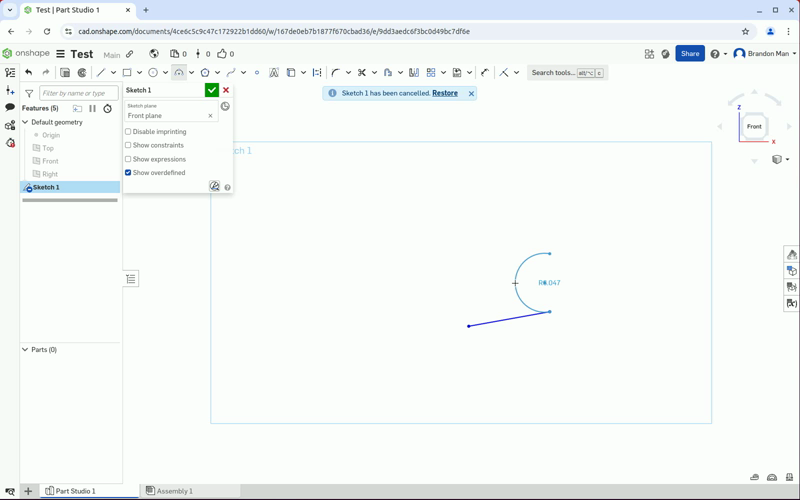
key_up(shift)
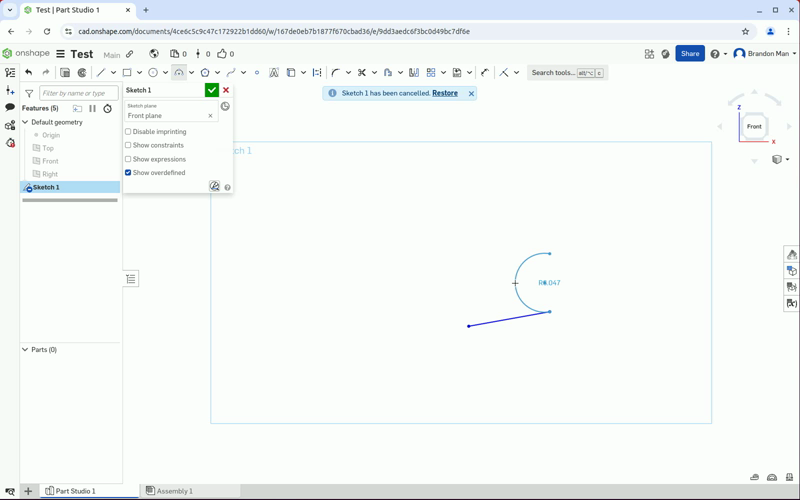
key(esc)
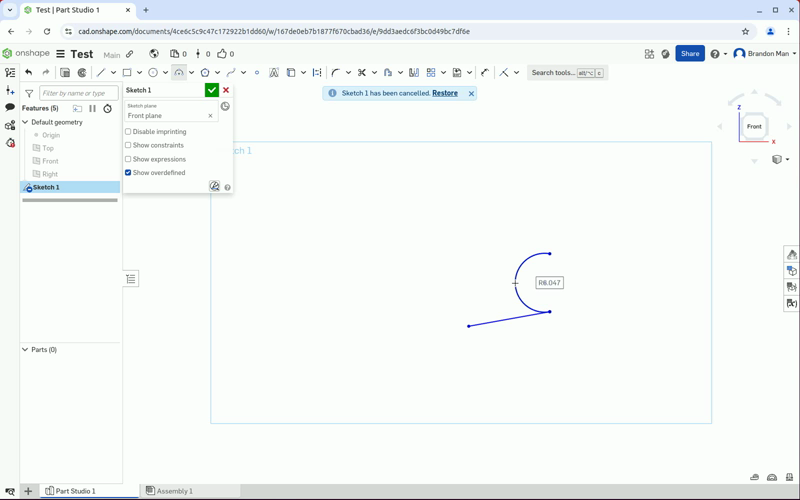
key(l)
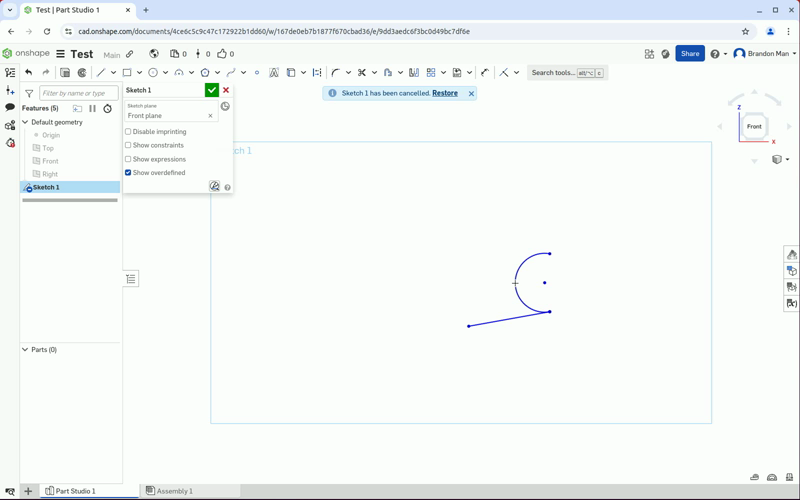
mouse_move(549, 253)
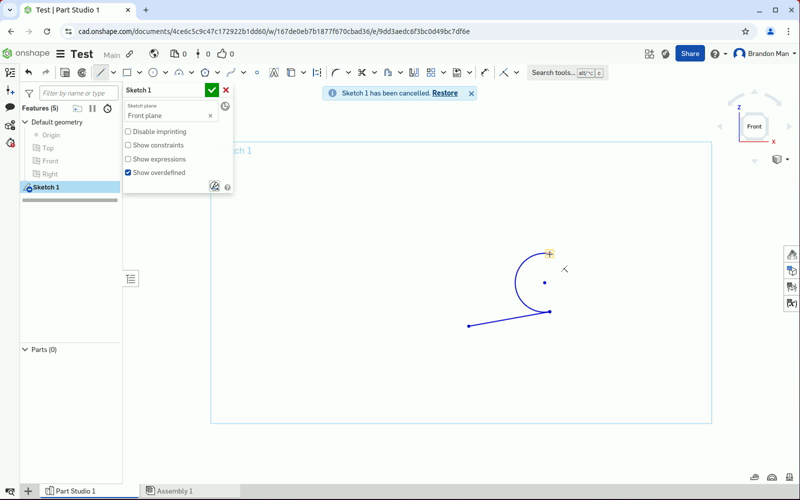
click(549, 253)
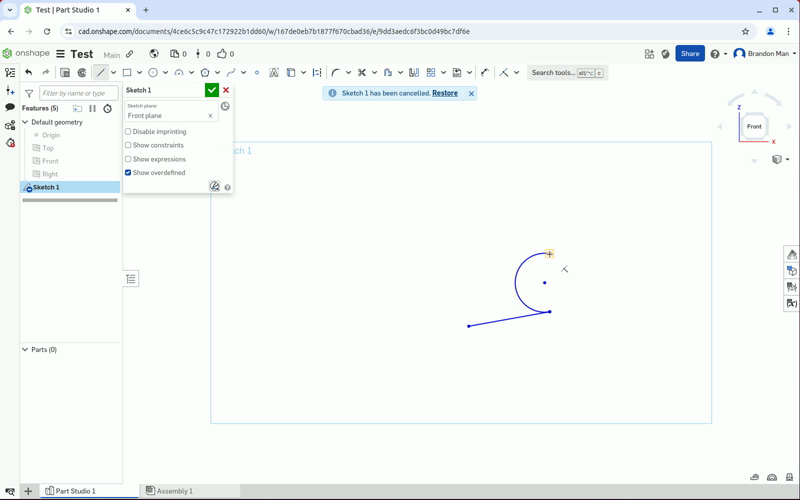
key_down(shift)
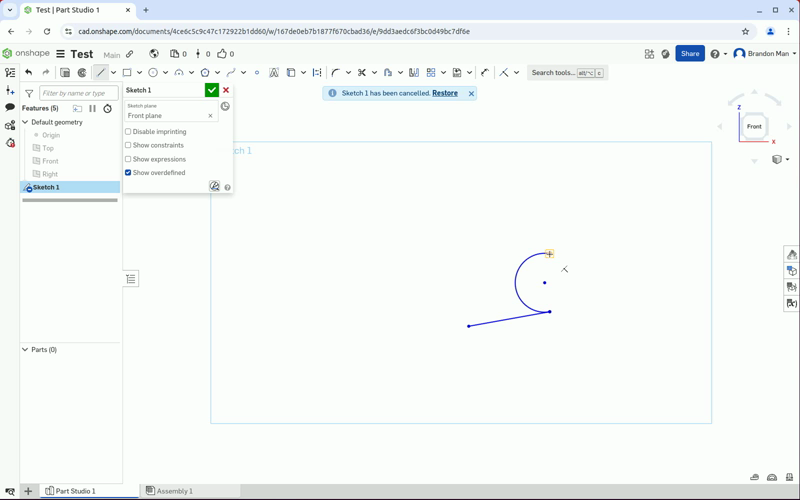
mouse_move(468, 239)
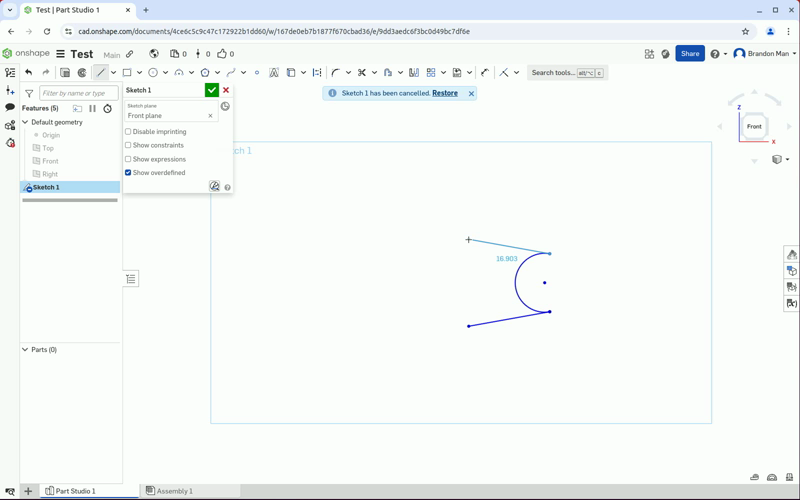
click(468, 239)
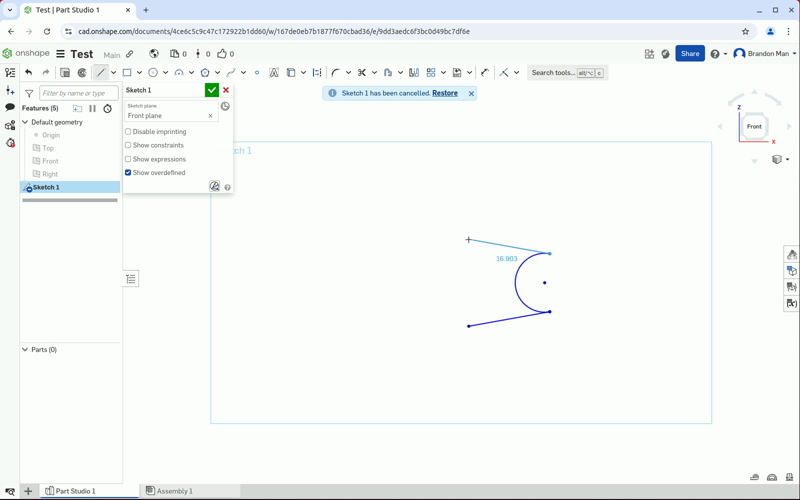
key_up(shift)
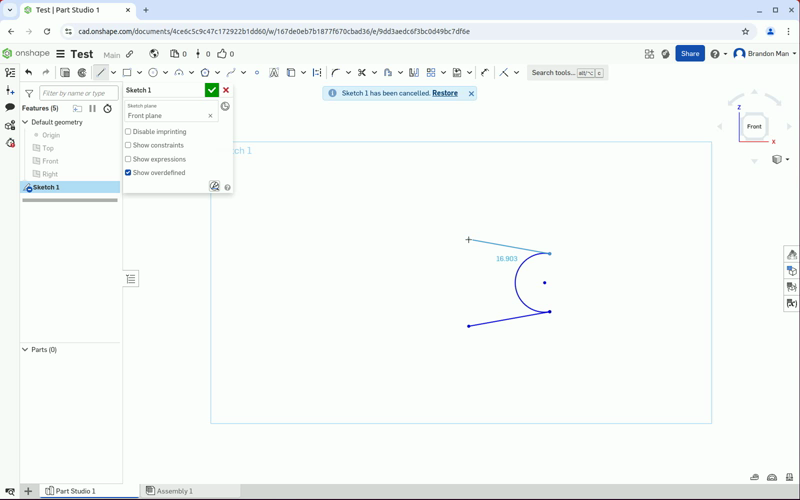
key(esc)
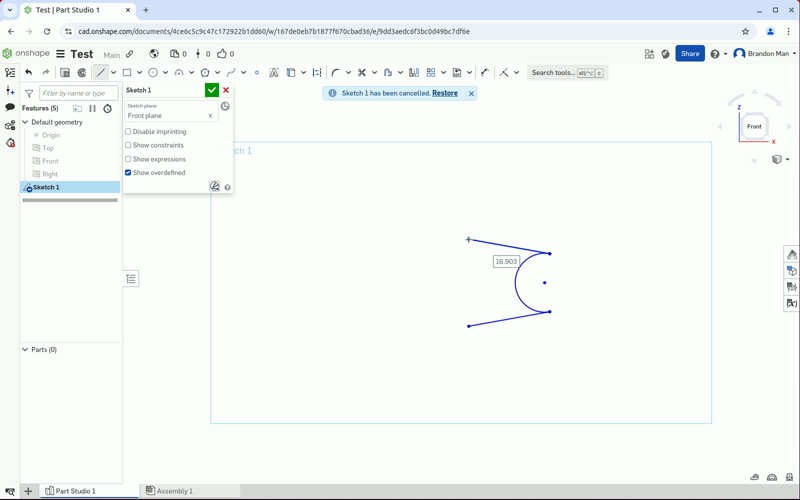
key(a)
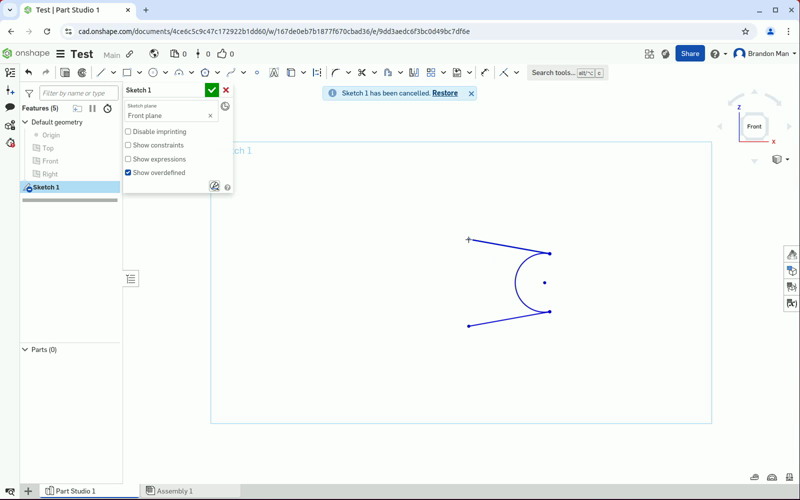
mouse_move(468, 239)
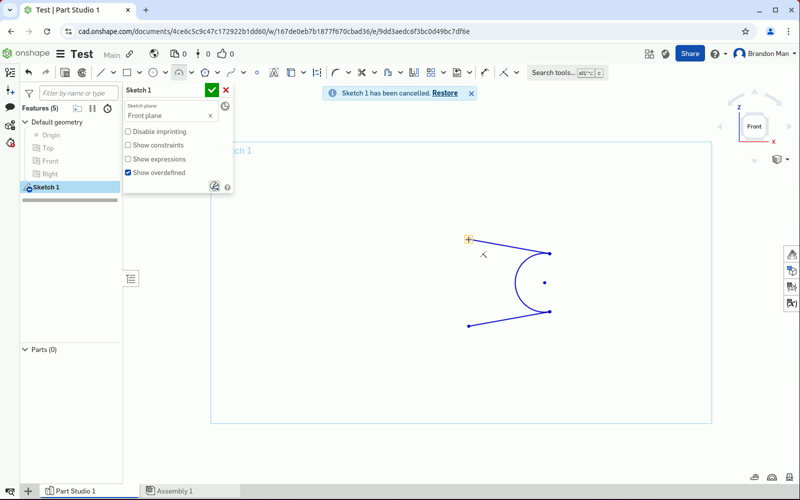
click(468, 239)
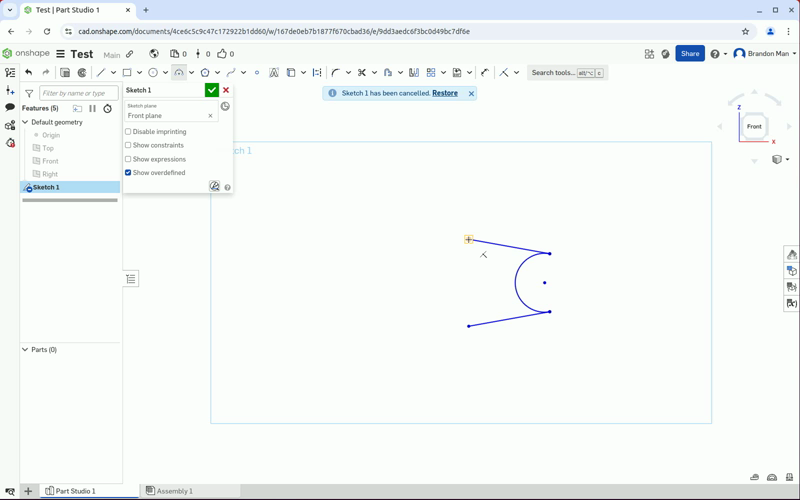
mouse_move(468, 326)
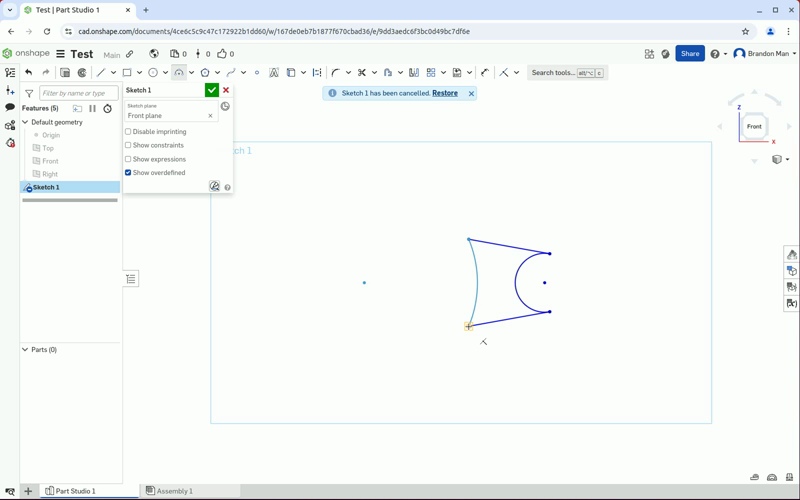
click(468, 326)
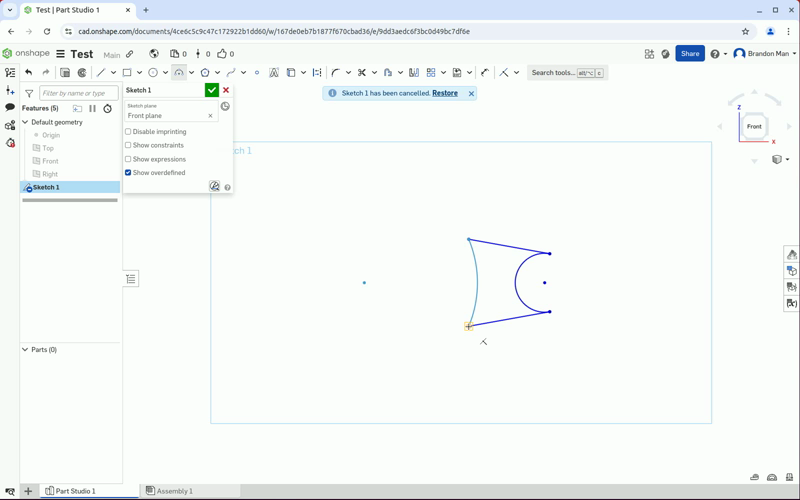
key_down(shift)
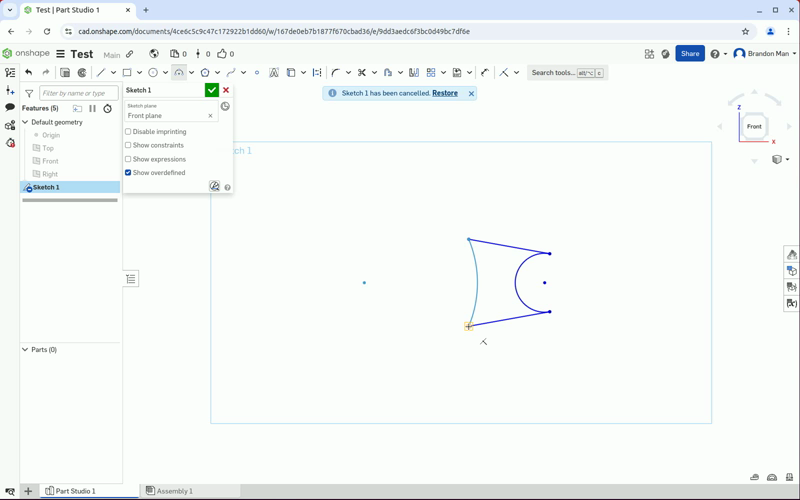
mouse_move(505, 282)
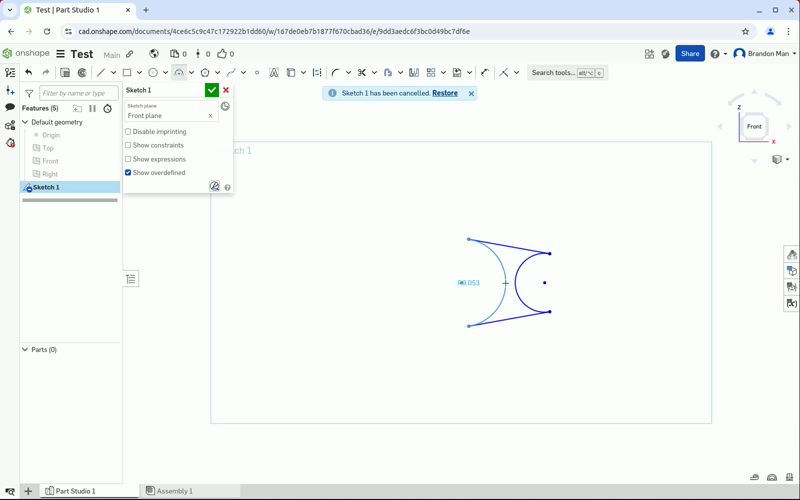
click(505, 282)
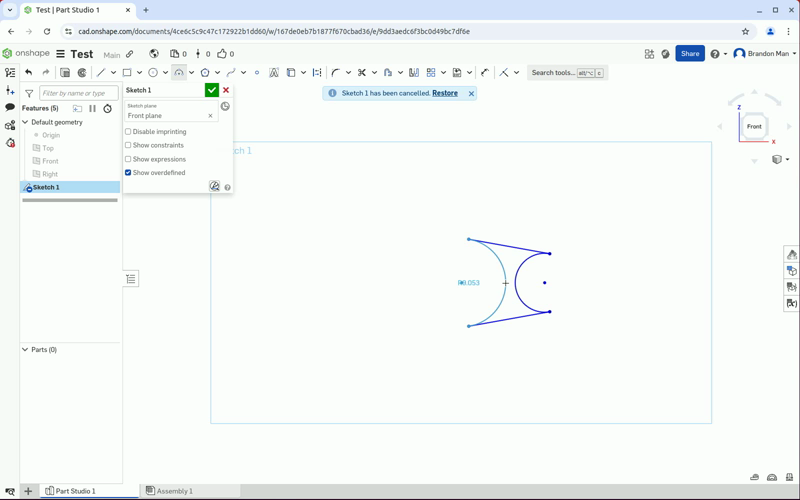
key_up(shift)
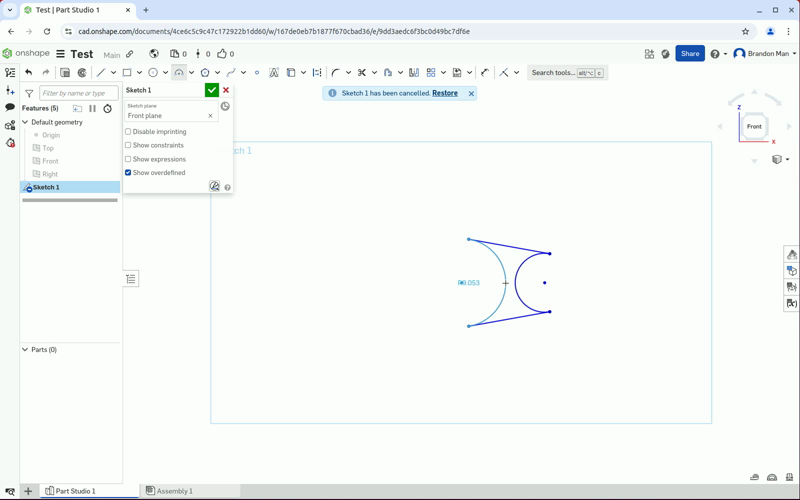
key(esc)
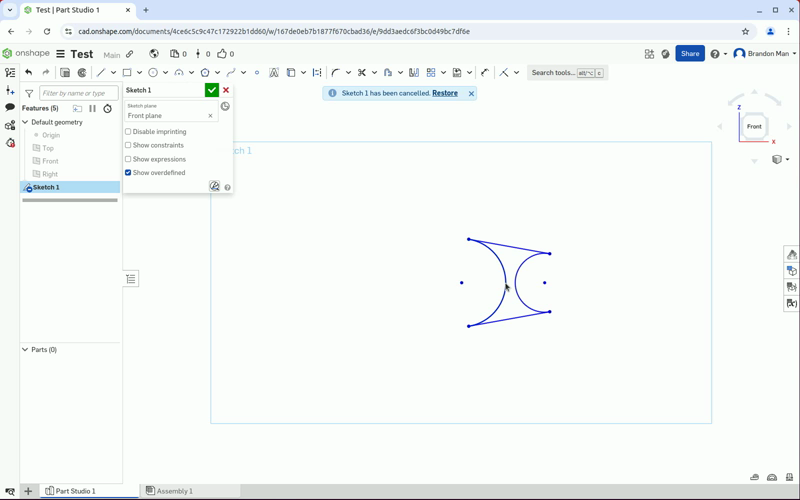
mouse_move(517, 264)
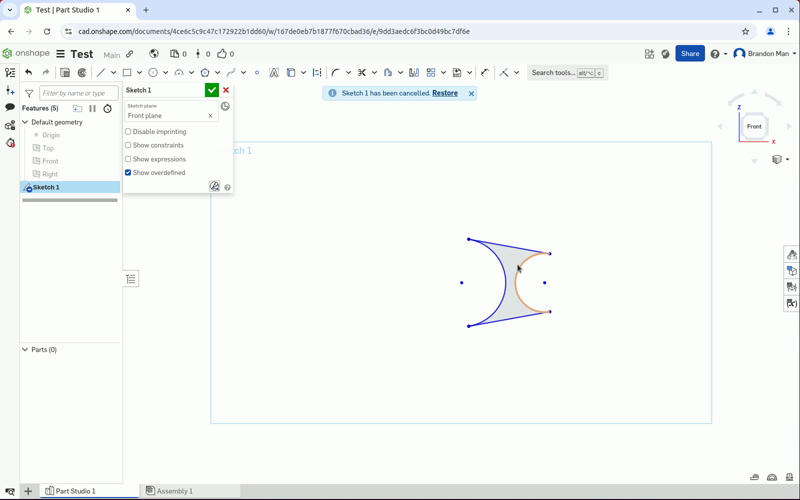
click(517, 264)
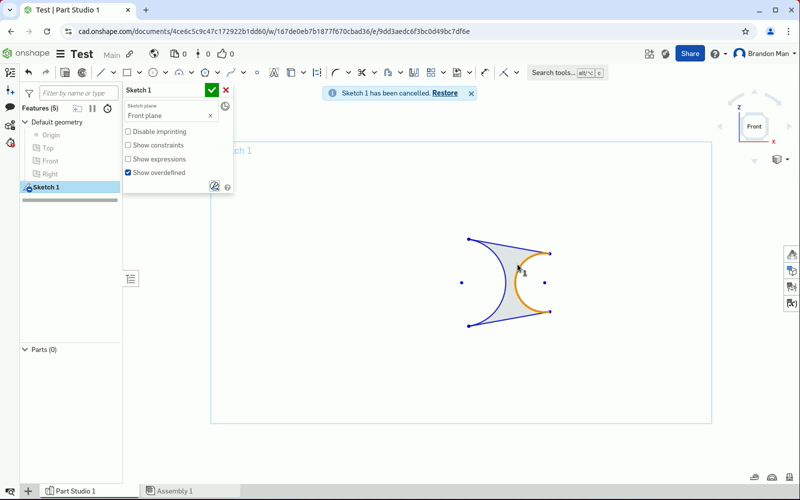
mouse_move(73, 352)
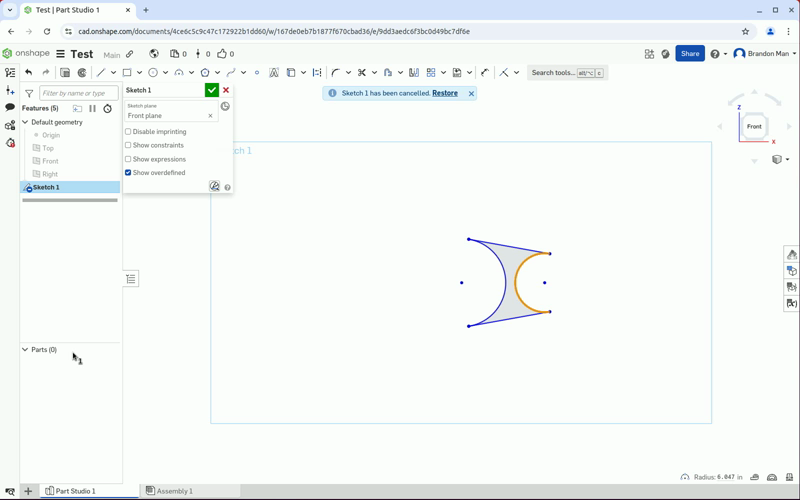
key(shift+y)
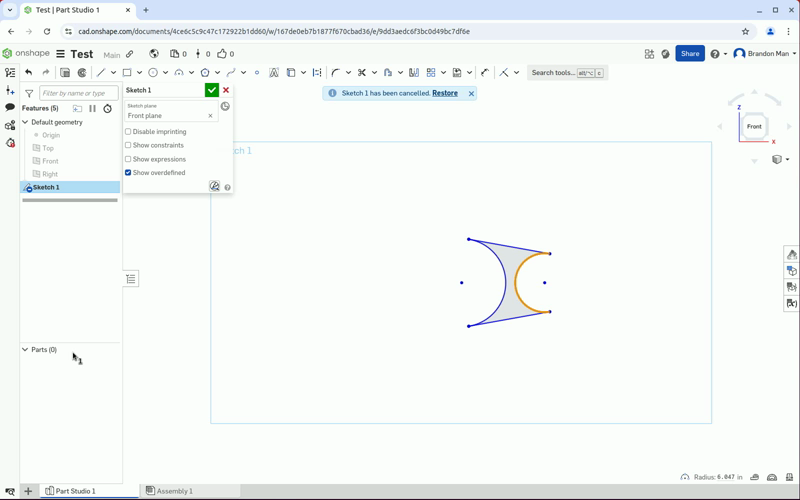
key(shift+e)
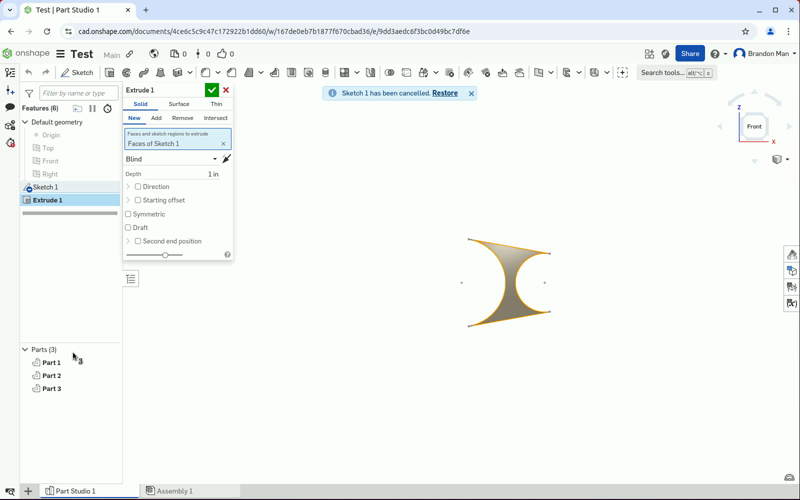
mouse_move(143, 106)
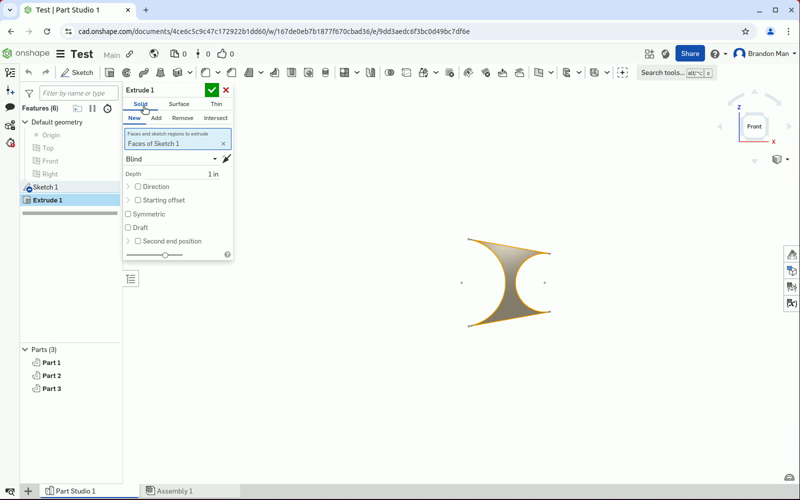
click(143, 106)
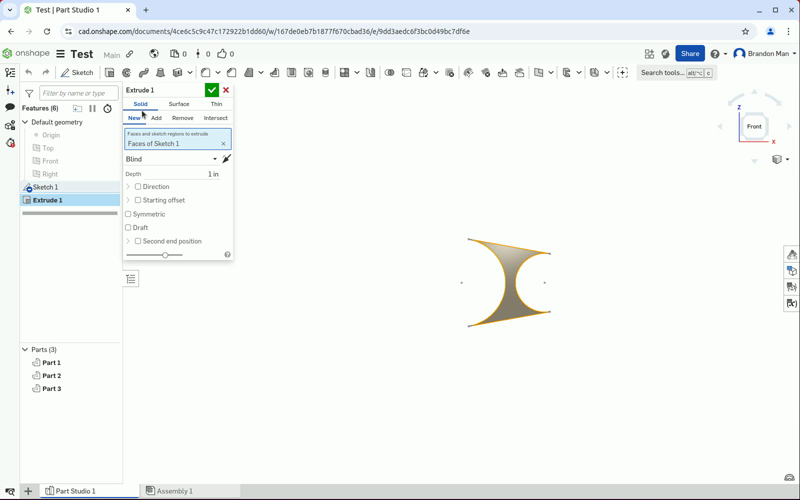
mouse_move(137, 120)
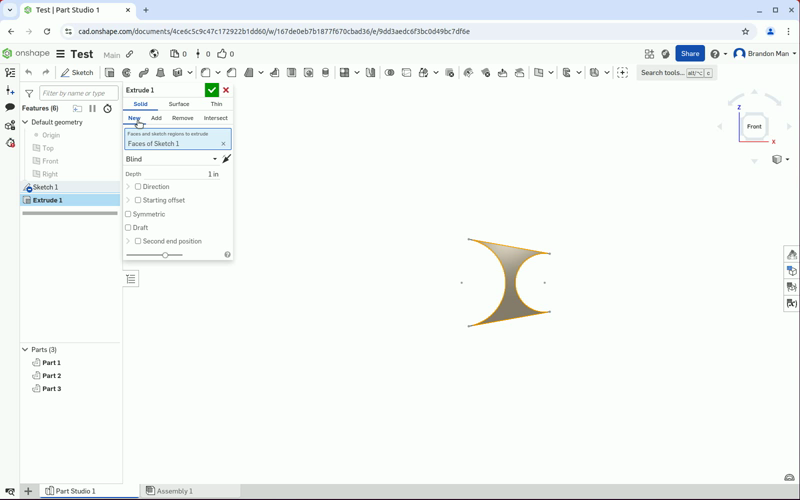
click(137, 120)
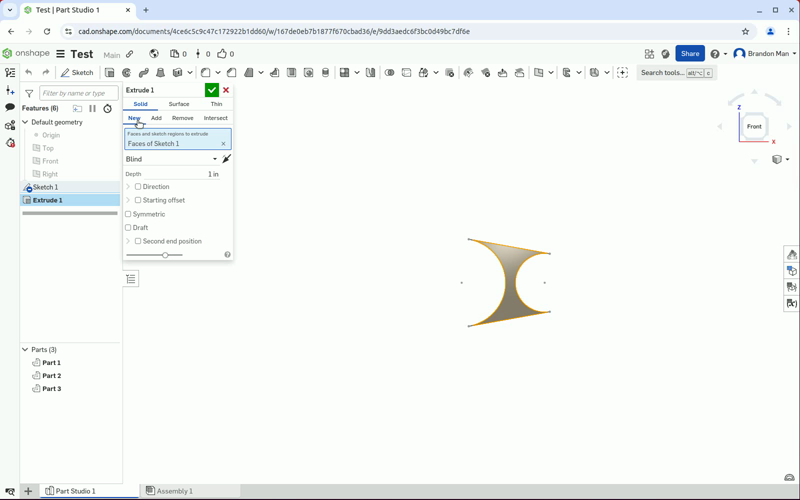
key(tab, 4)
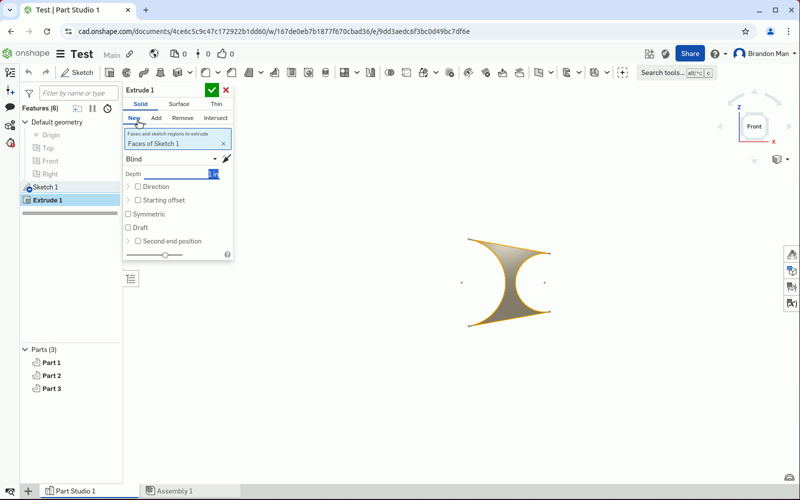
text(7.943)
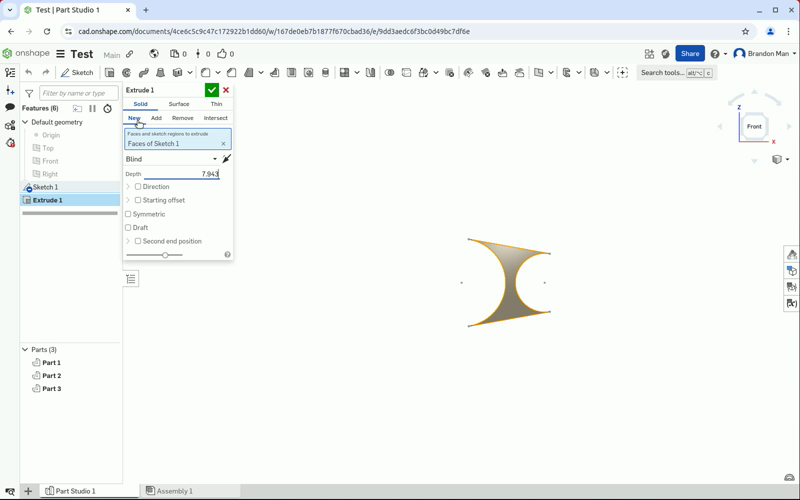
key(enter)
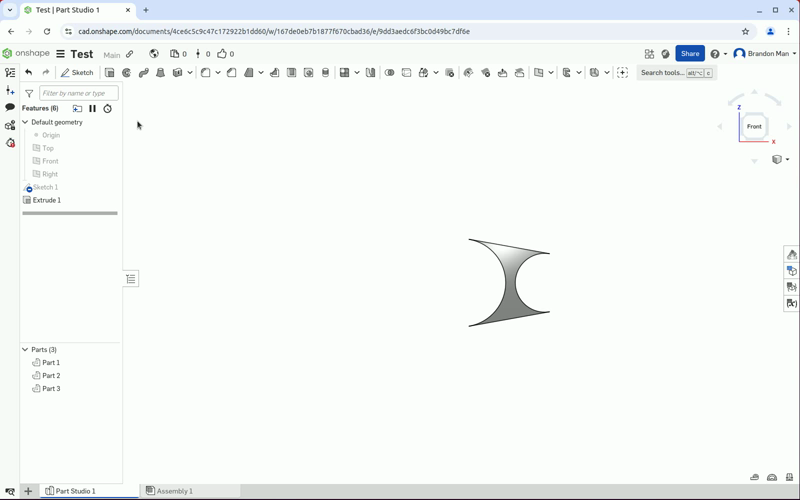
key(shift+h)
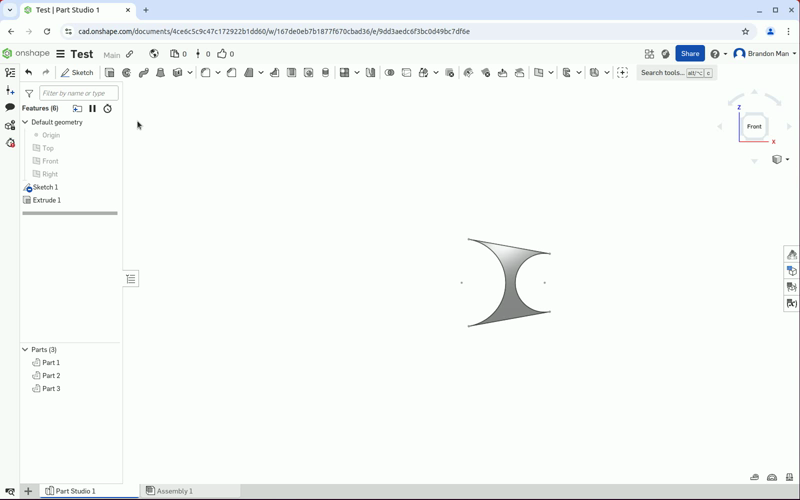
key(shift+h)
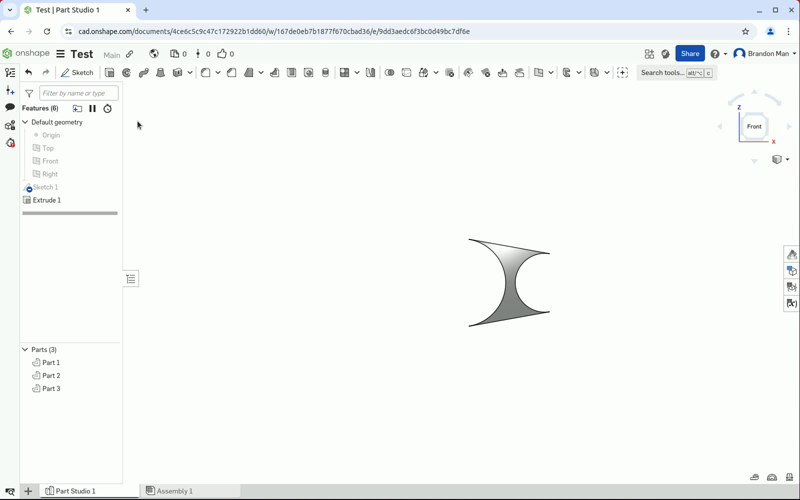
mouse_move(73, 189)
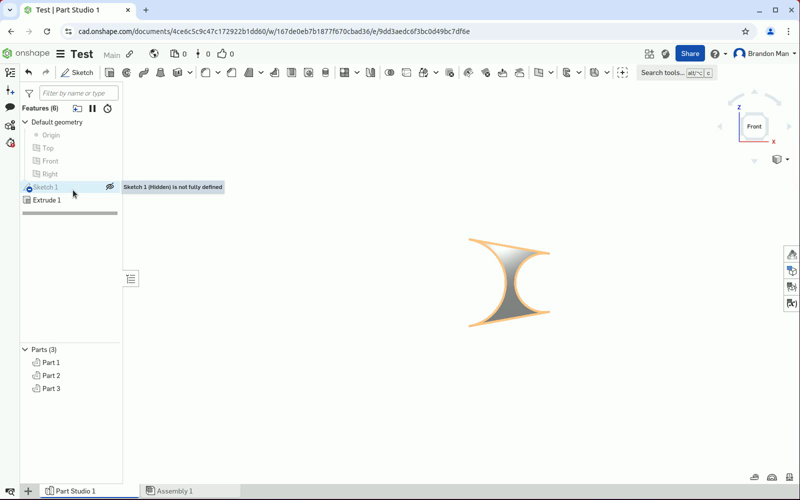
click(73, 189)
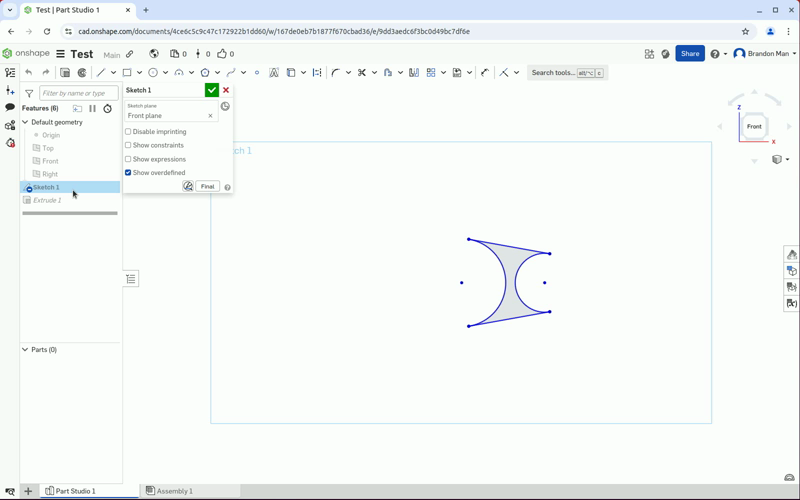
mouse_move(229, 92)
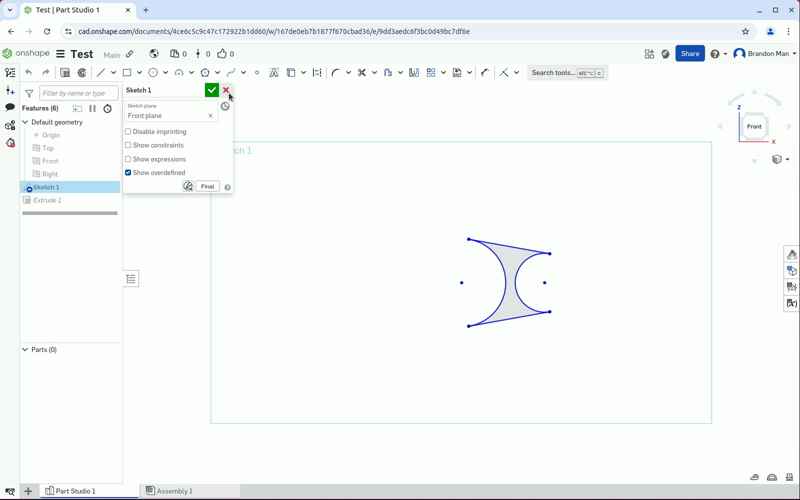
click(229, 92)
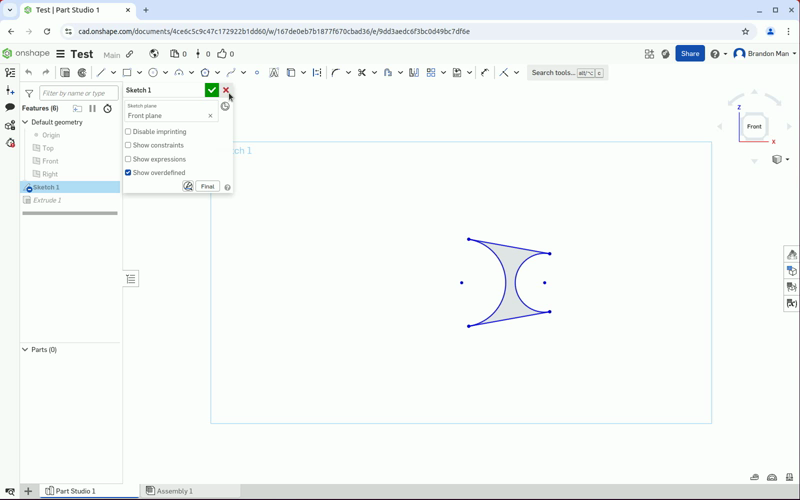
key(shift+s)
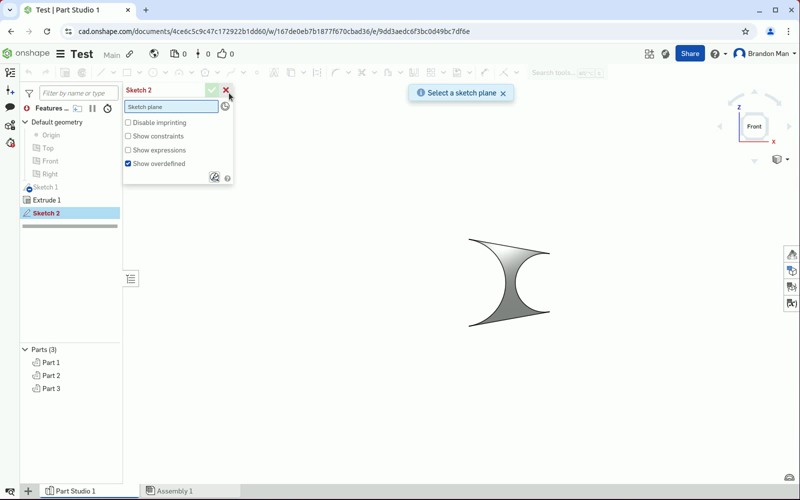
mouse_move(73, 163)
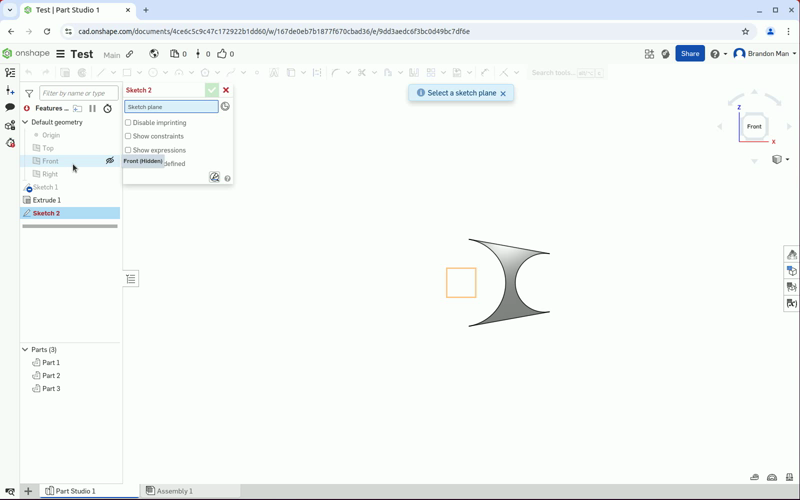
click(73, 163)
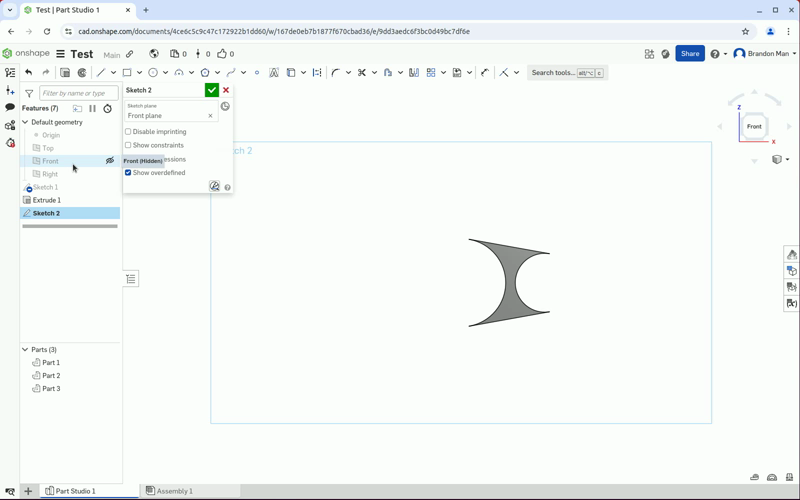
mouse_move(73, 352)
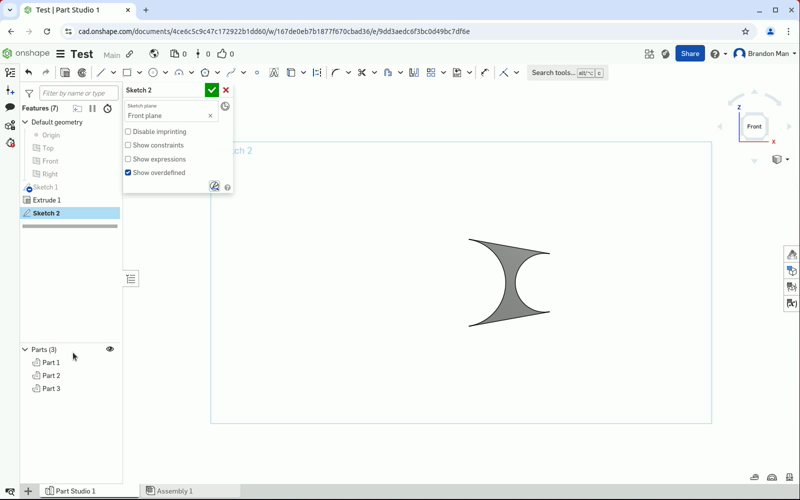
key(y)
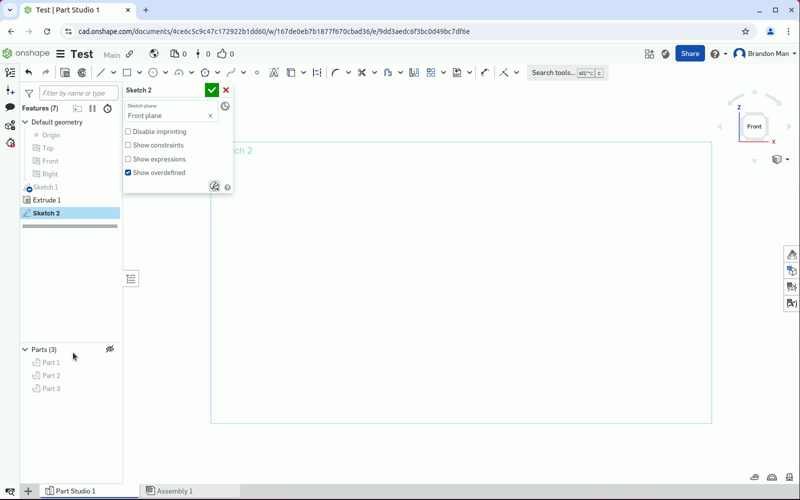
key(c)
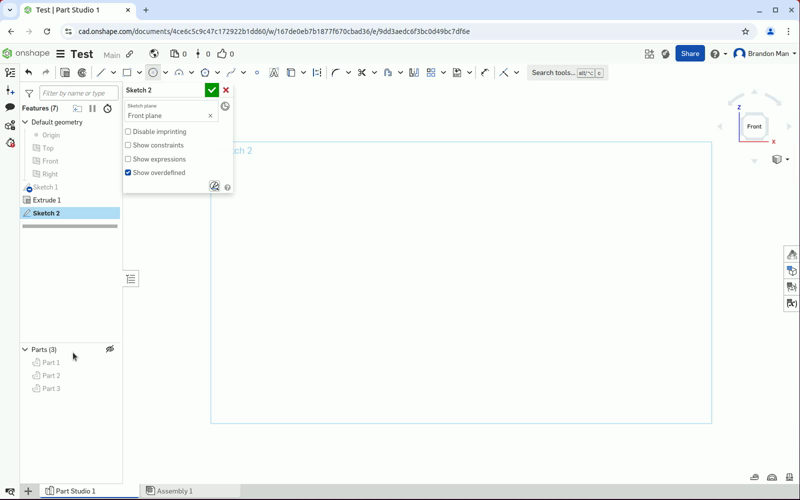
key_down(shift)
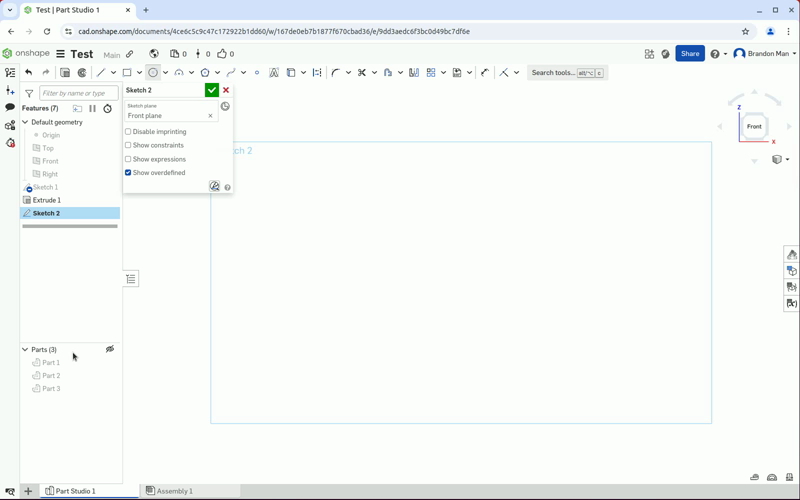
mouse_move(544, 282)
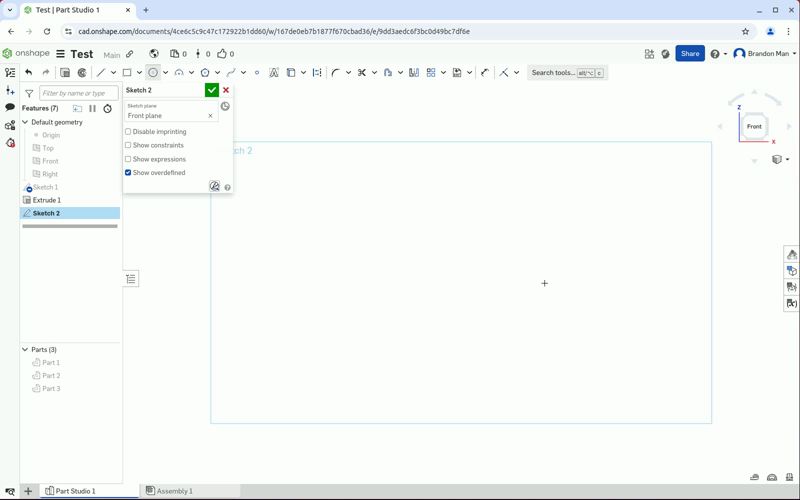
click(544, 282)
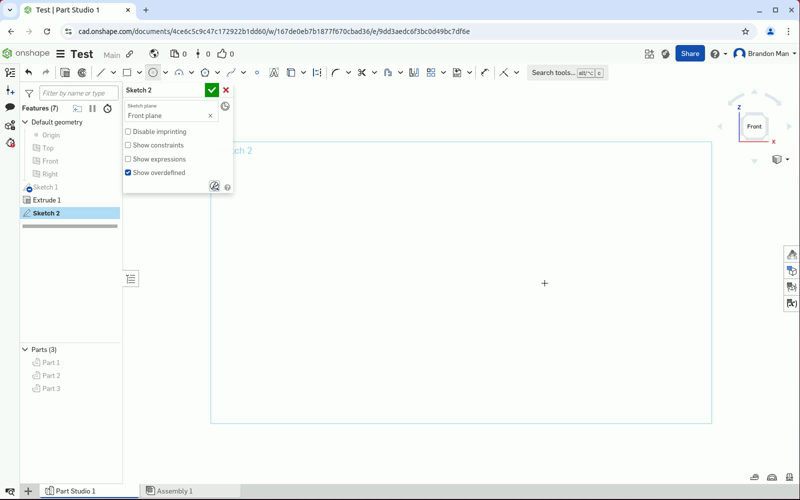
key_up(shift)
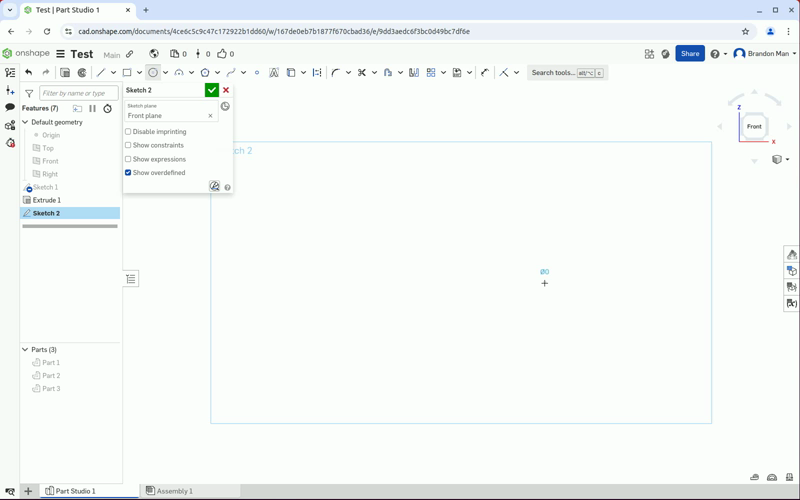
mouse_move(573, 282)
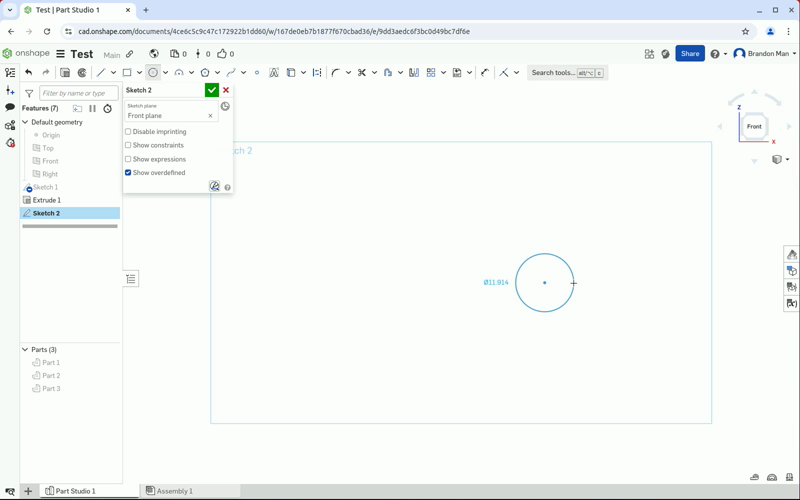
click(573, 282)
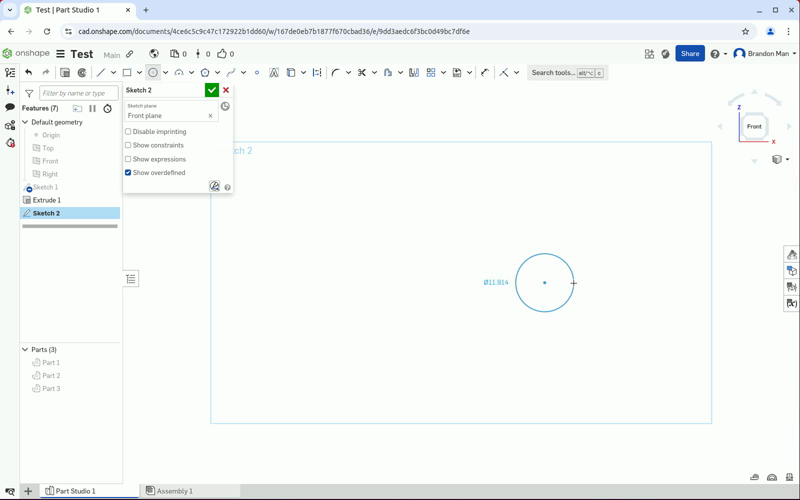
key(esc)
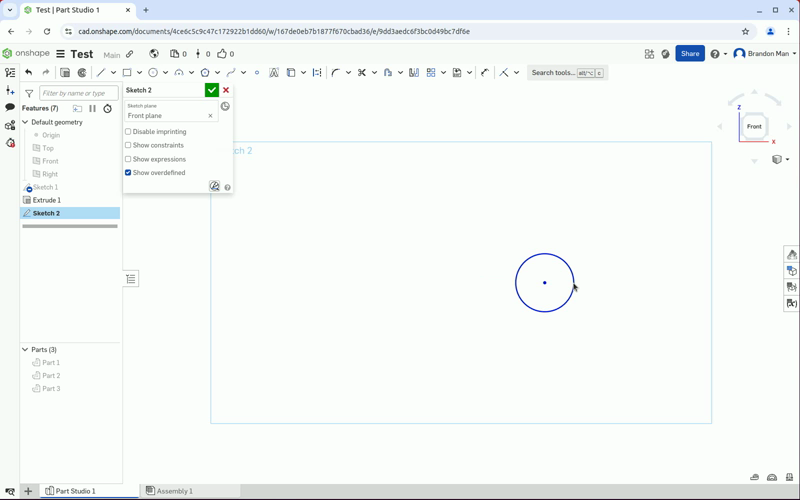
key(c)
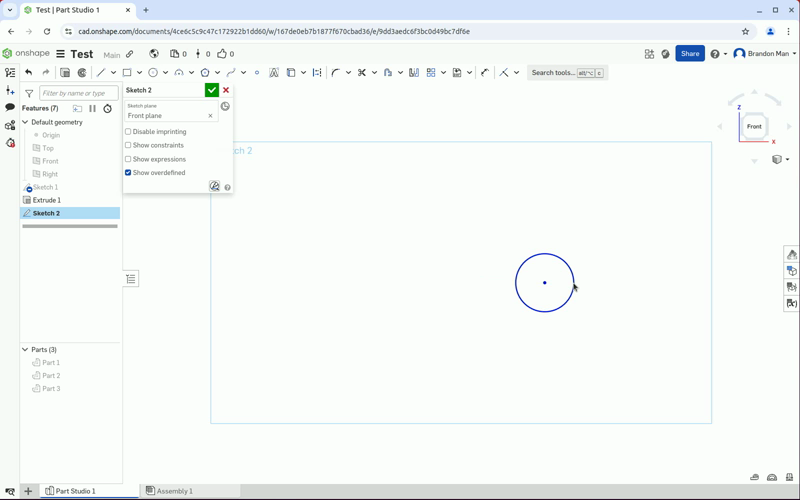
key_down(shift)
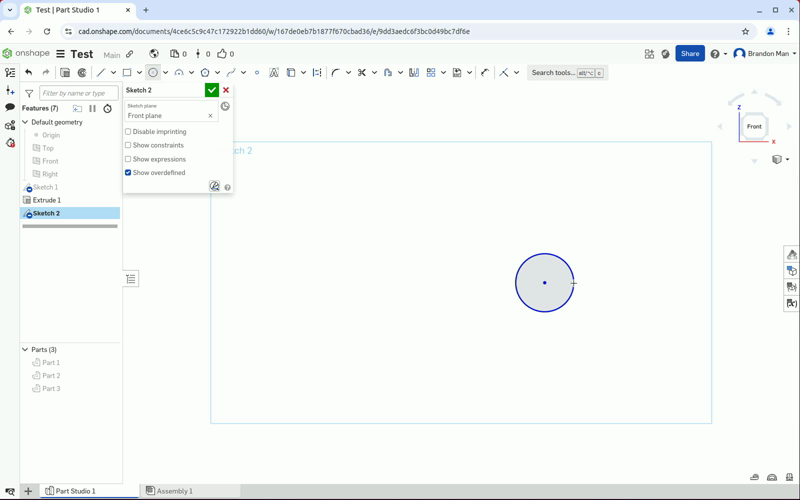
mouse_move(544, 282)
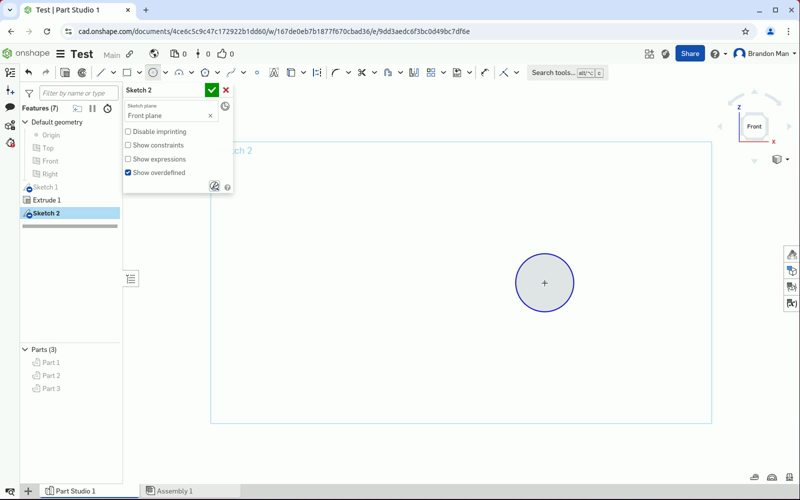
click(544, 282)
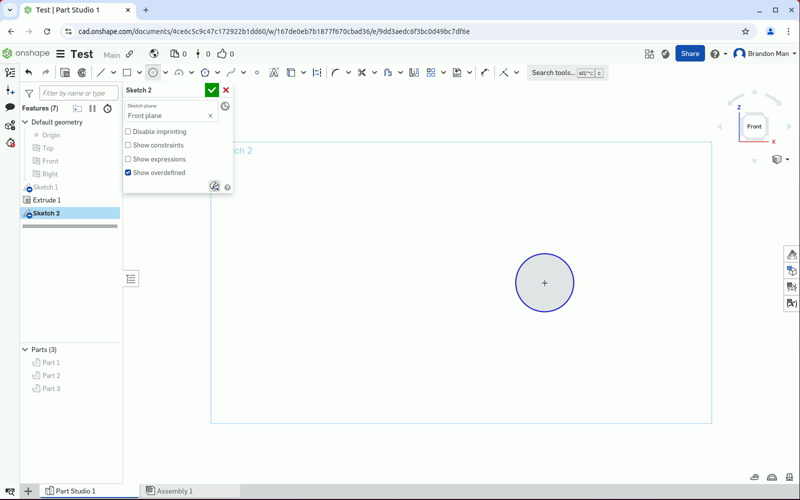
key_up(shift)
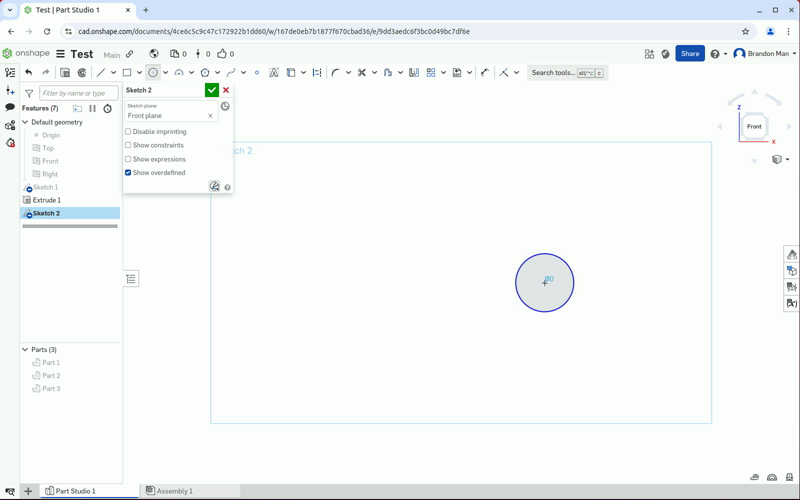
mouse_move(567, 282)
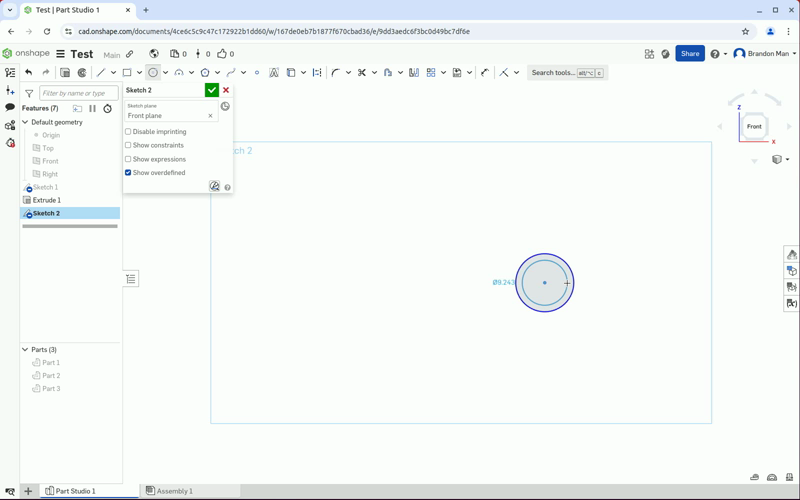
click(567, 282)
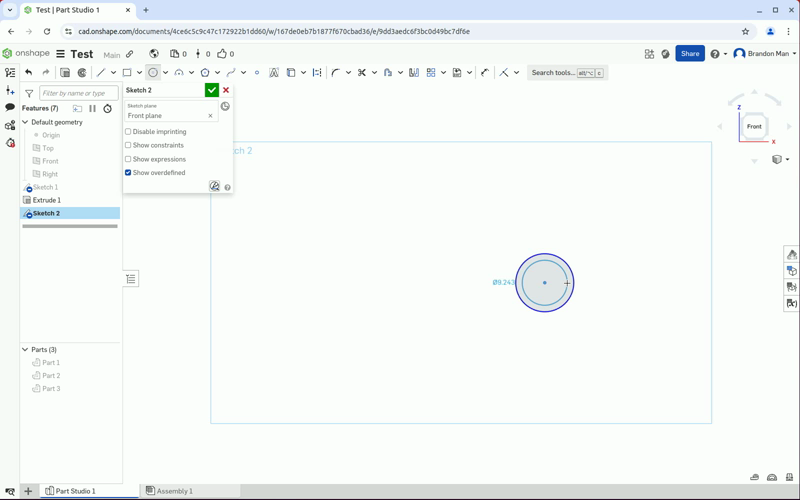
key(esc)
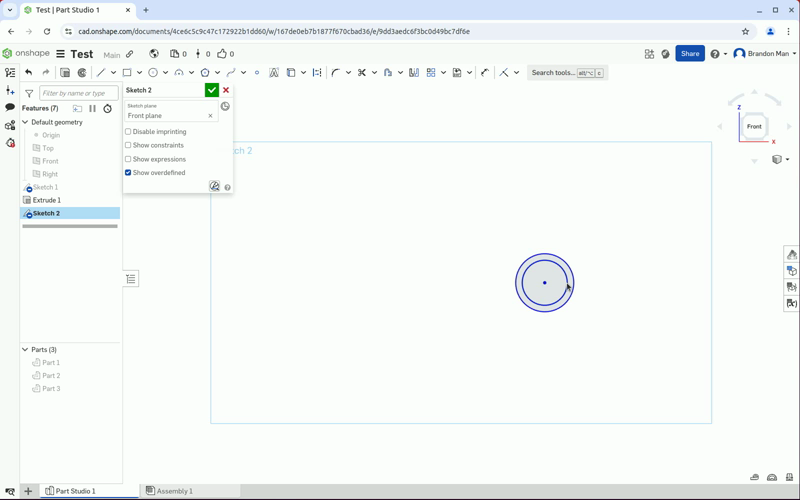
mouse_move(562, 303)
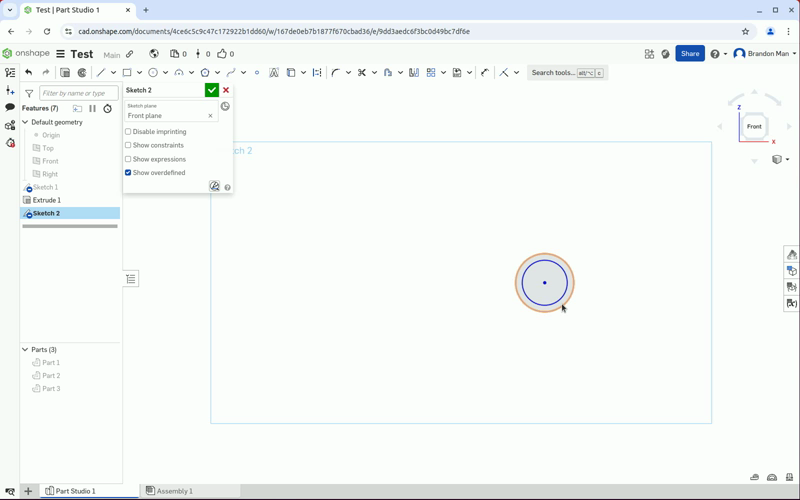
scroll(6)
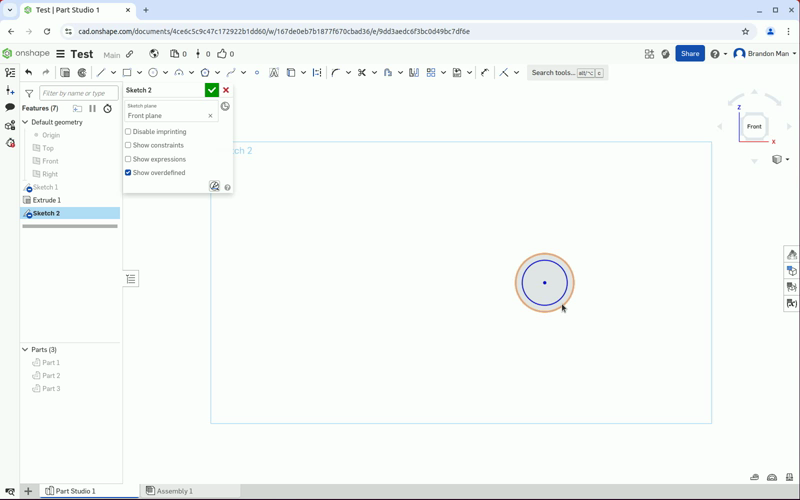
scroll(6)
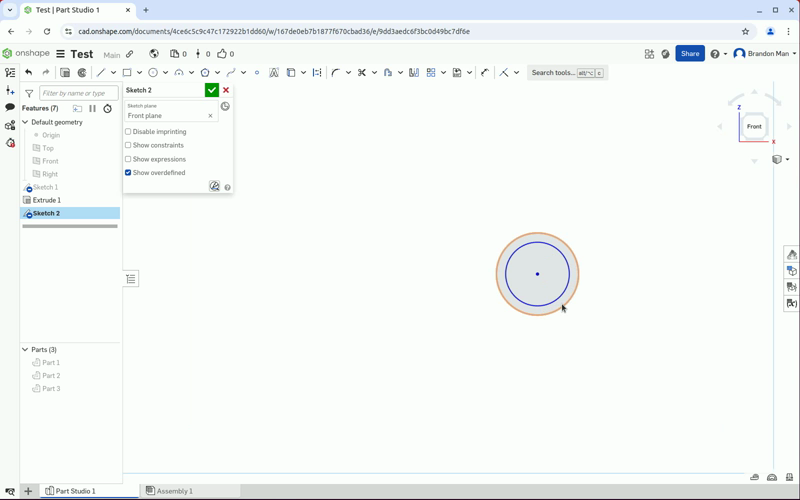
scroll(6)
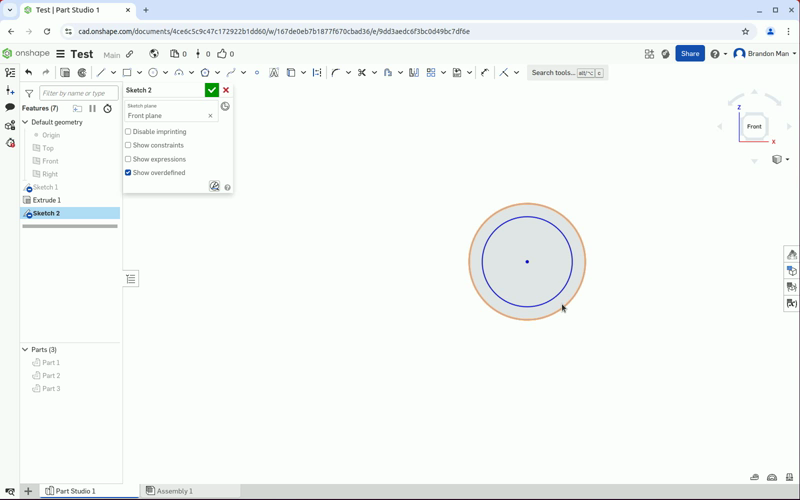
scroll(6)
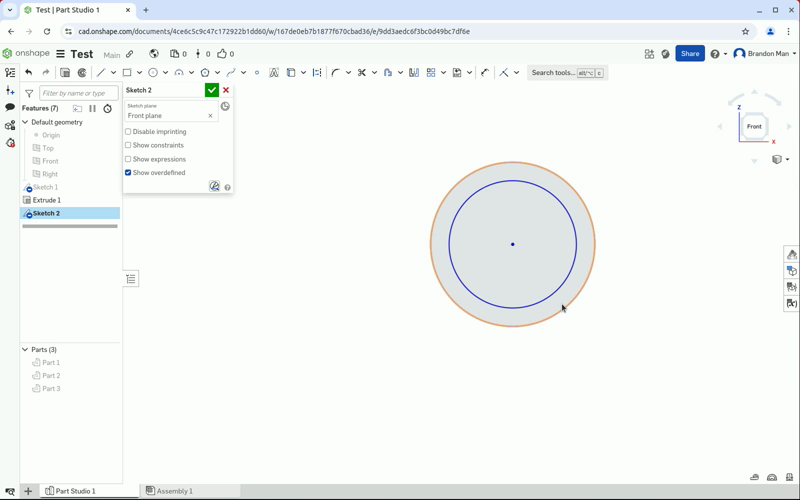
scroll(6)
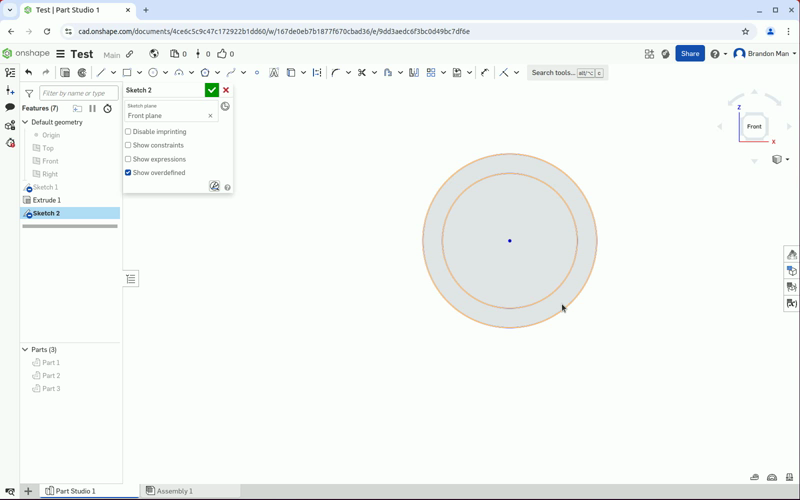
scroll(6)
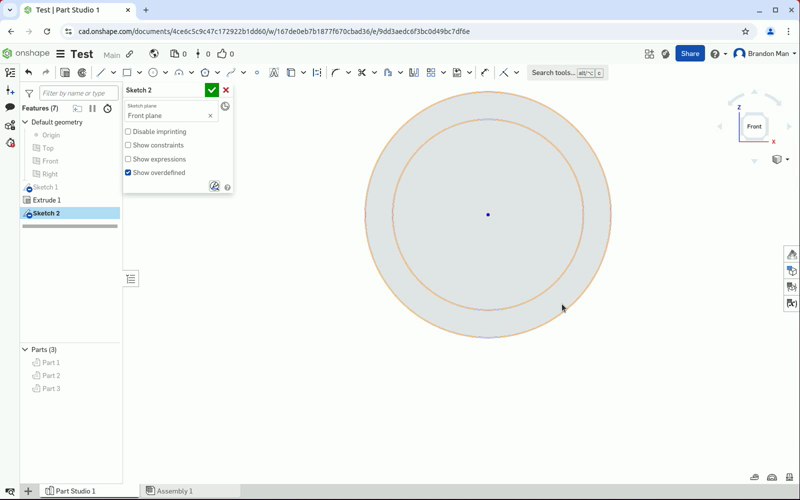
scroll(6)
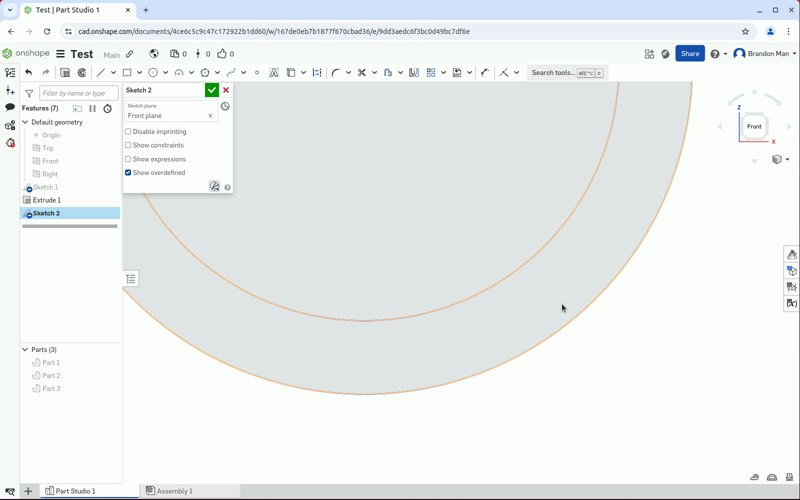
click(562, 303)
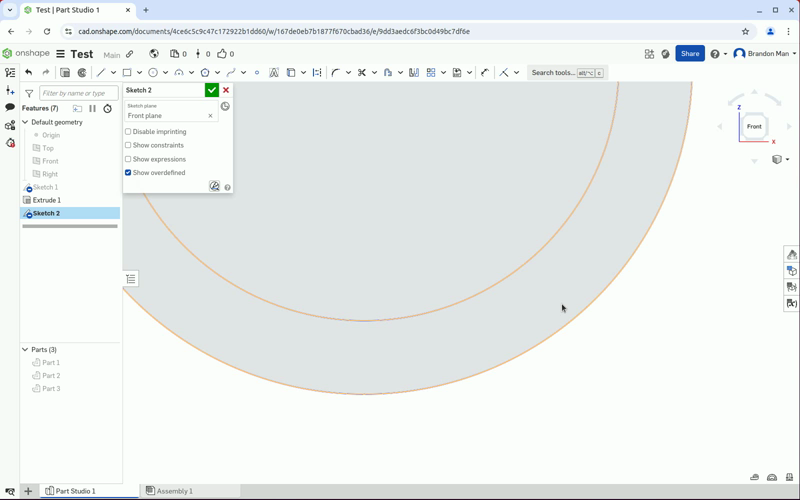
scroll(-6)
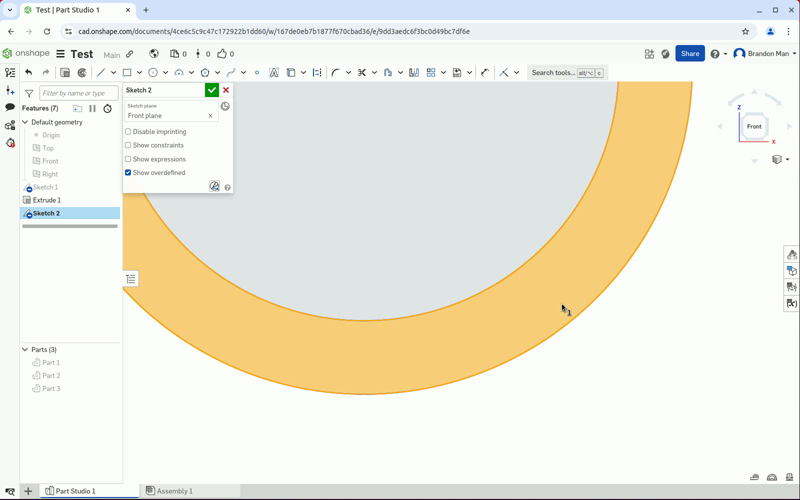
scroll(-6)
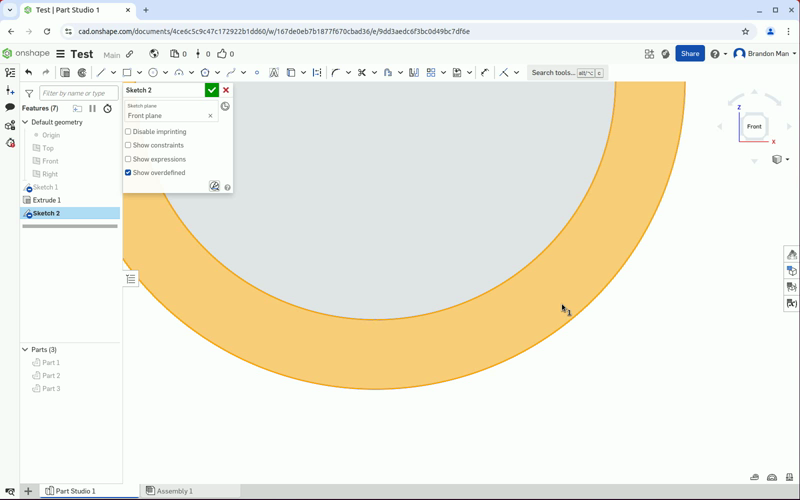
scroll(-6)
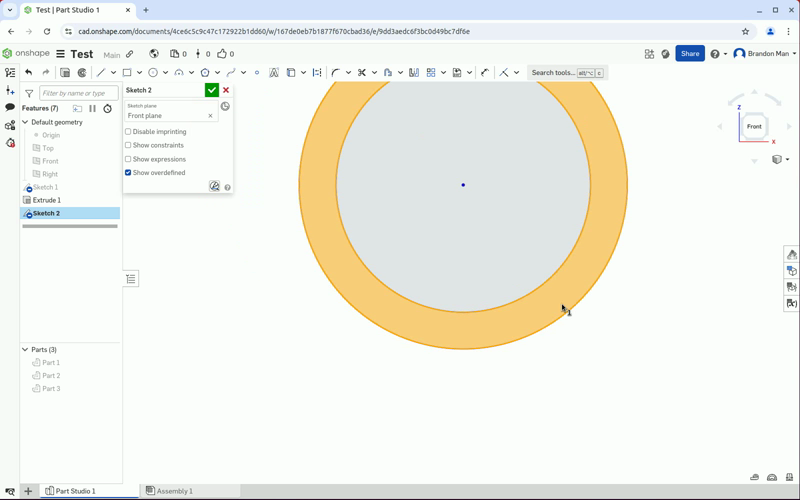
scroll(-6)
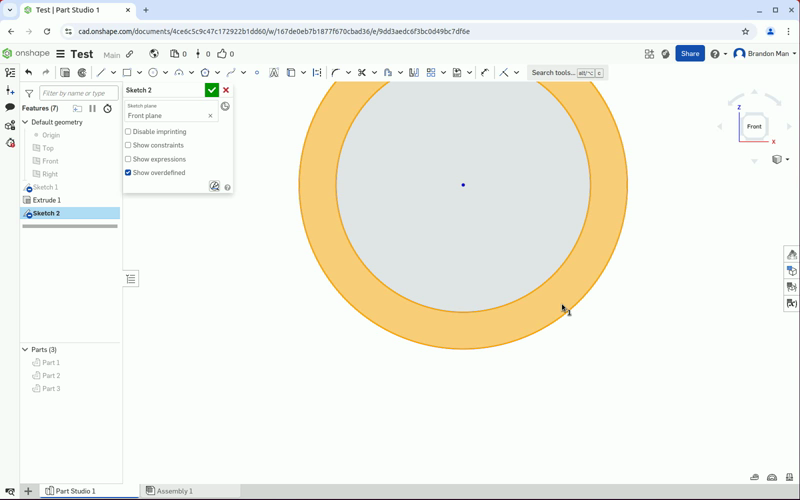
scroll(-6)
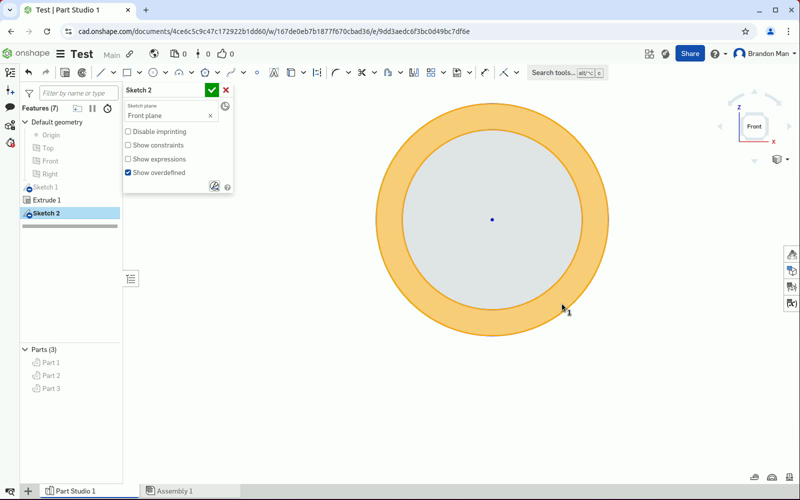
scroll(-6)
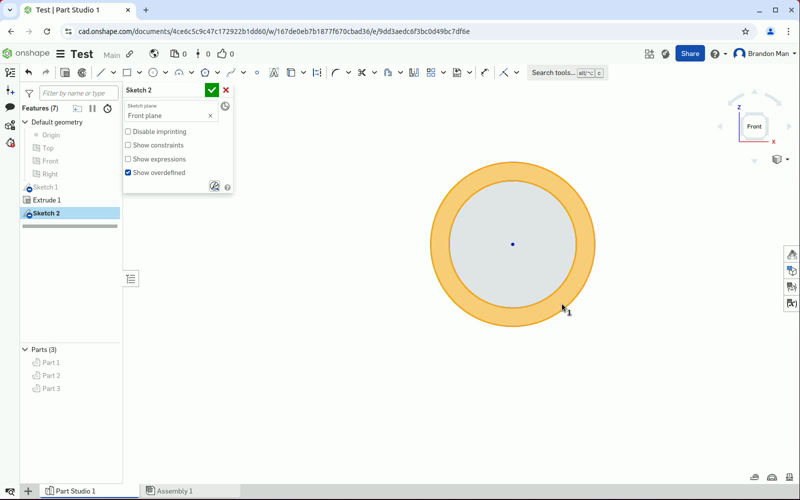
scroll(-6)
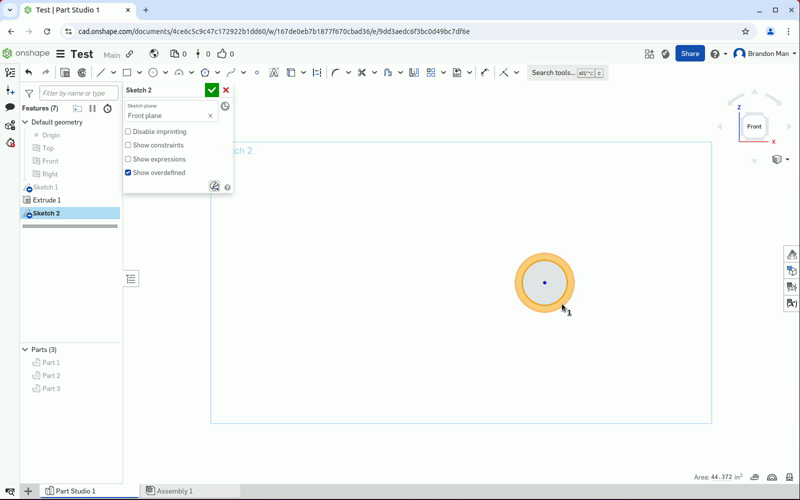
mouse_move(73, 352)
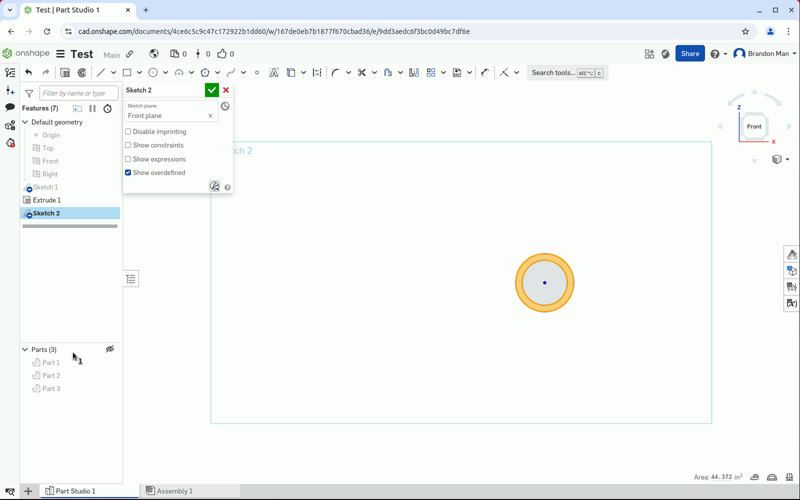
key(shift+y)
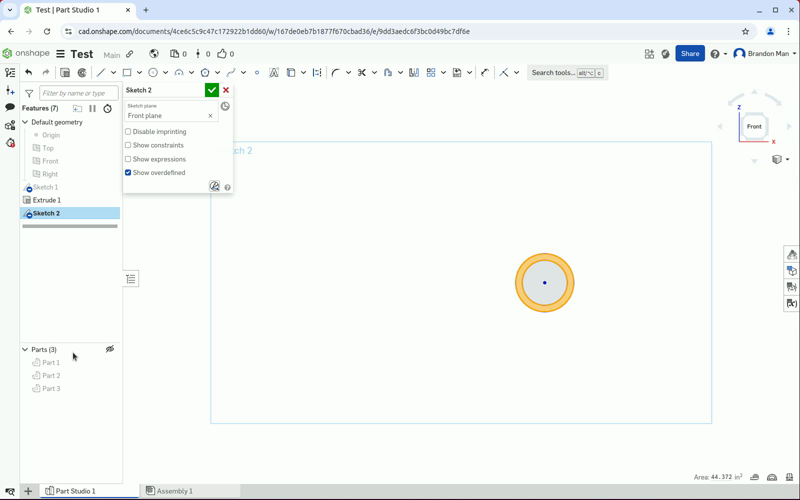
key(shift+e)
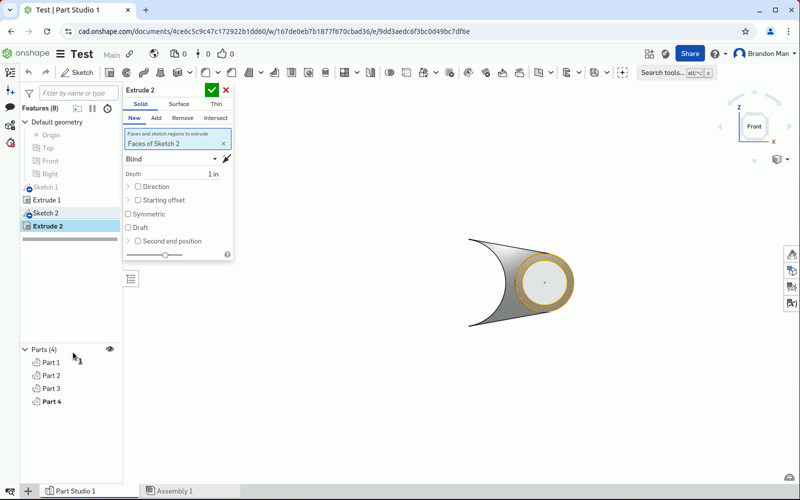
mouse_move(143, 106)
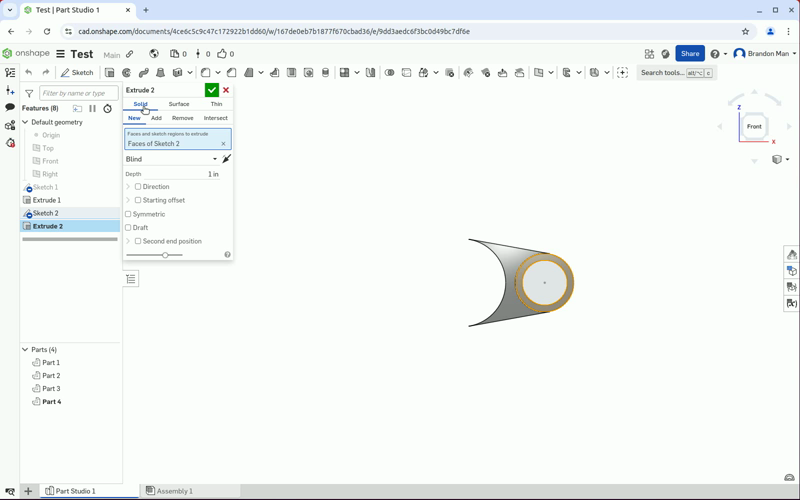
click(143, 106)
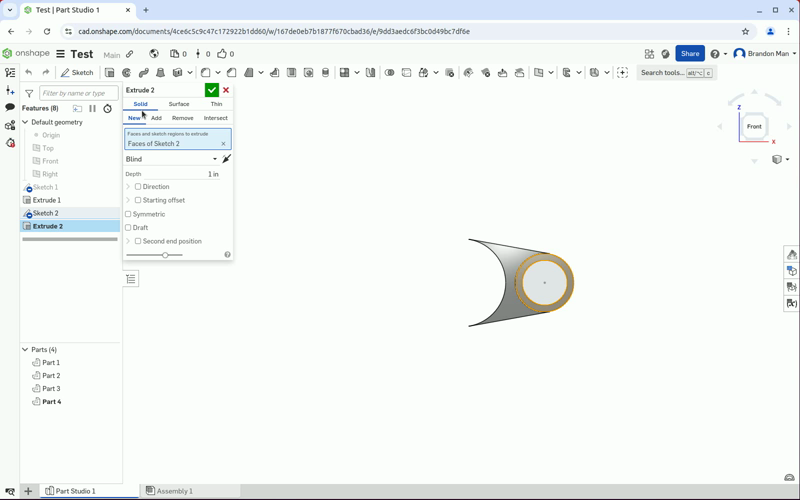
mouse_move(137, 120)
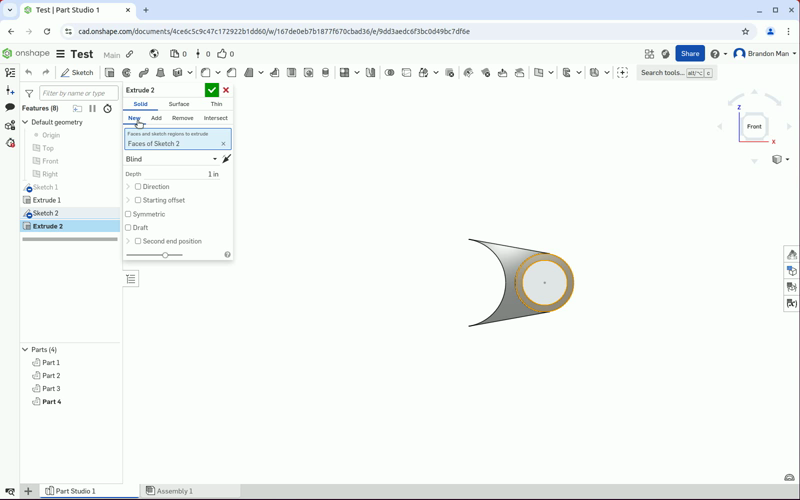
click(137, 120)
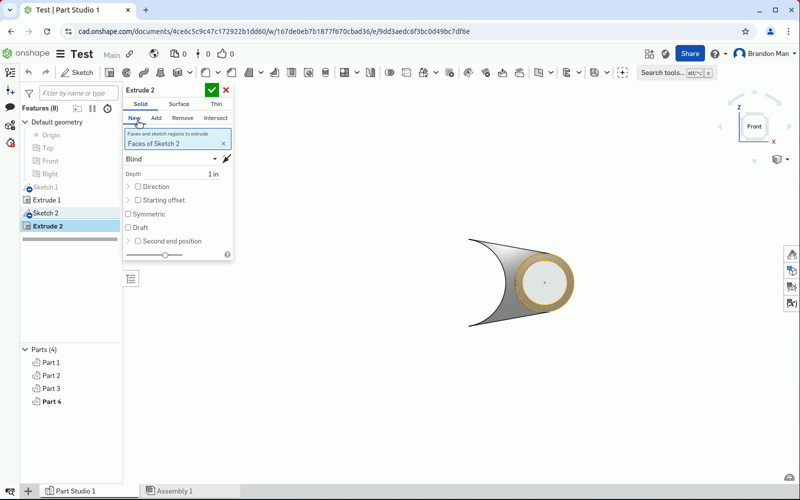
key(tab, 4)
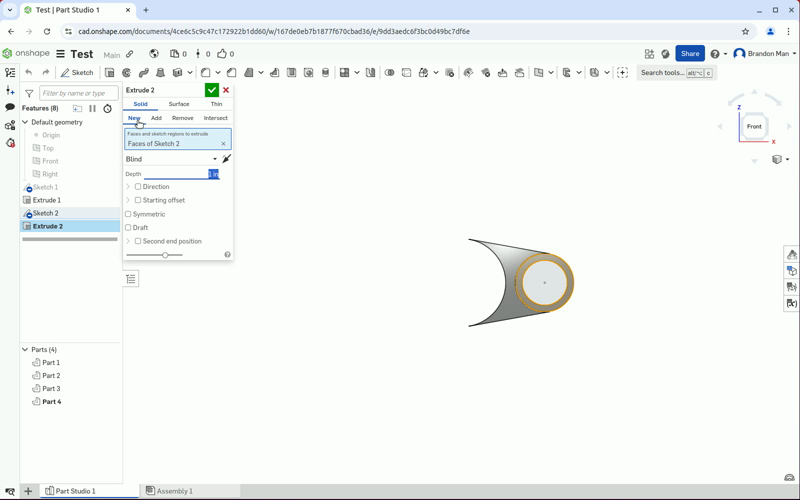
text(7.943)
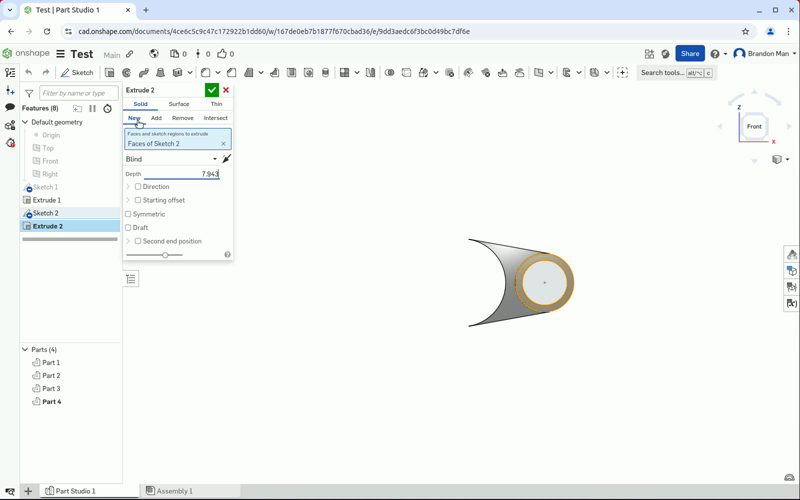
key(enter)
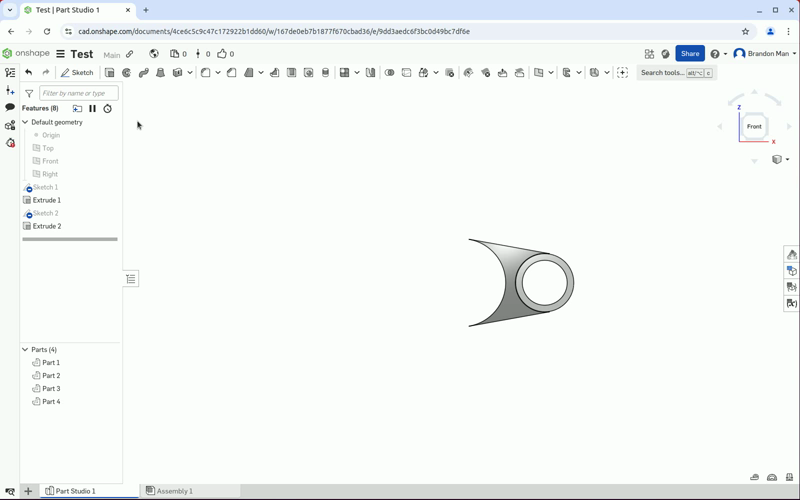
key(shift+h)
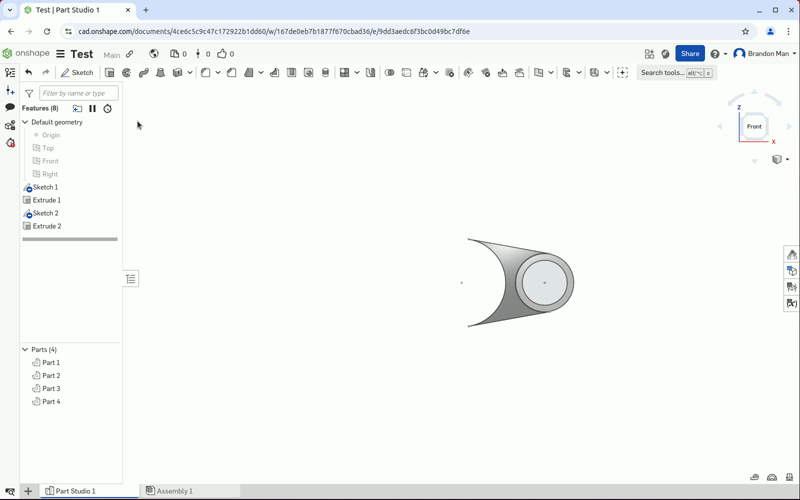
key(shift+h)
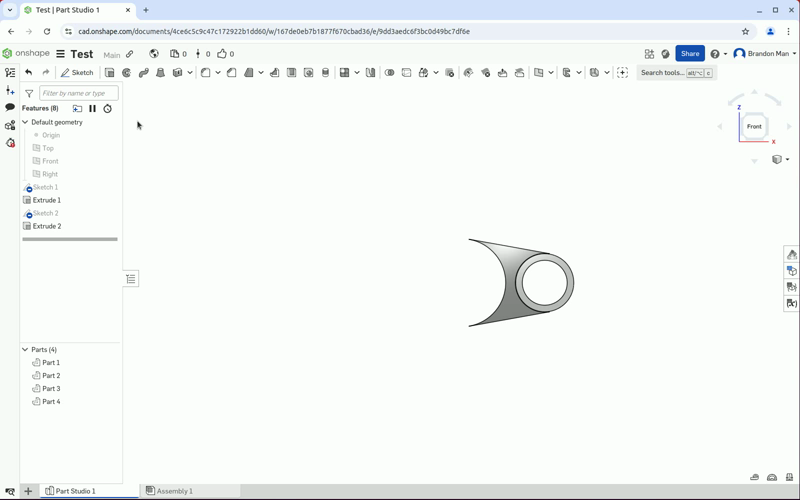
mouse_move(73, 189)
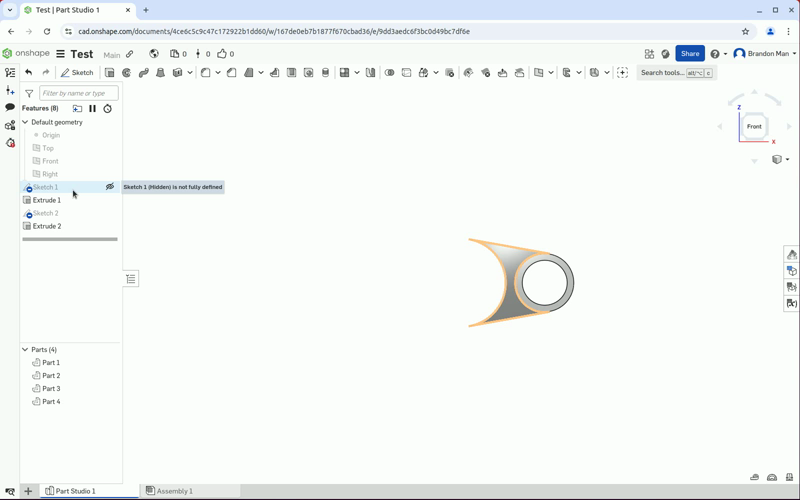
click(73, 189)
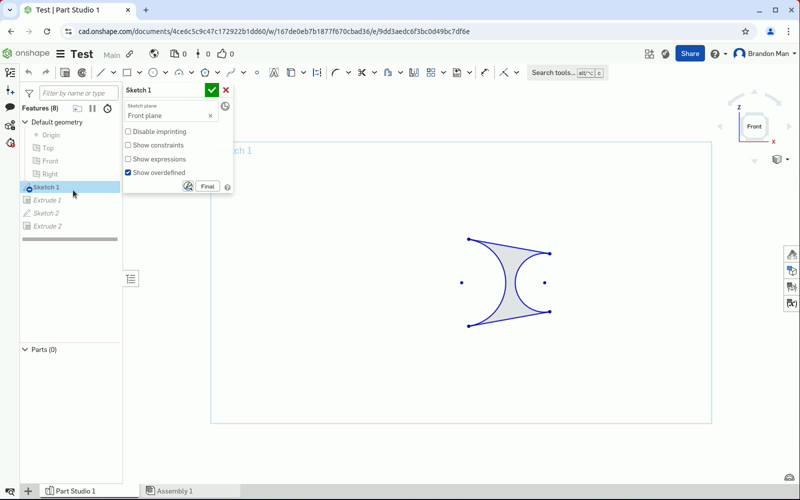
mouse_move(229, 92)
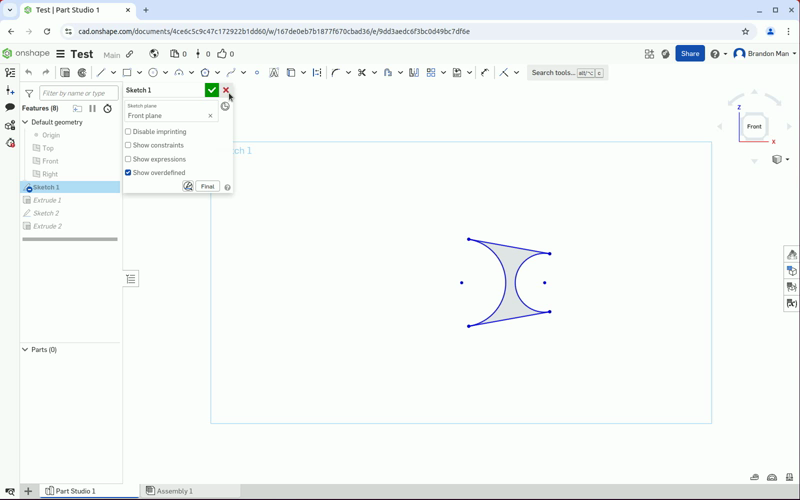
click(229, 92)
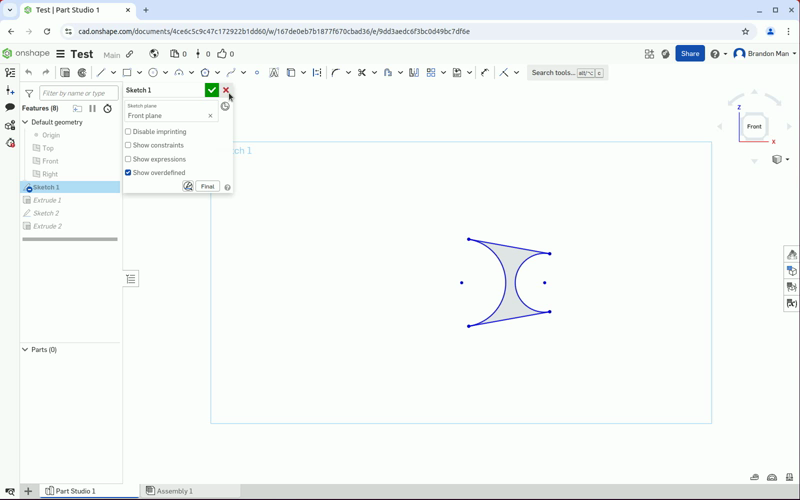
key(shift+s)
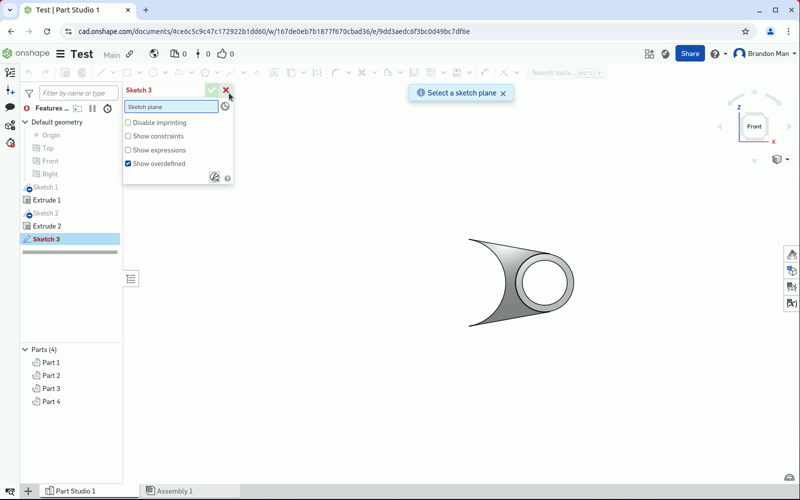
mouse_move(73, 163)
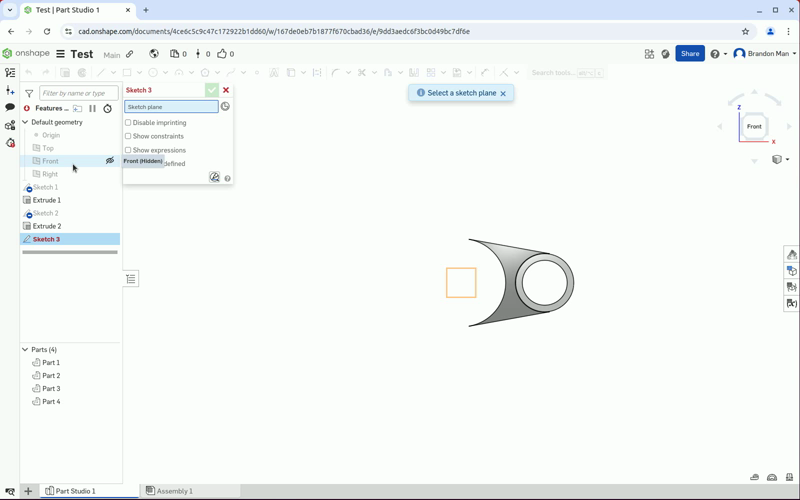
click(73, 163)
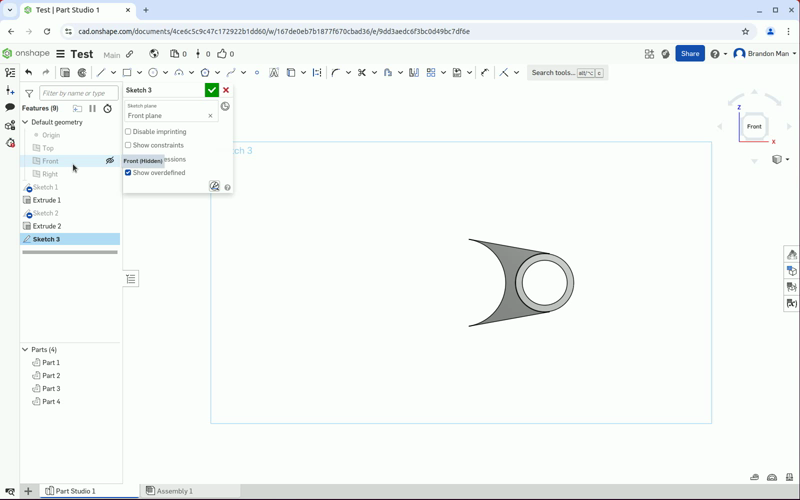
mouse_move(73, 352)
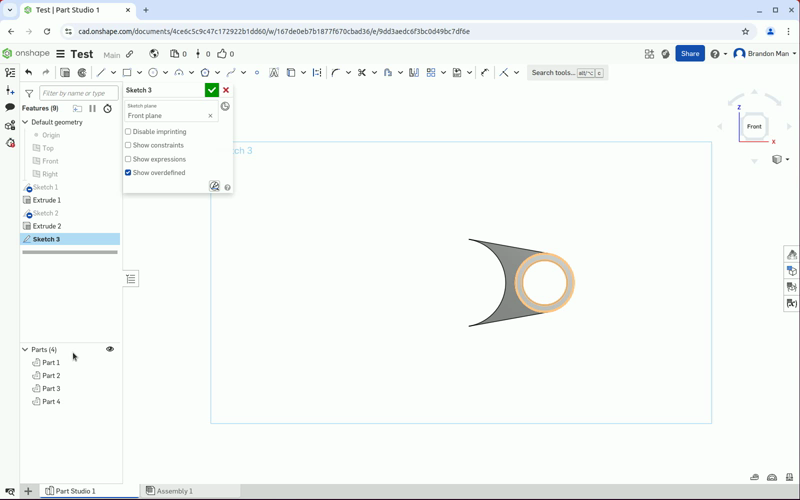
key(y)
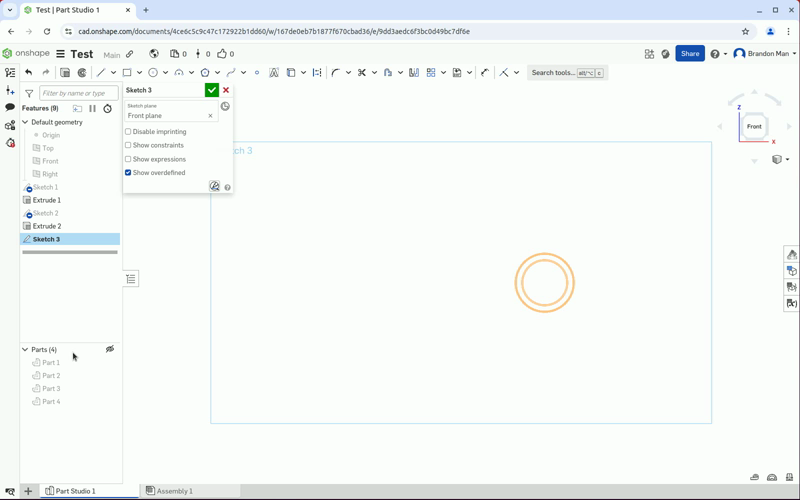
key(c)
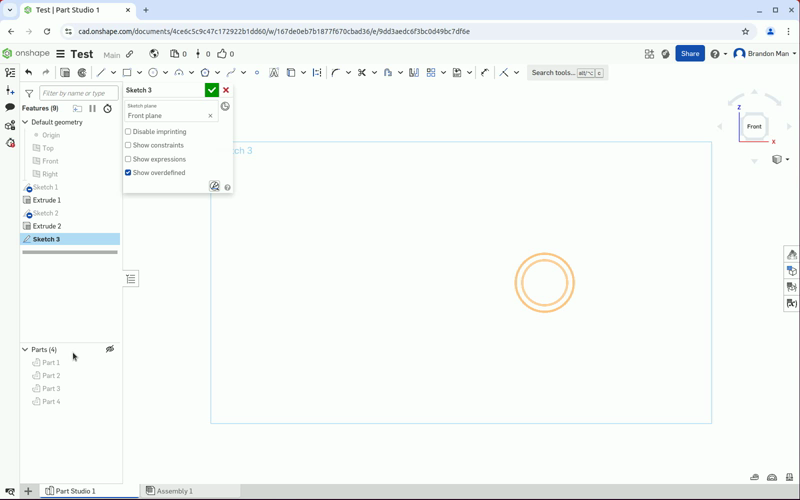
key_down(shift)
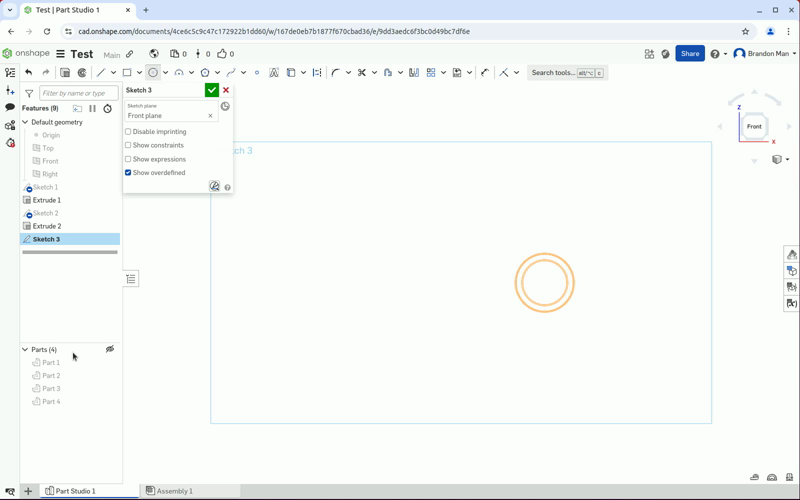
mouse_move(460, 282)
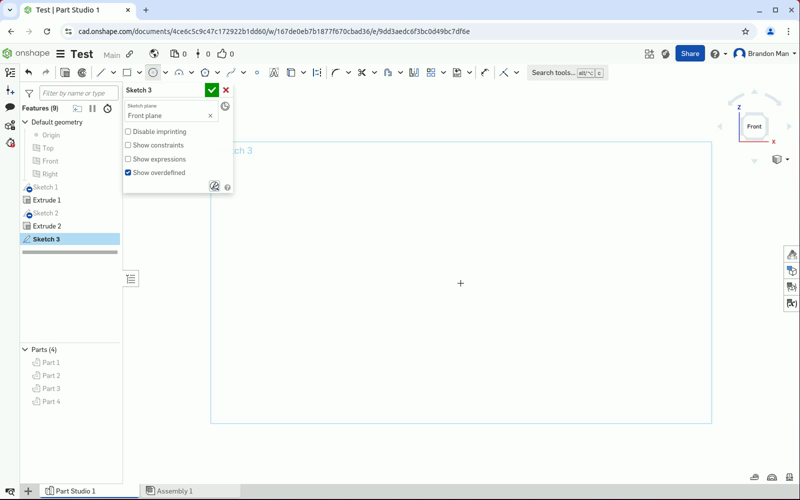
click(460, 282)
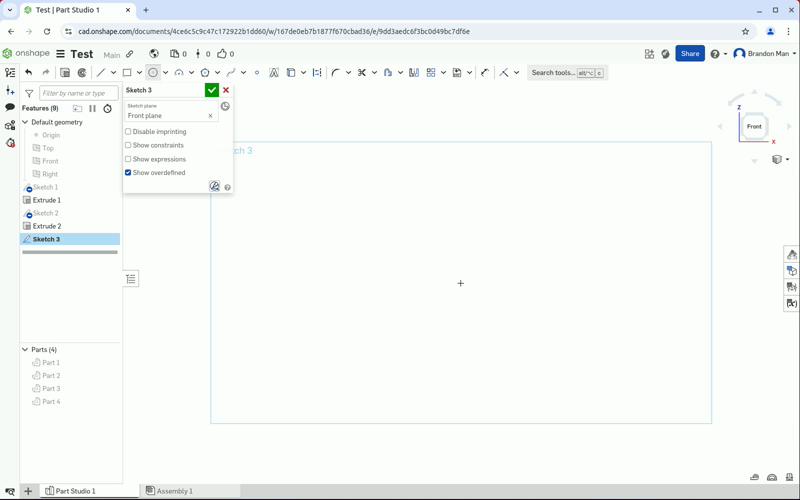
key_up(shift)
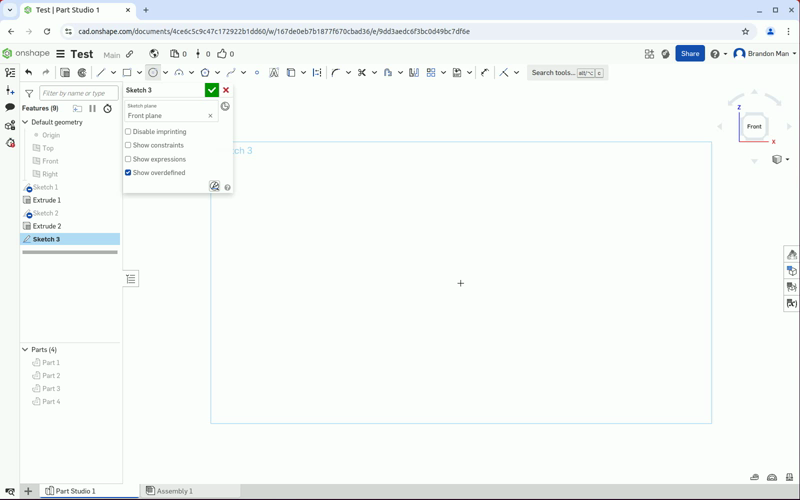
mouse_move(505, 282)
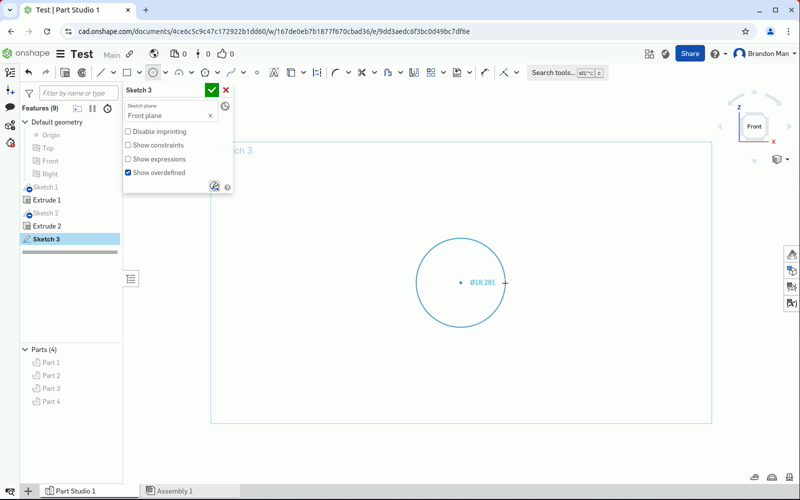
click(505, 282)
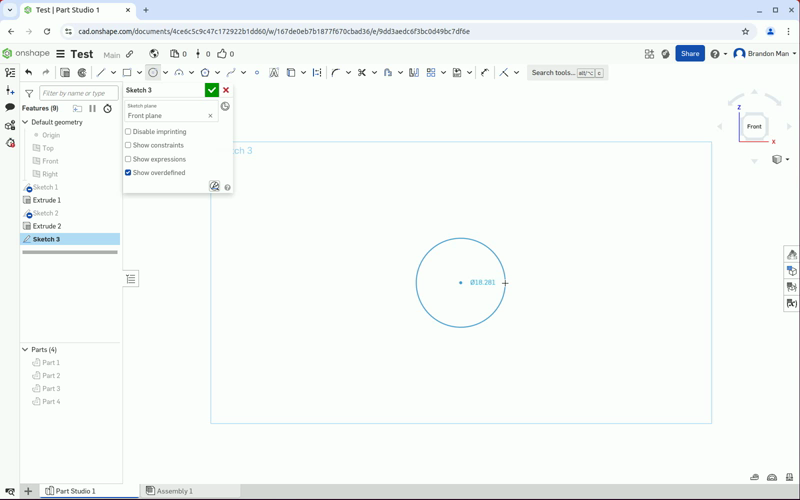
key(esc)
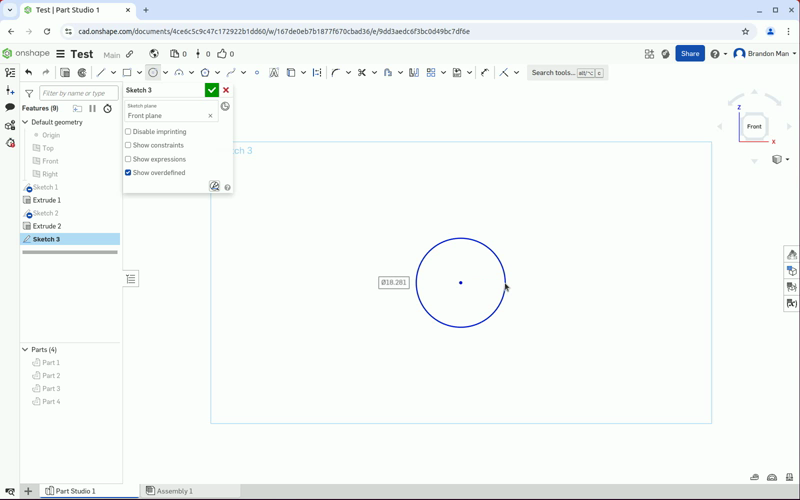
key(l)
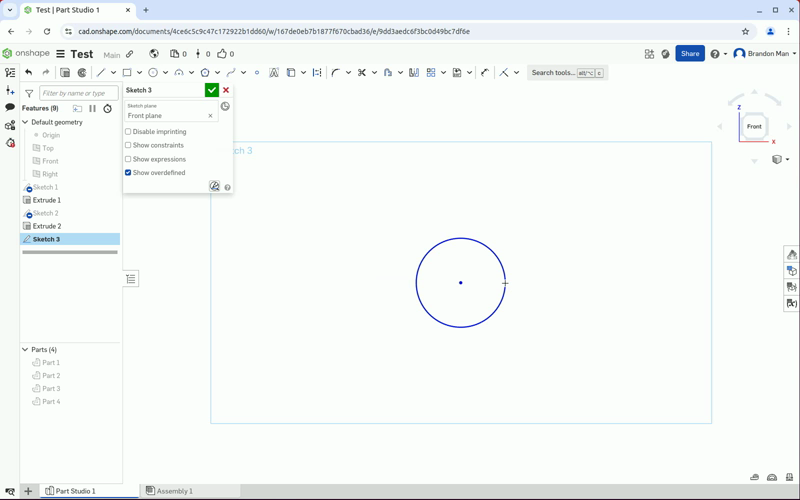
key_down(shift)
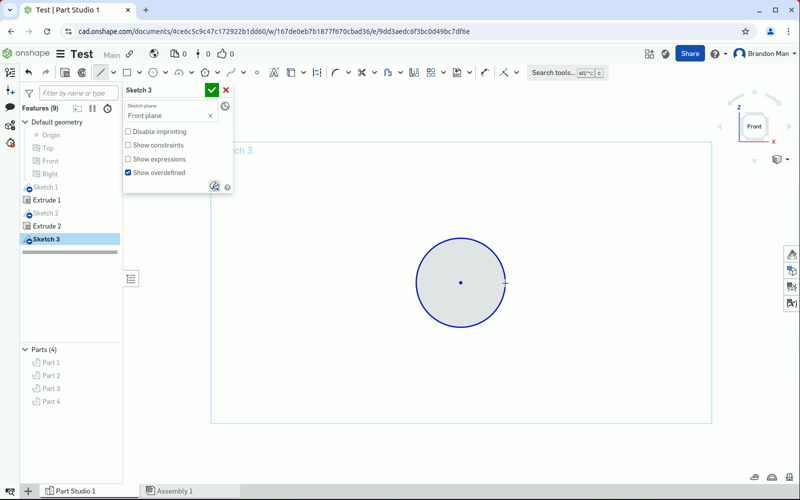
mouse_move(431, 290)
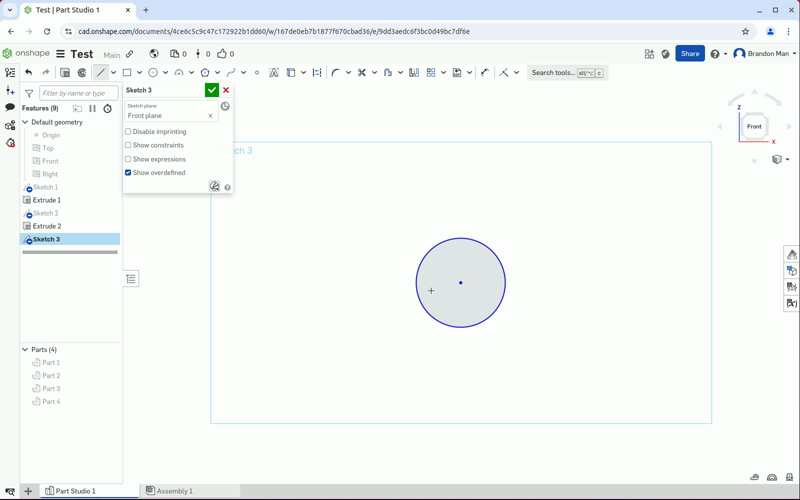
click(431, 290)
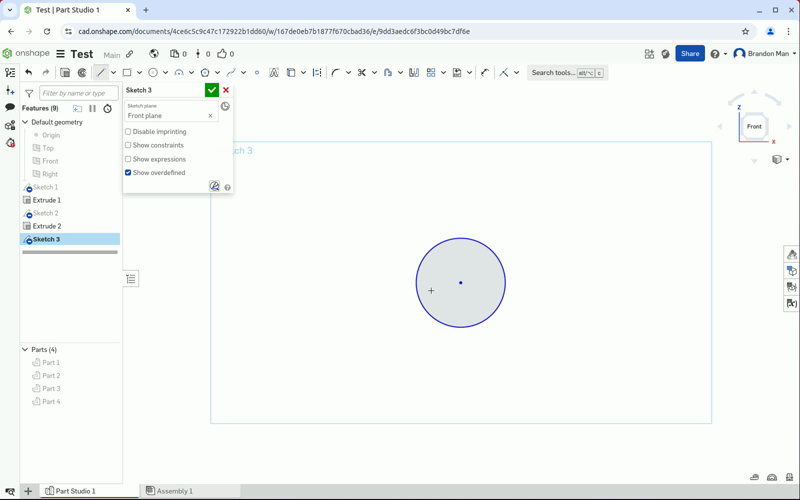
key_up(shift)
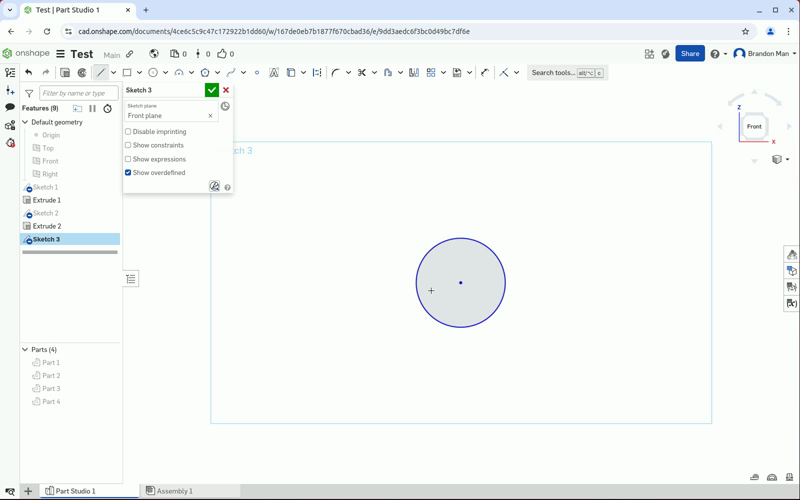
key_down(shift)
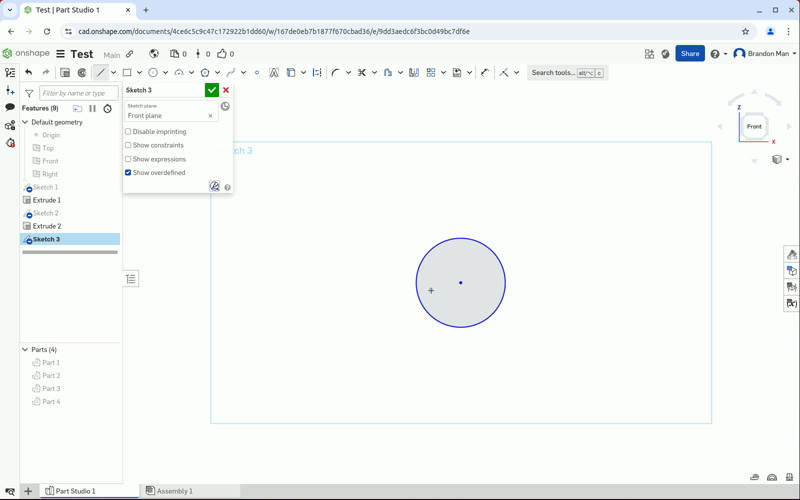
mouse_move(461, 290)
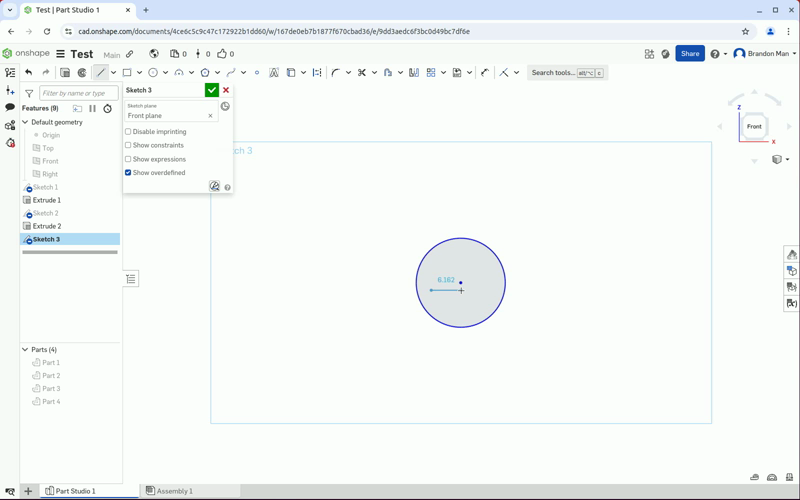
mouse_move(439, 290)
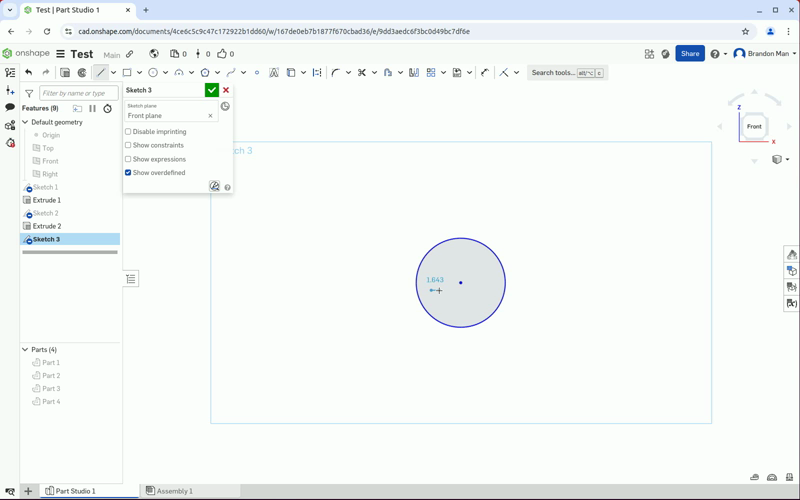
click(439, 290)
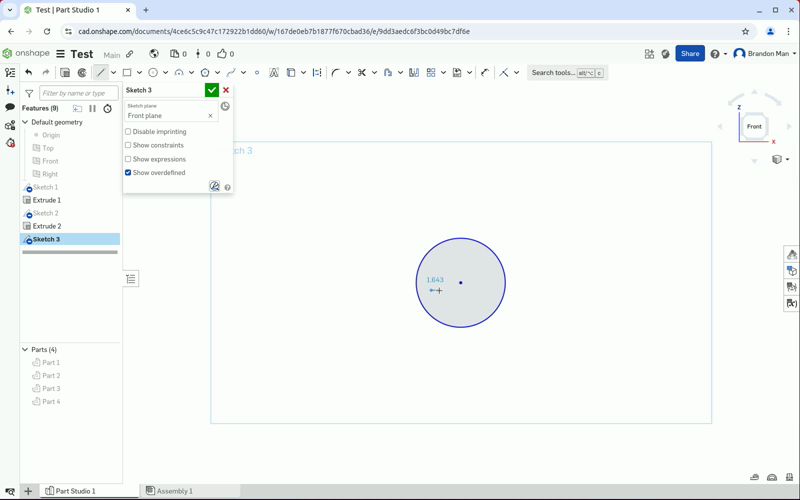
key_up(shift)
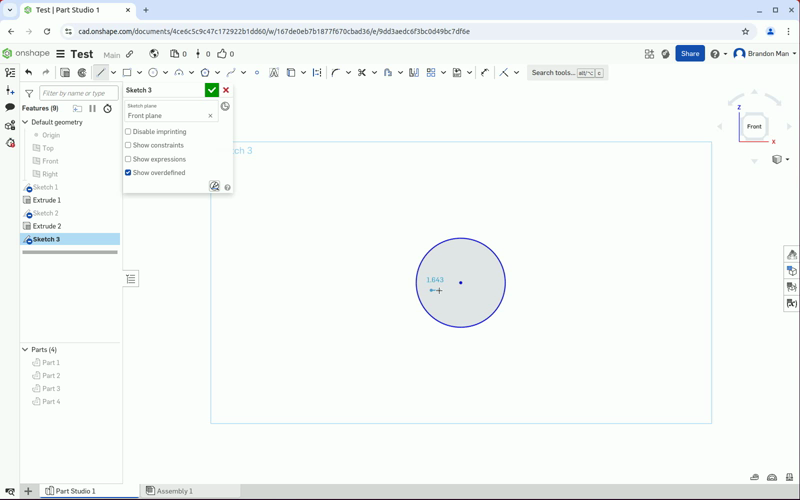
key(esc)
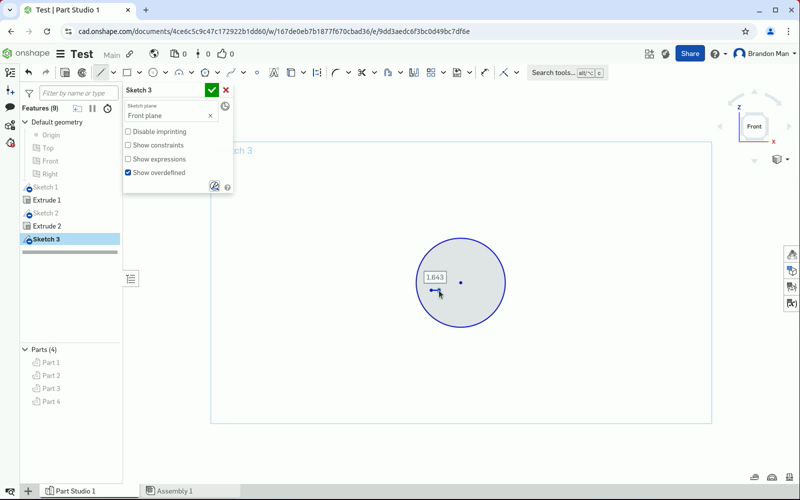
key(a)
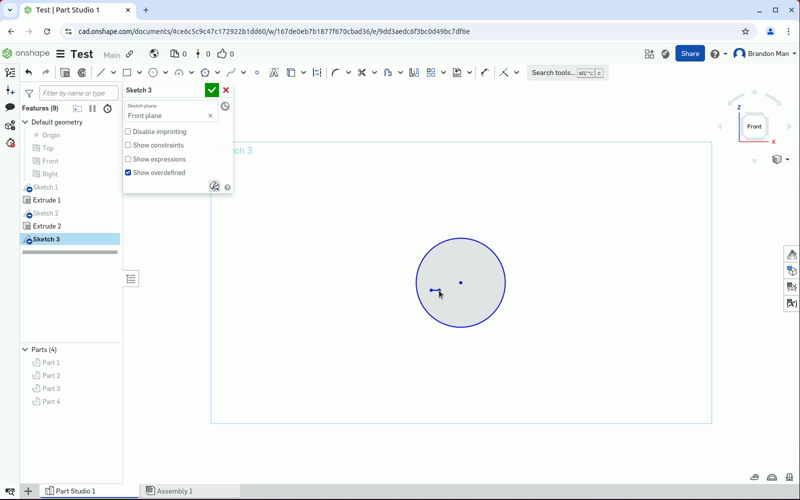
mouse_move(439, 290)
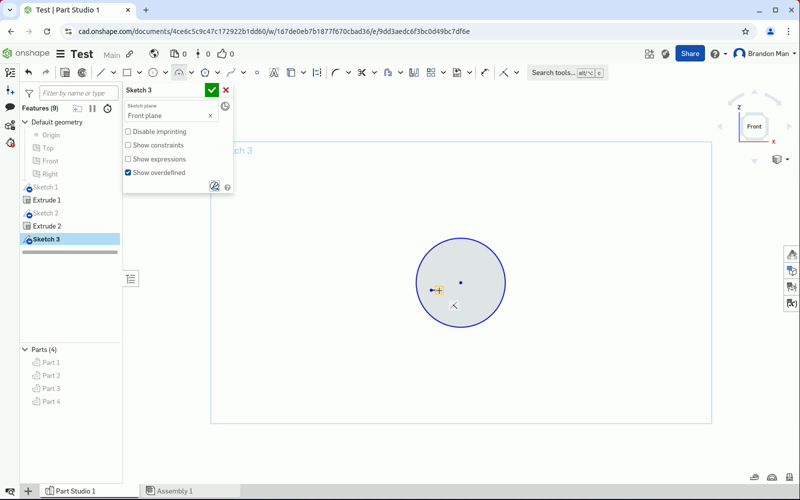
click(439, 290)
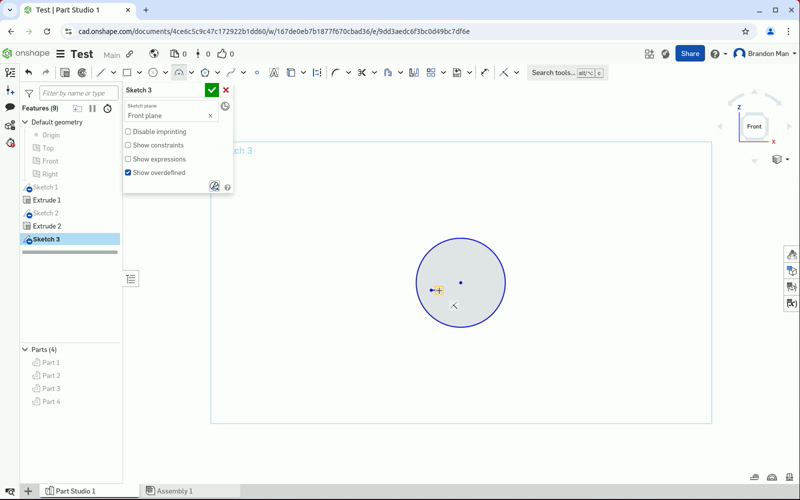
key_down(shift)
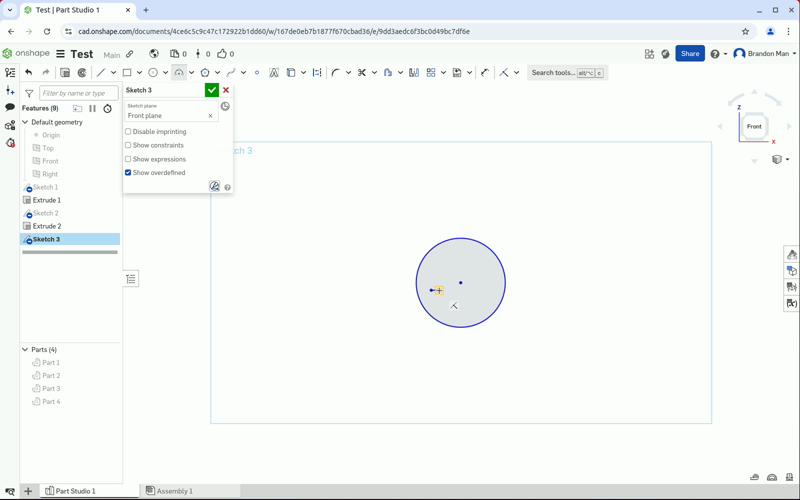
mouse_move(481, 290)
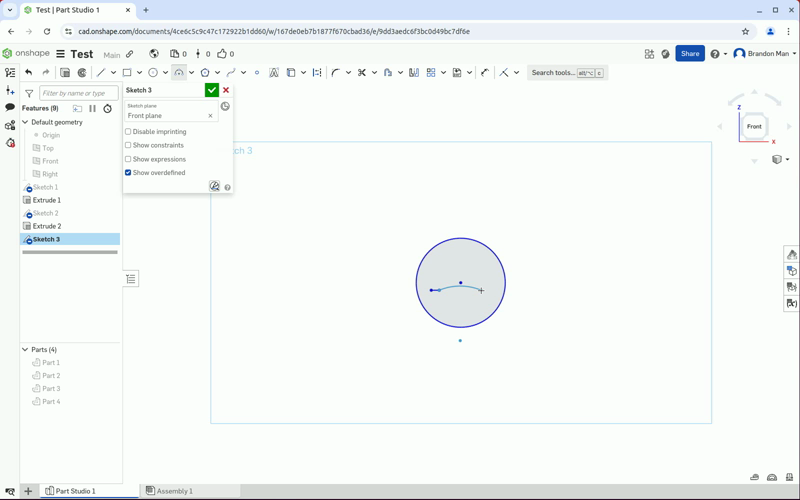
click(481, 290)
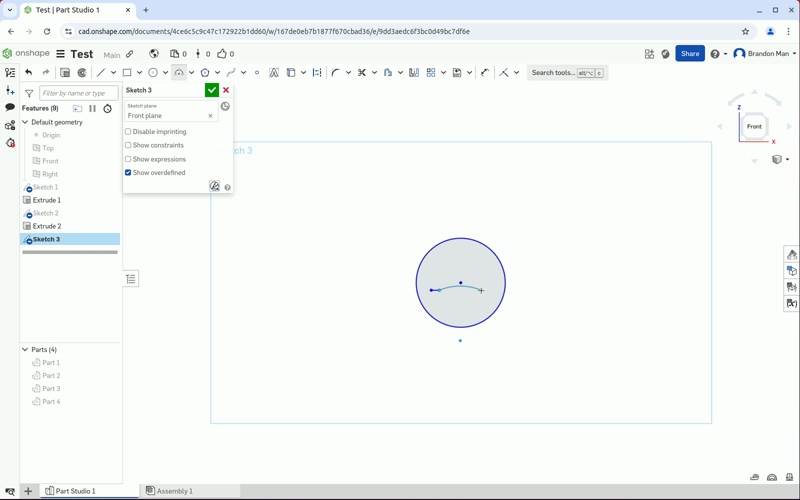
mouse_move(460, 305)
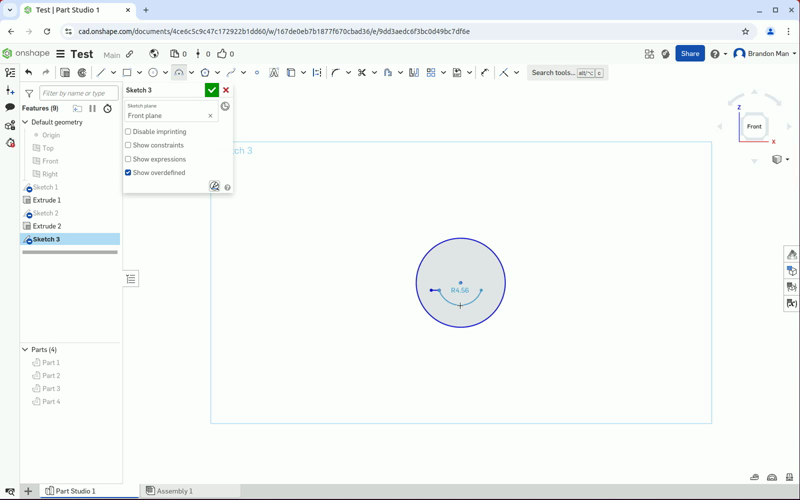
click(460, 305)
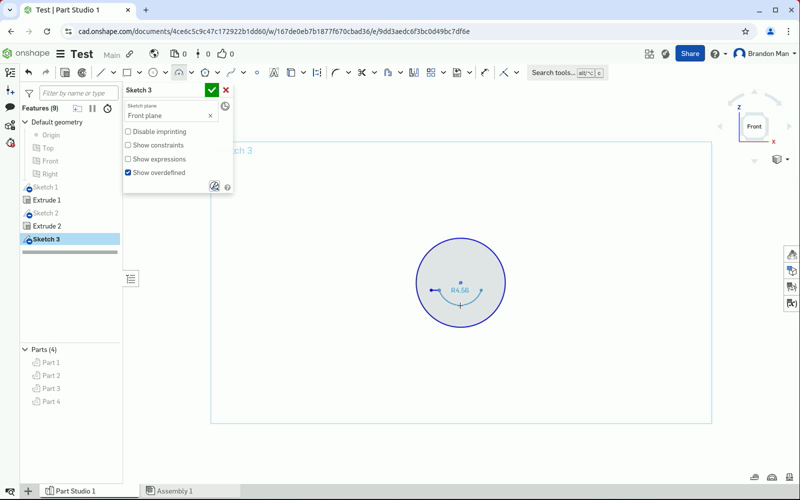
key_up(shift)
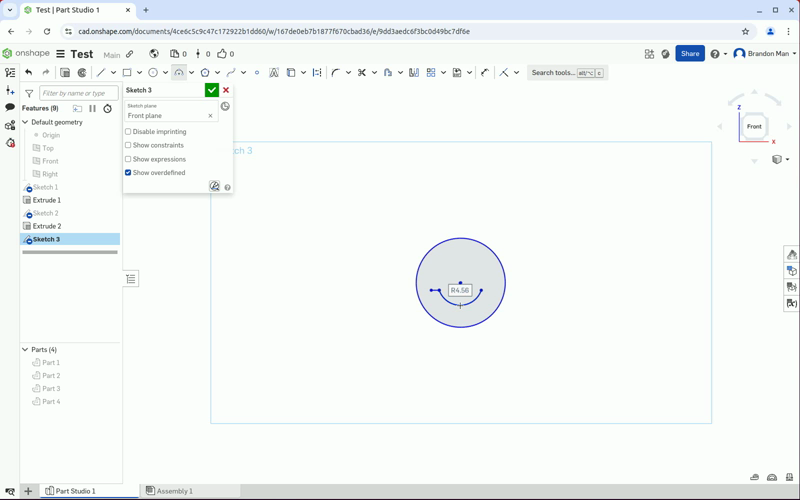
key(esc)
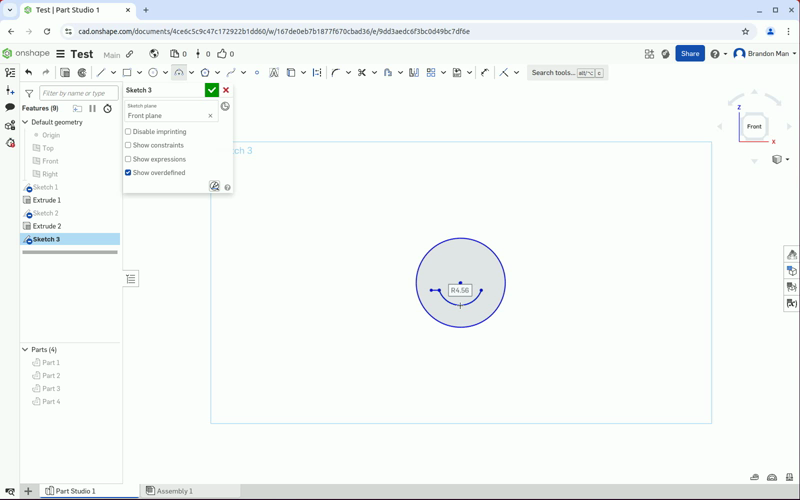
key(l)
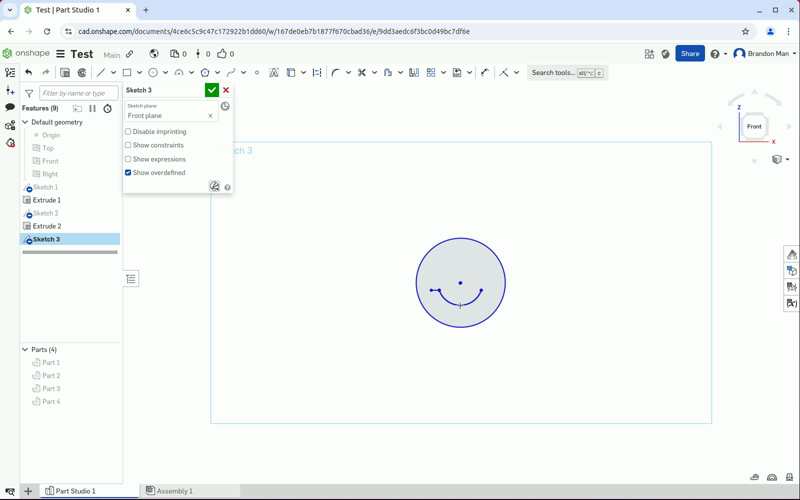
mouse_move(481, 290)
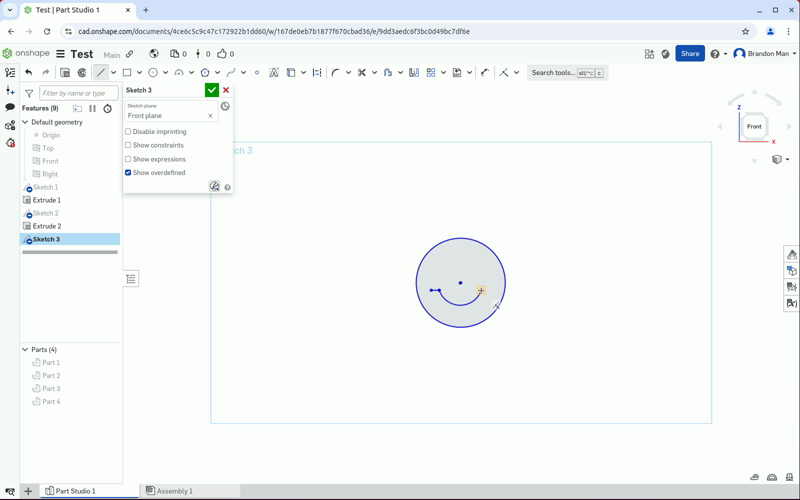
click(481, 290)
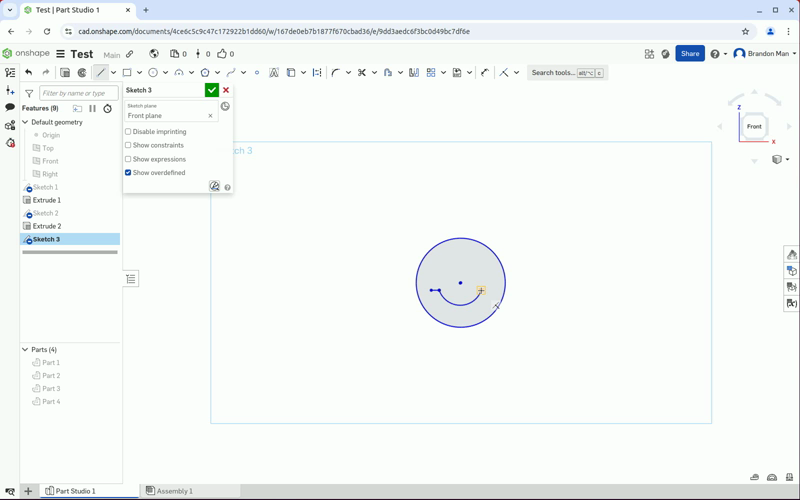
key_down(shift)
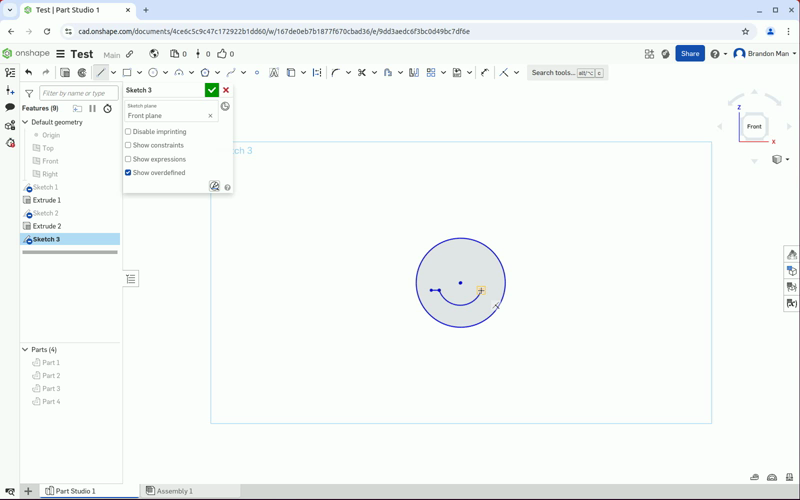
mouse_move(511, 290)
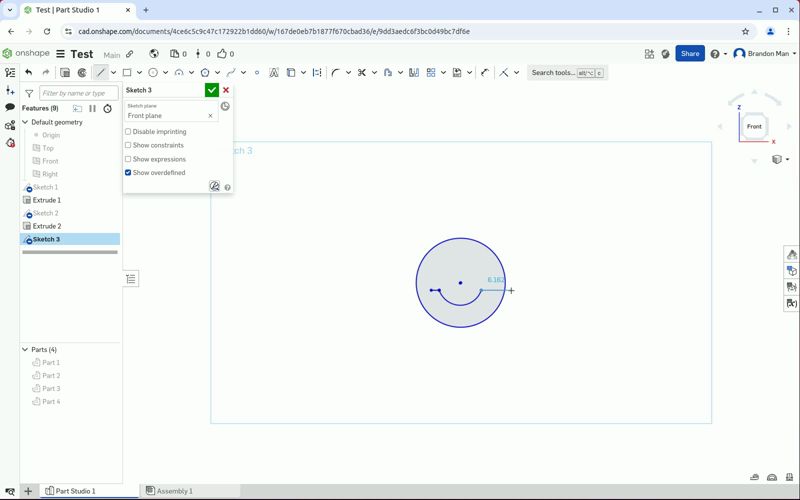
mouse_move(489, 290)
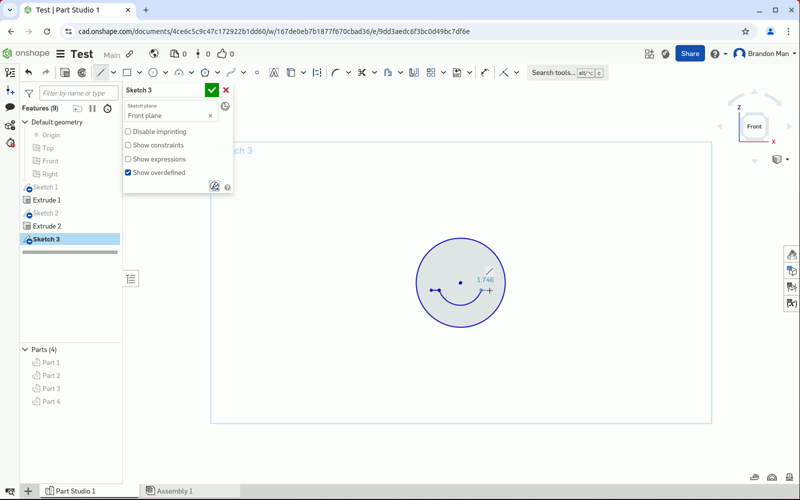
click(489, 290)
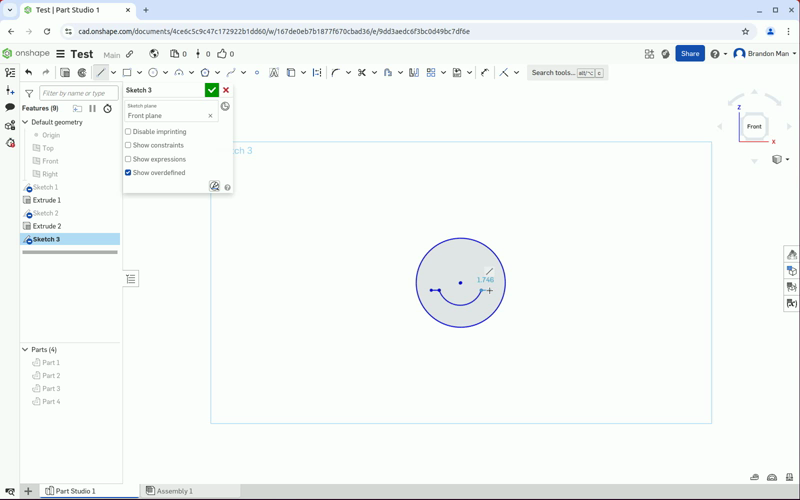
key_up(shift)
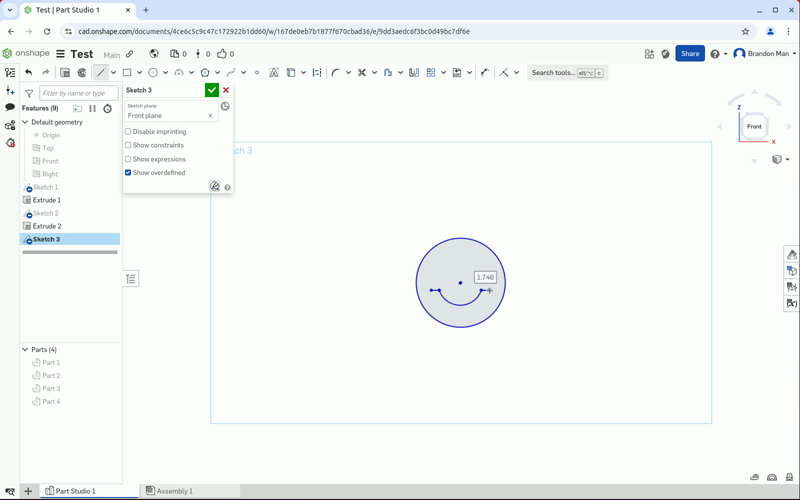
key_down(shift)
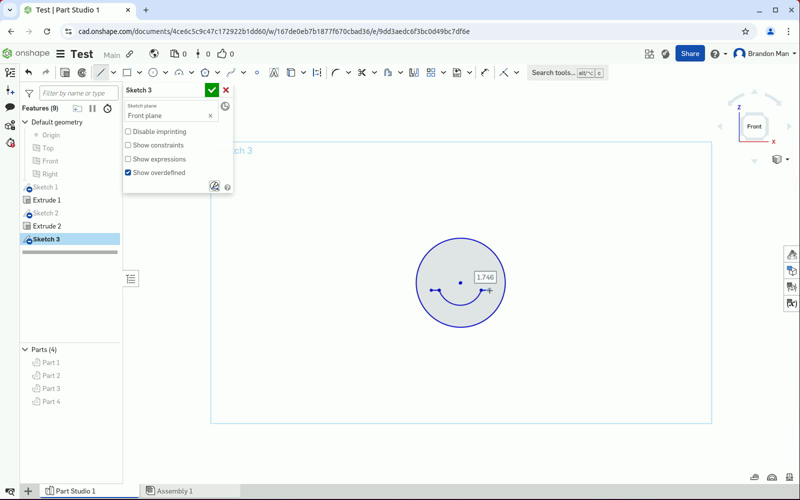
mouse_move(519, 290)
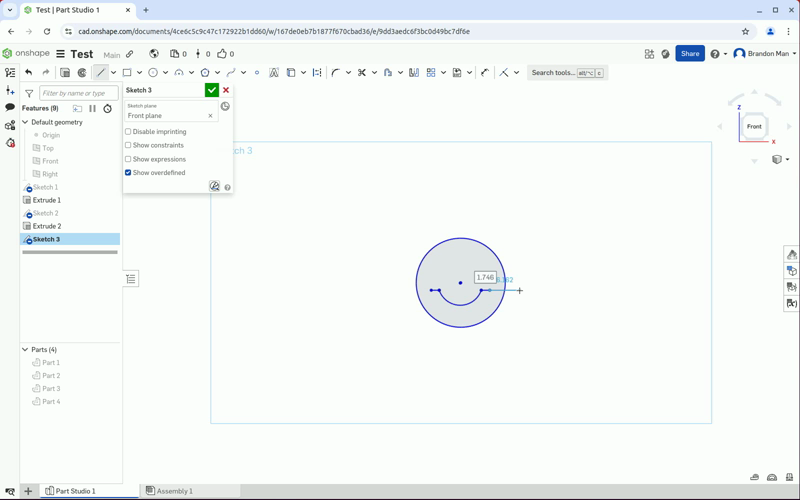
mouse_move(489, 275)
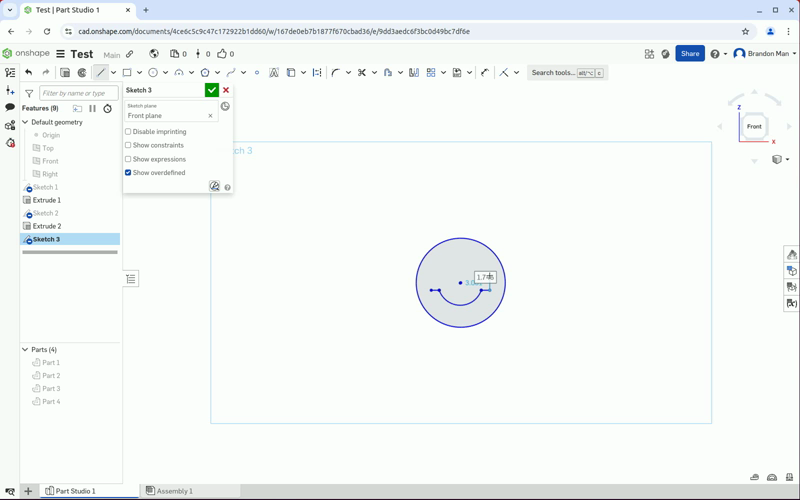
click(489, 275)
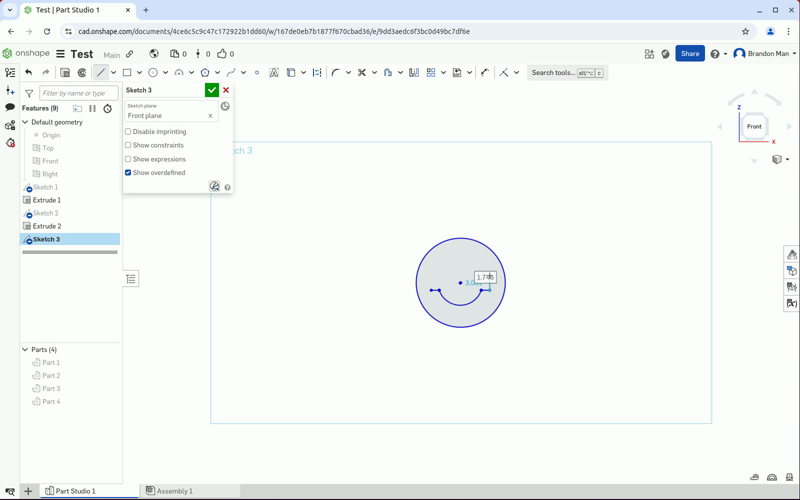
key_up(shift)
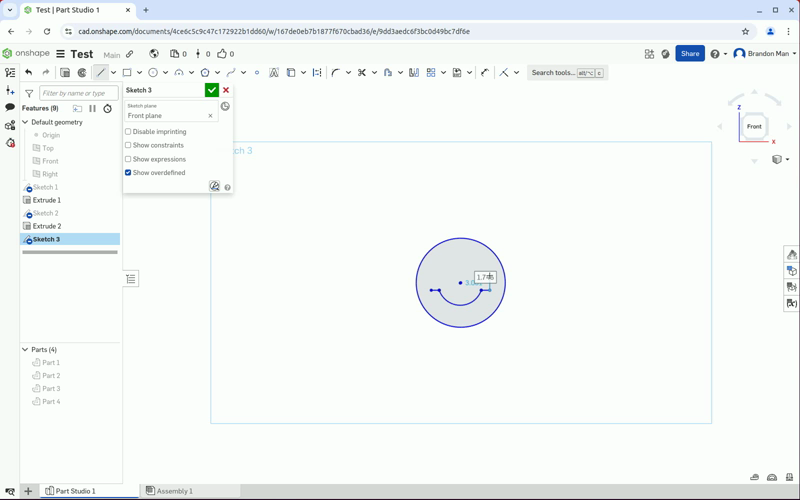
key_down(shift)
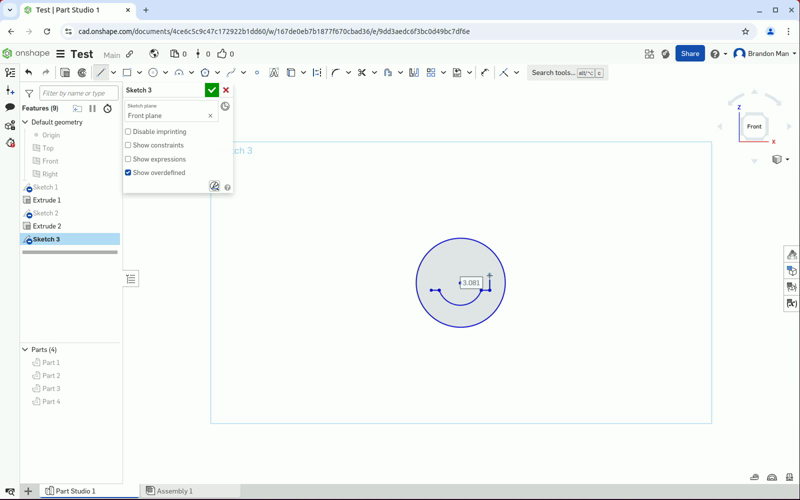
mouse_move(519, 275)
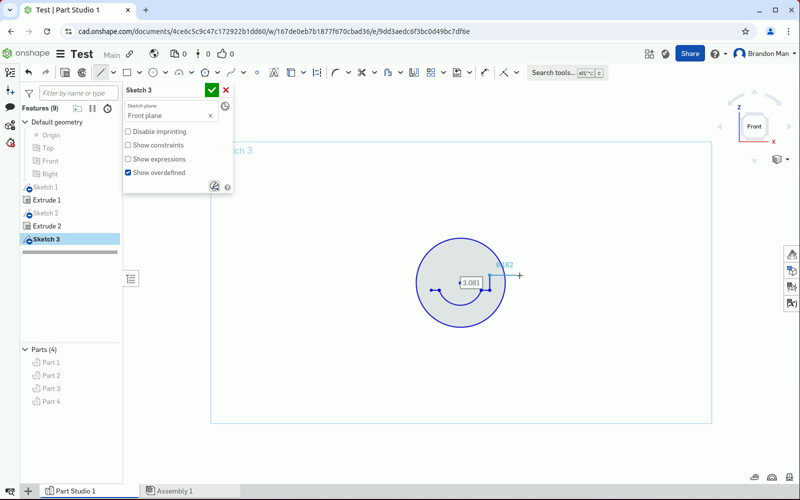
mouse_move(481, 275)
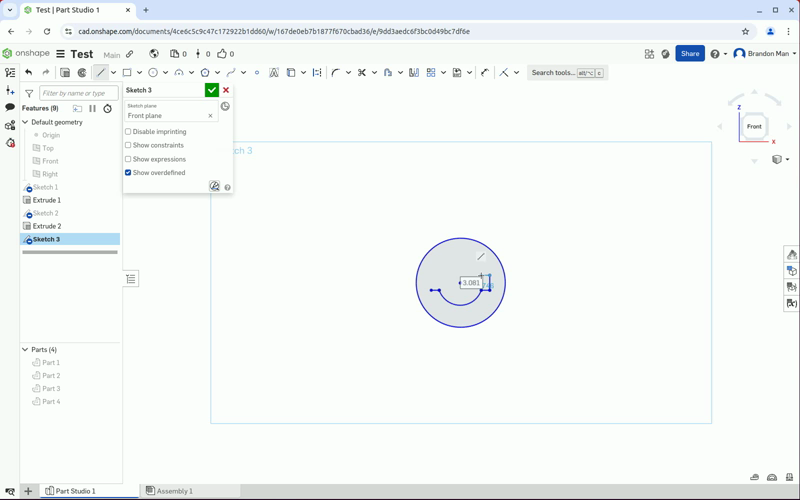
click(481, 275)
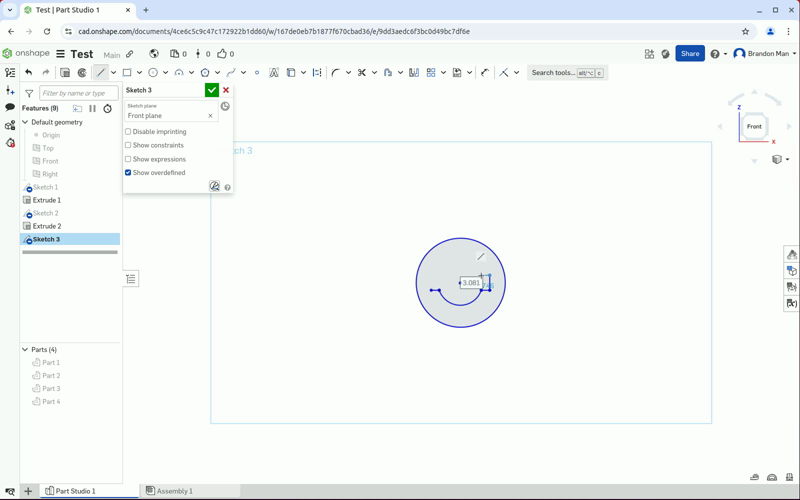
key_up(shift)
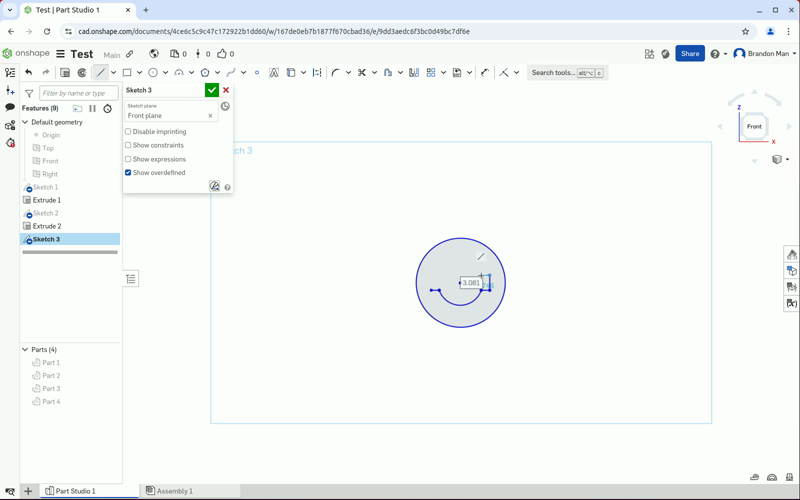
key(esc)
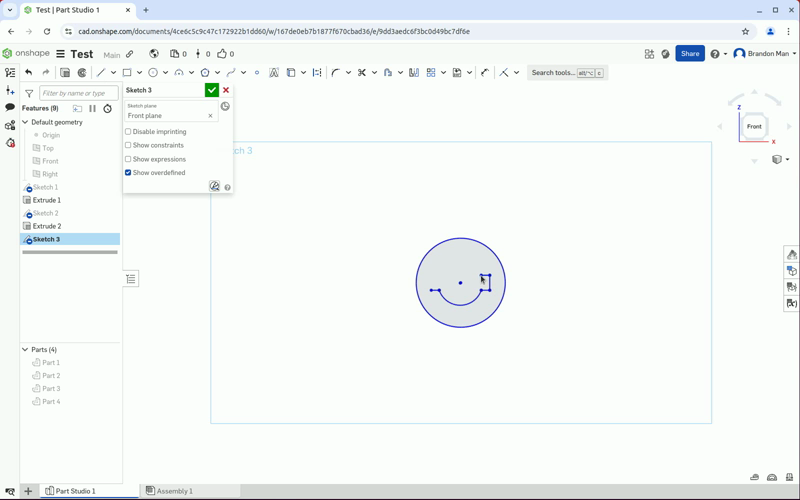
key(a)
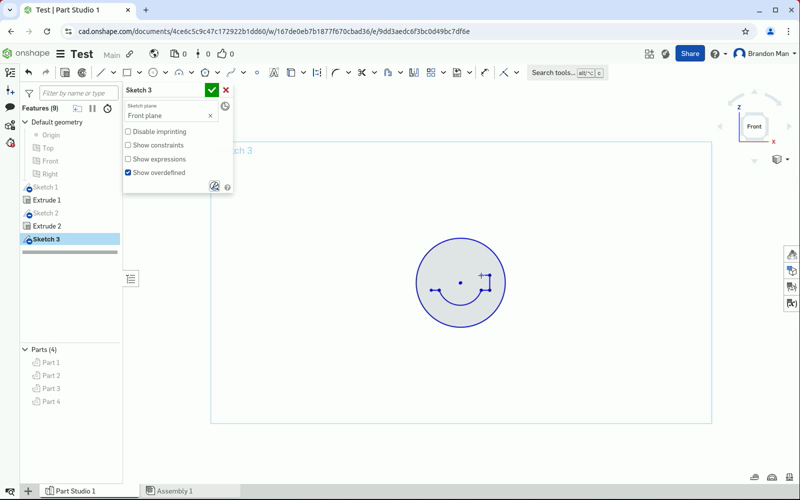
mouse_move(481, 275)
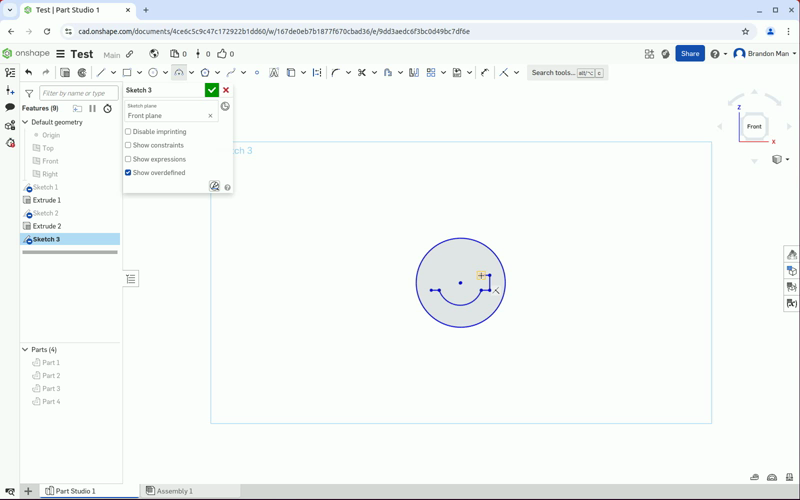
click(481, 275)
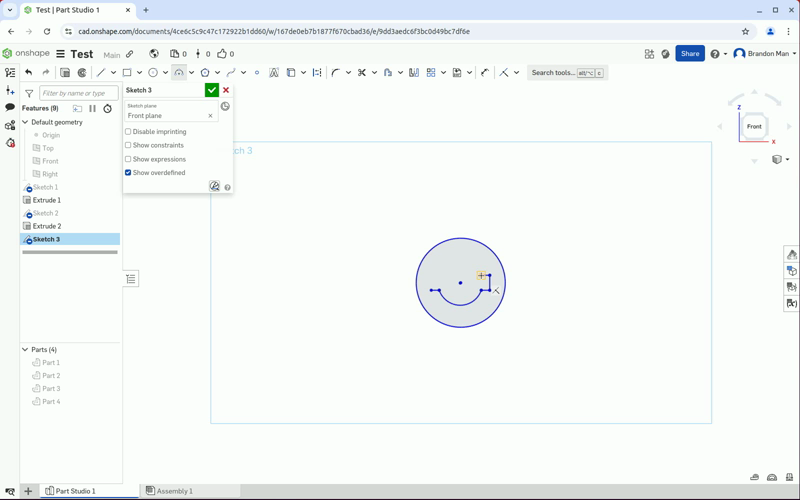
key_down(shift)
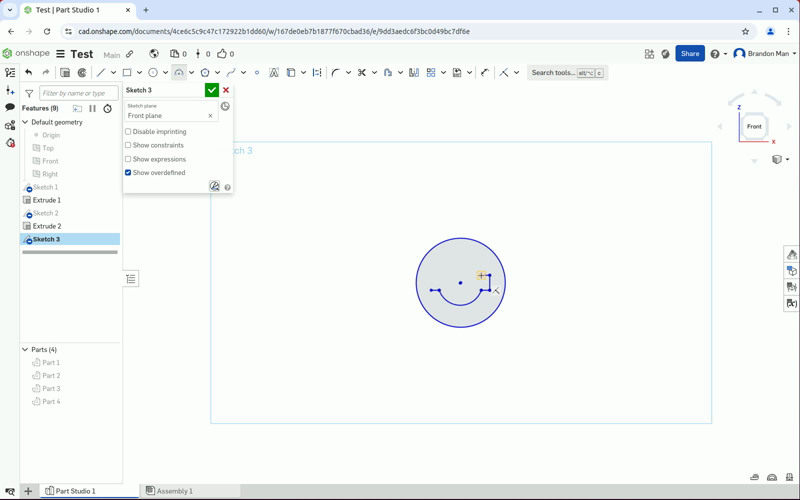
mouse_move(439, 275)
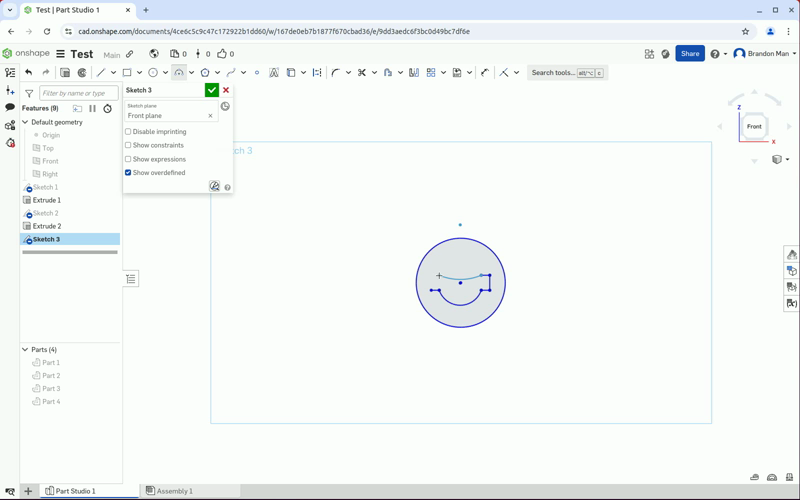
click(439, 275)
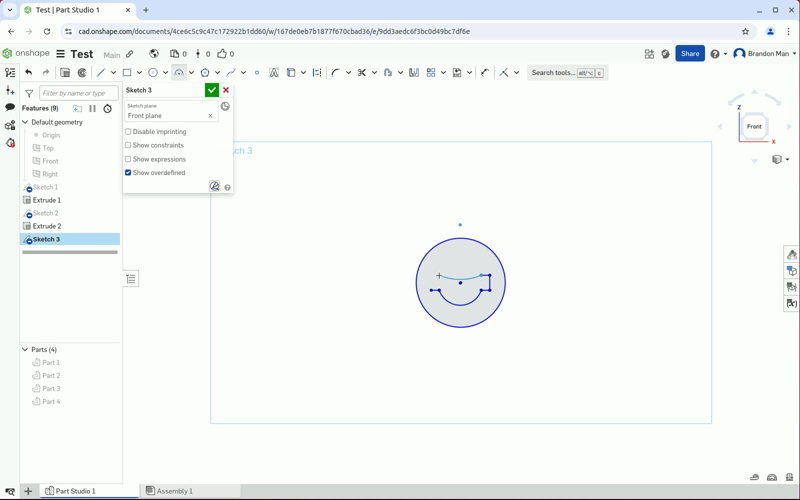
mouse_move(460, 260)
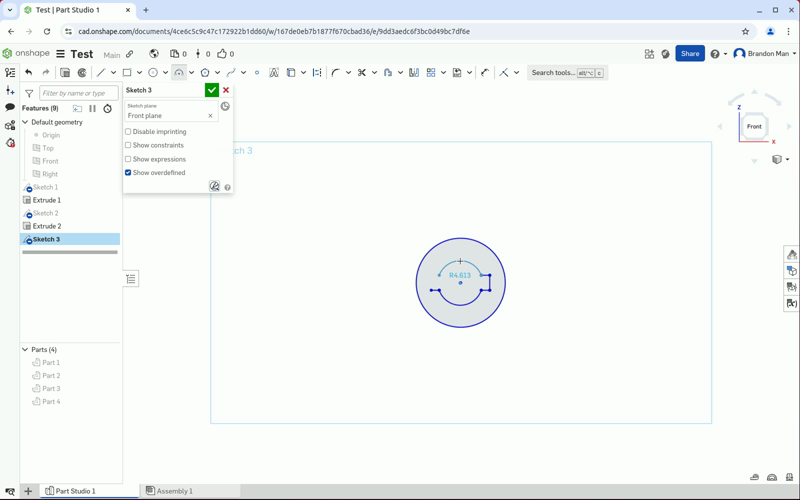
click(460, 260)
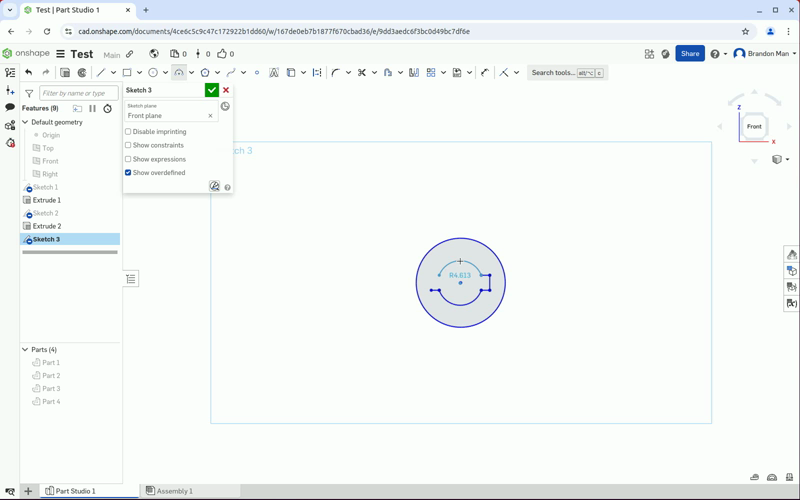
key_up(shift)
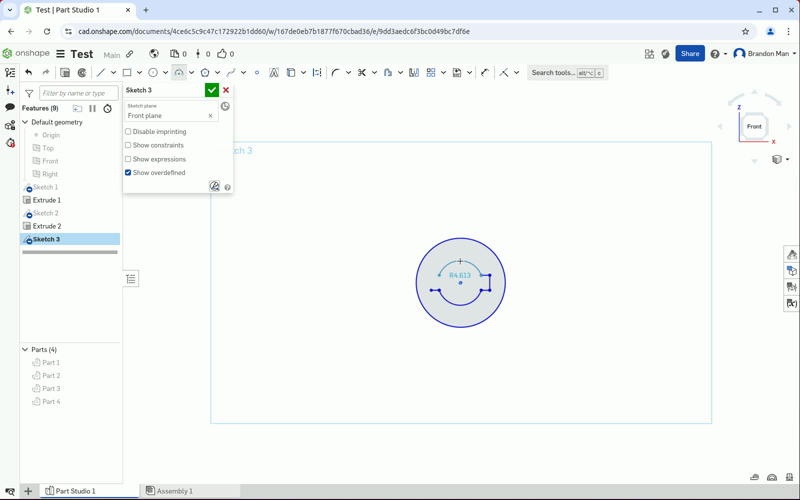
key(esc)
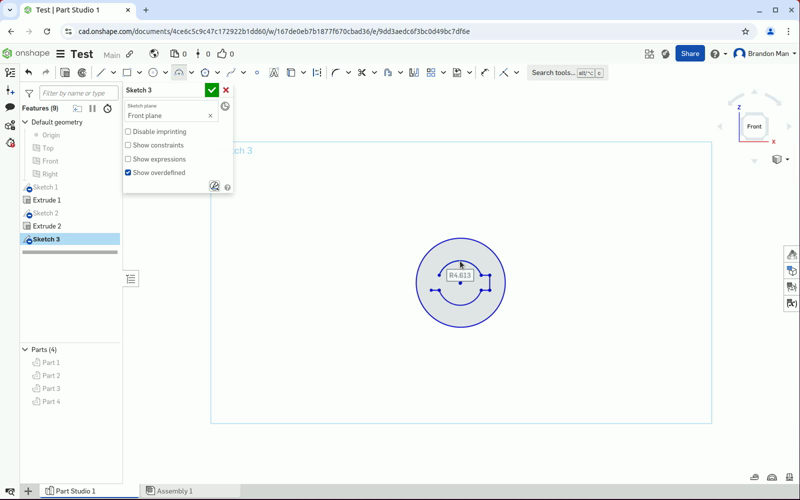
key(l)
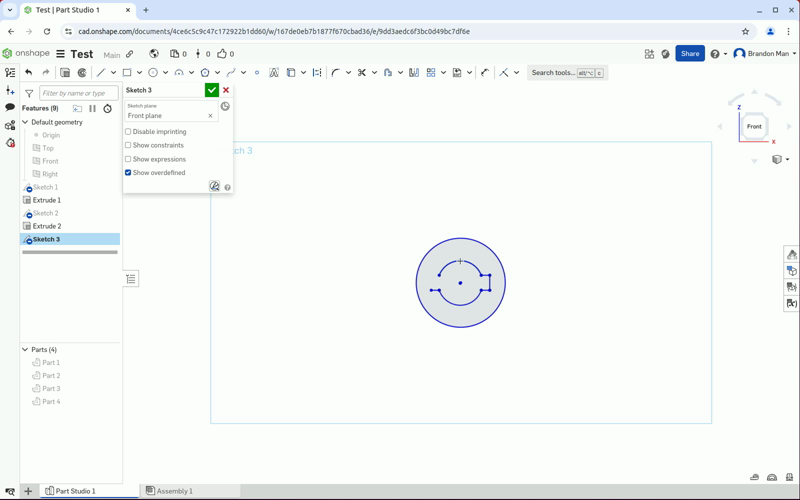
mouse_move(439, 275)
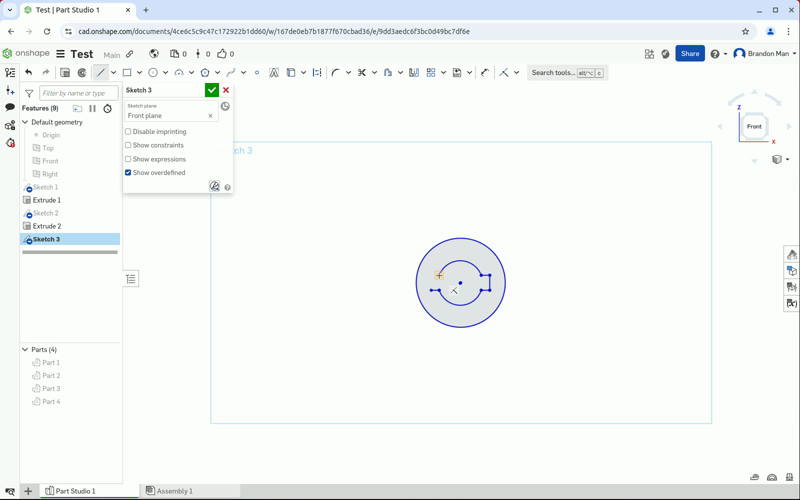
click(439, 275)
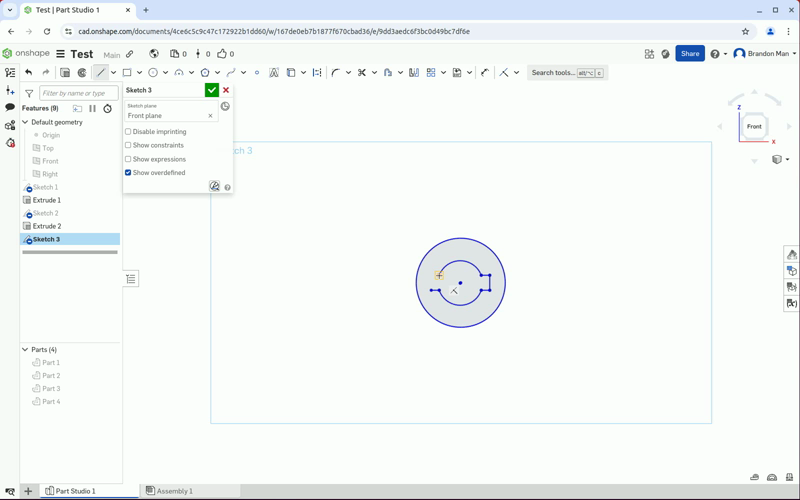
key_down(shift)
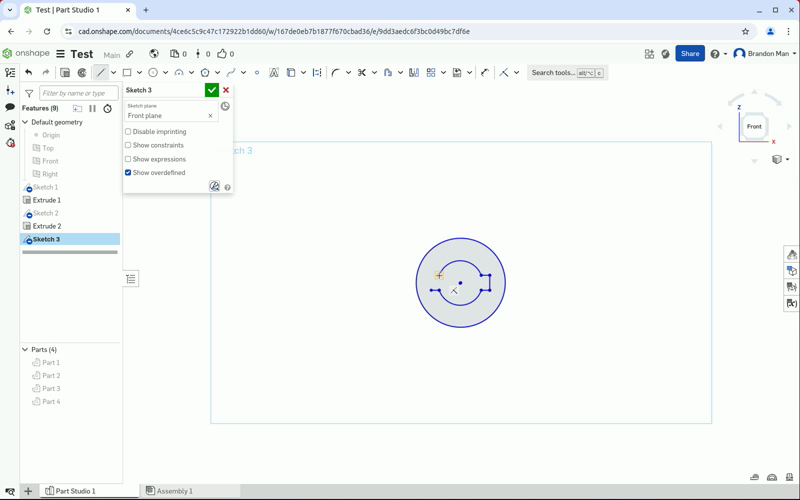
mouse_move(469, 275)
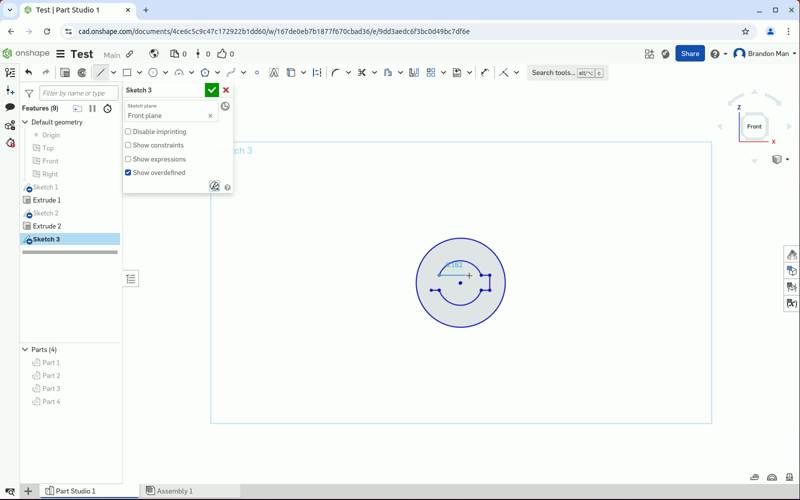
mouse_move(431, 275)
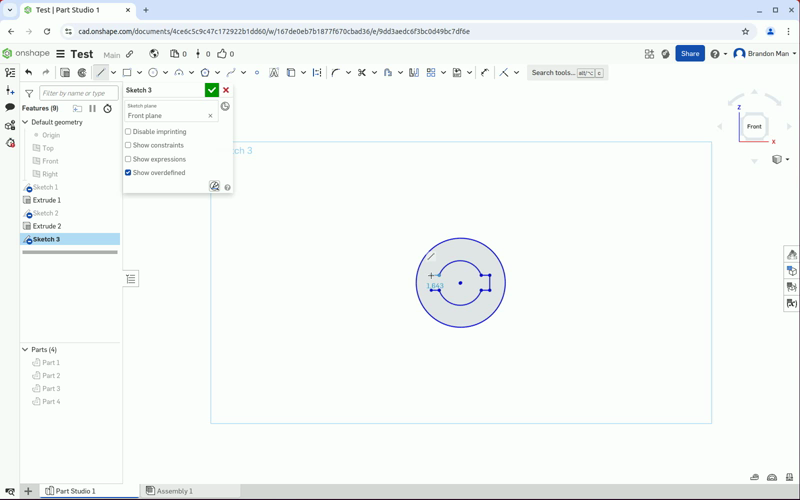
click(431, 275)
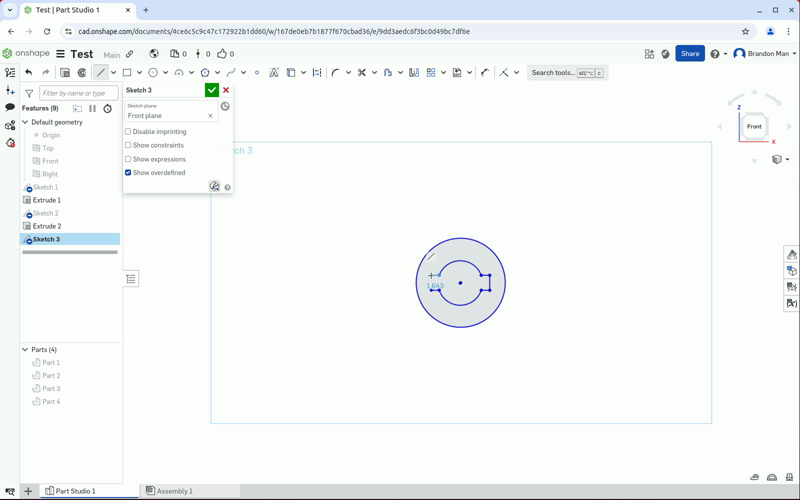
key_up(shift)
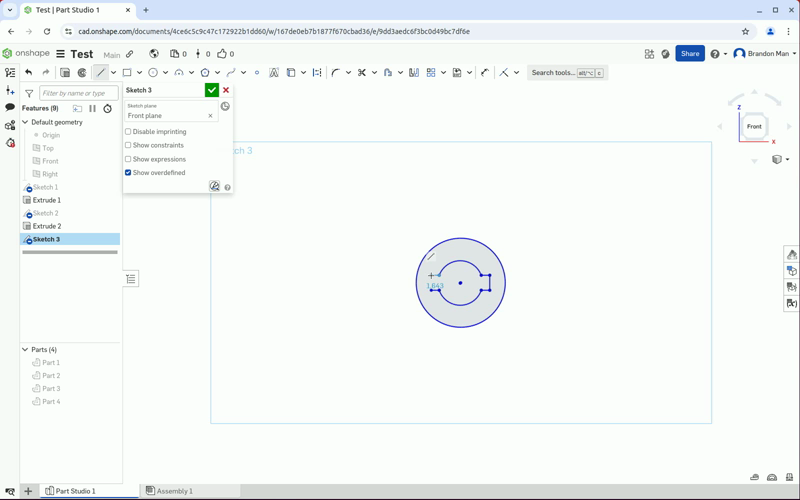
mouse_move(461, 275)
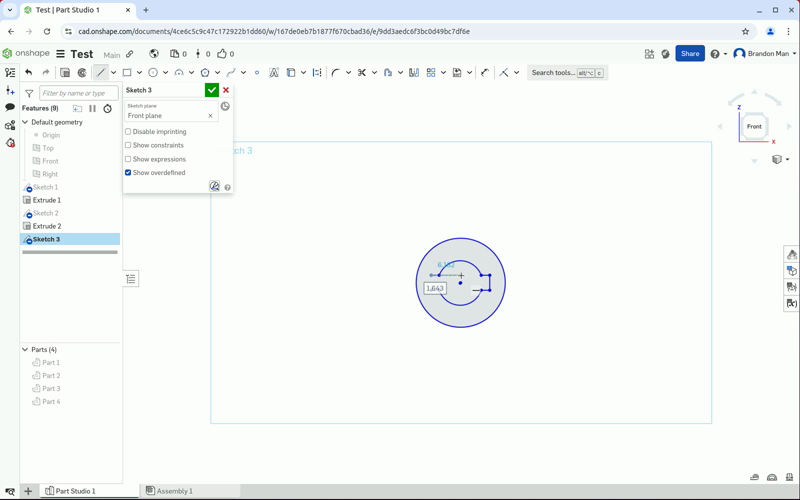
key_down(shift)
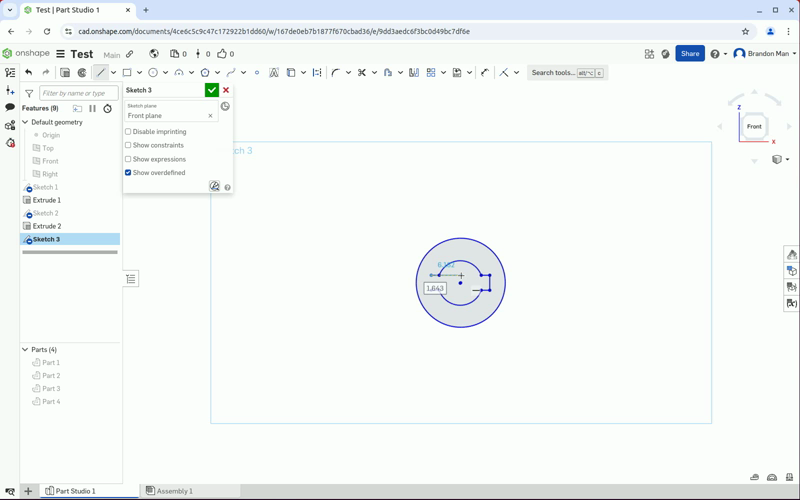
mouse_move(431, 290)
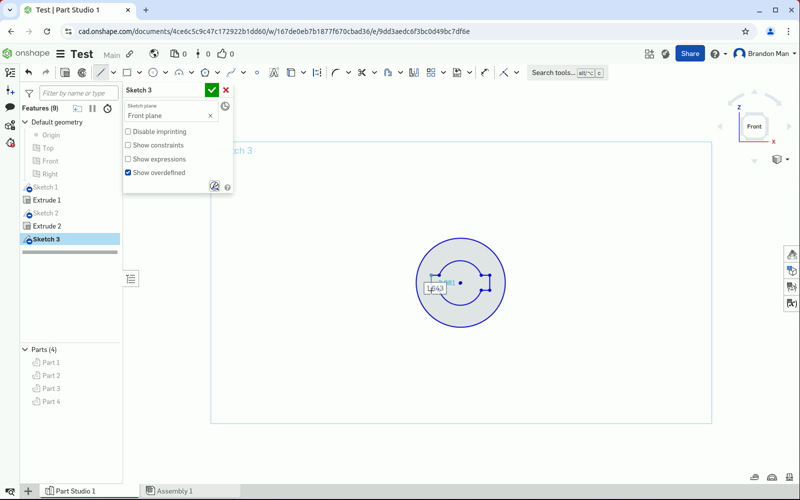
key_up(shift)
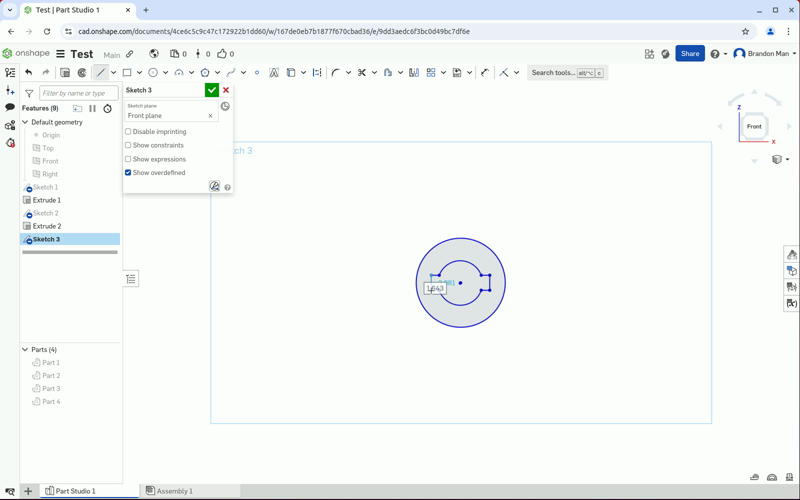
click(431, 290)
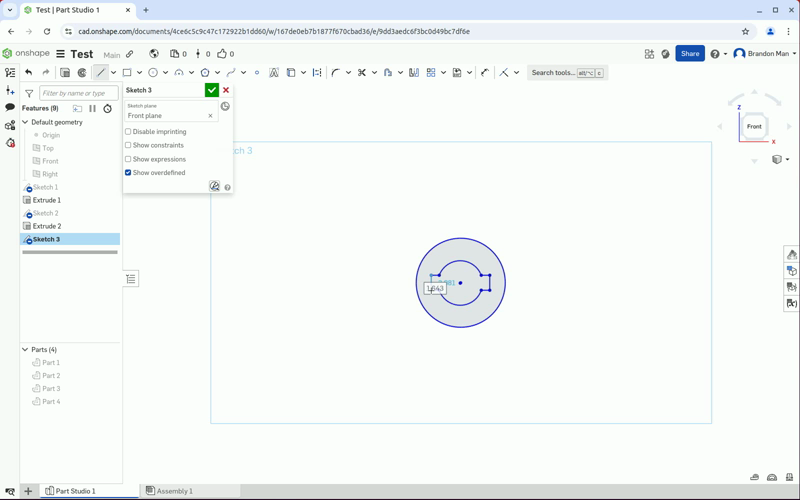
key(esc)
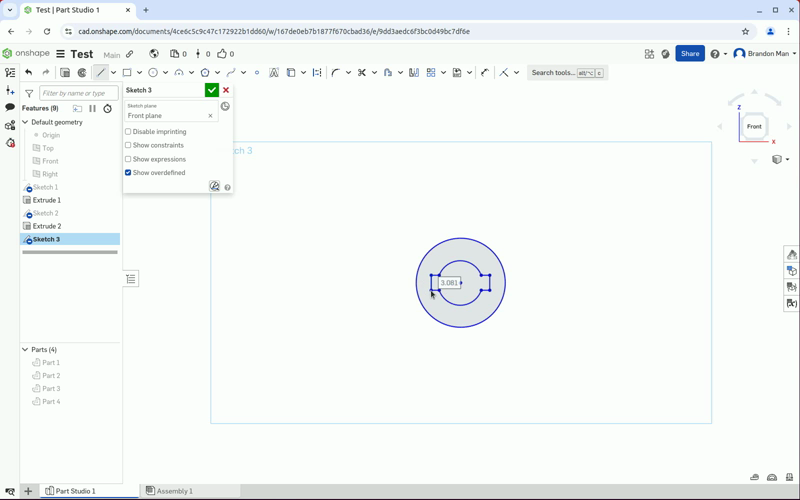
mouse_move(430, 258)
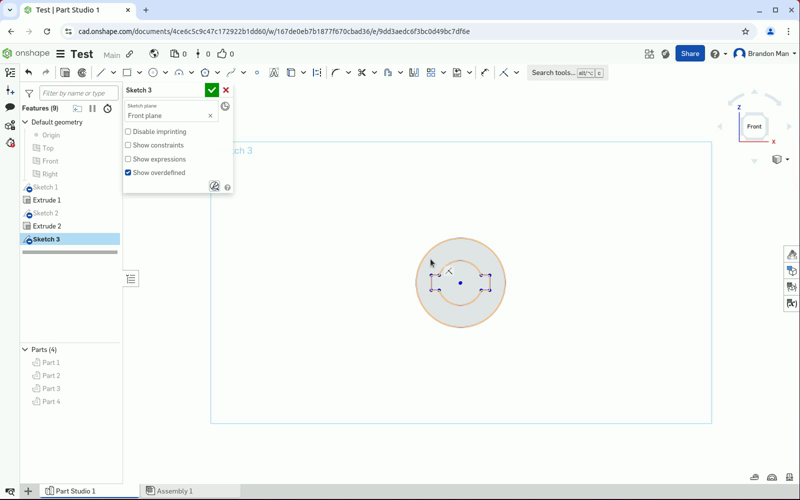
click(430, 258)
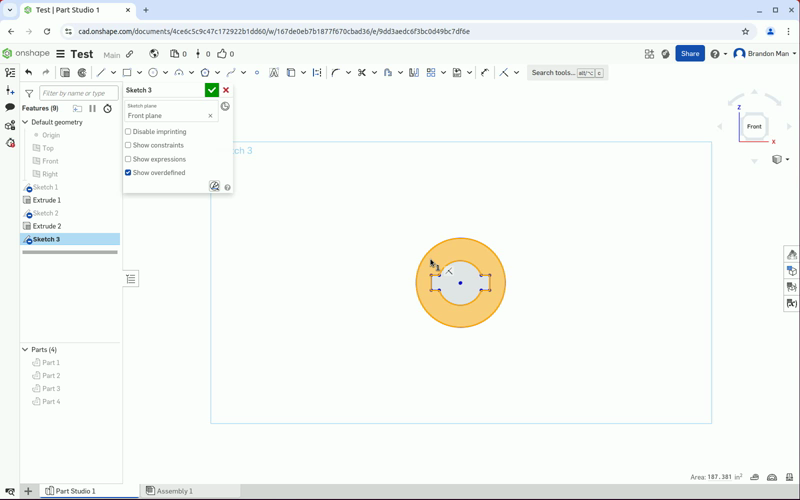
mouse_move(73, 352)
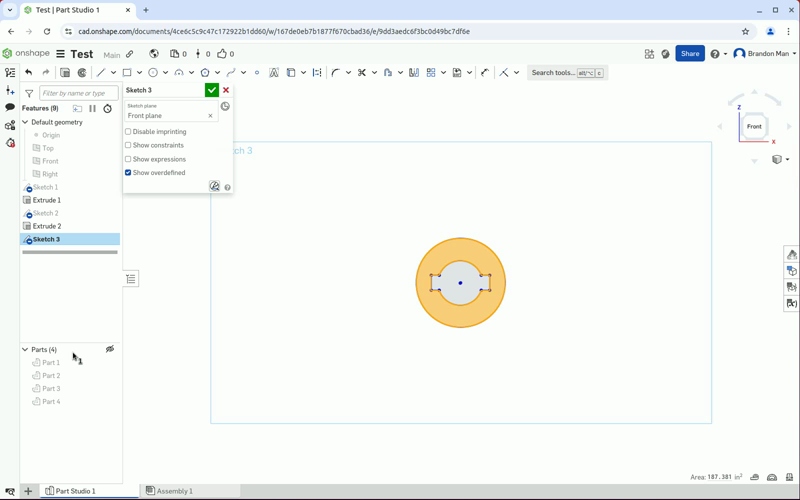
key(shift+y)
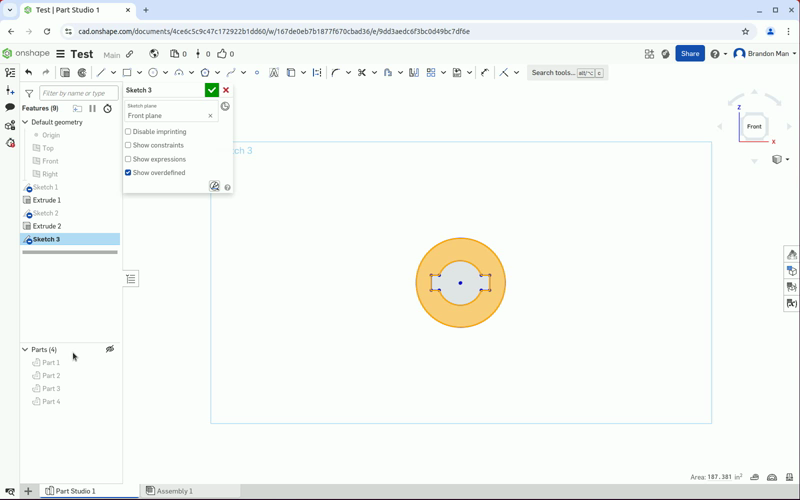
key(shift+e)
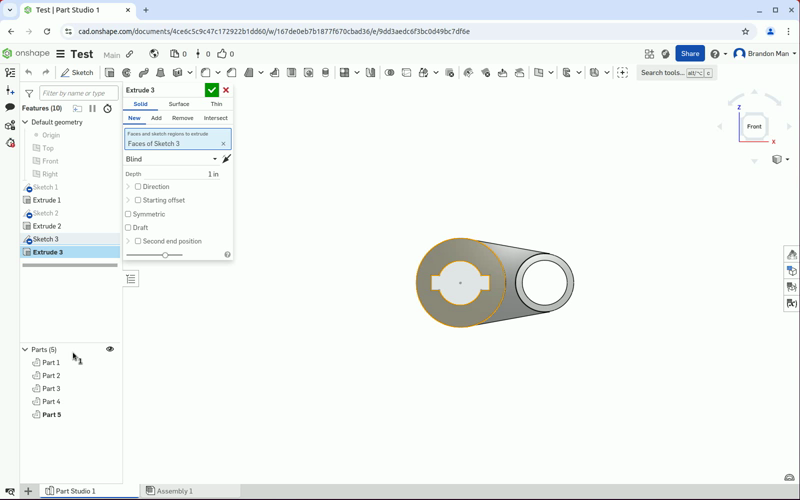
mouse_move(143, 106)
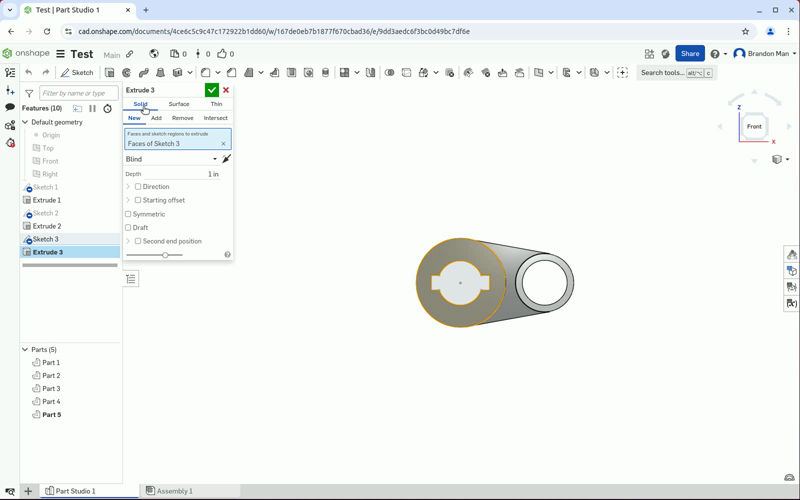
click(143, 106)
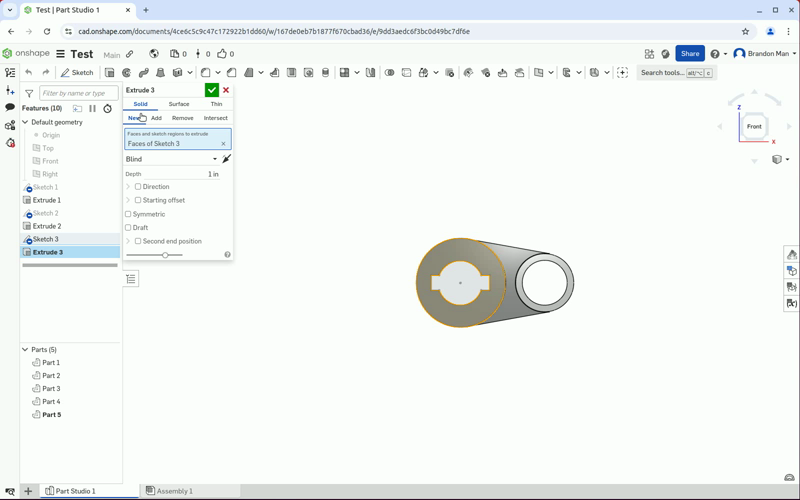
mouse_move(137, 120)
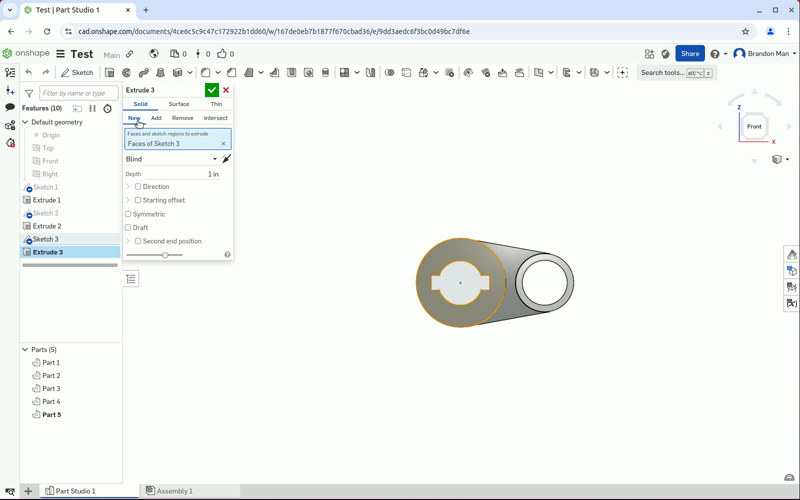
click(137, 120)
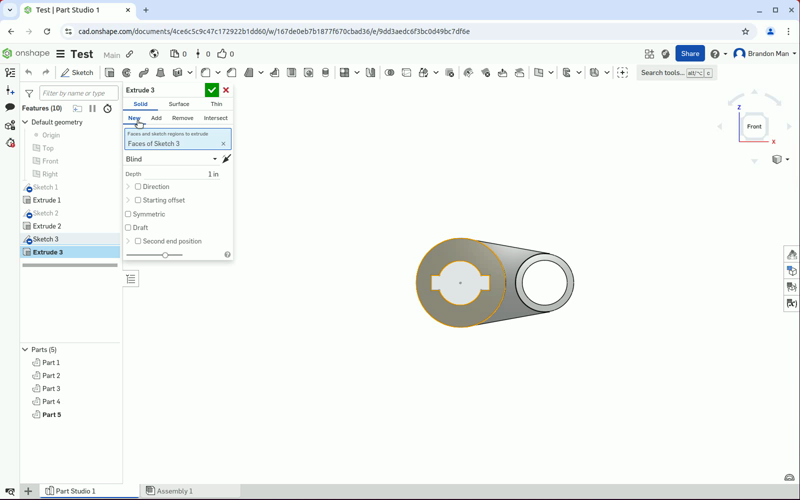
key(tab, 4)
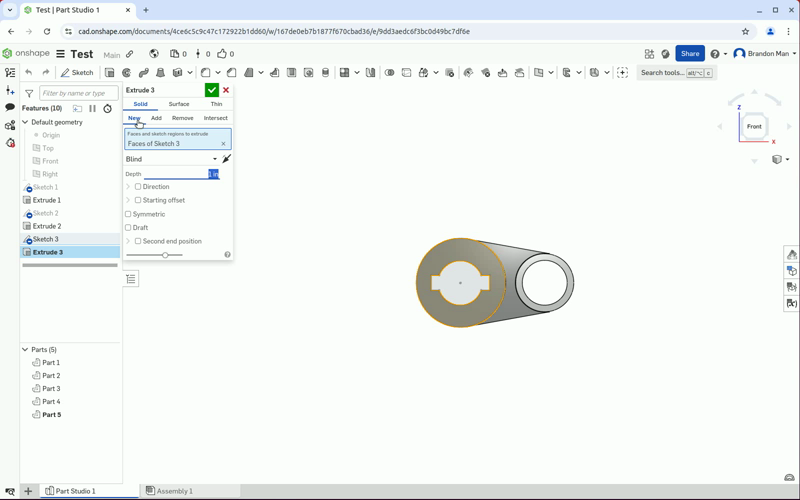
text(7.943)
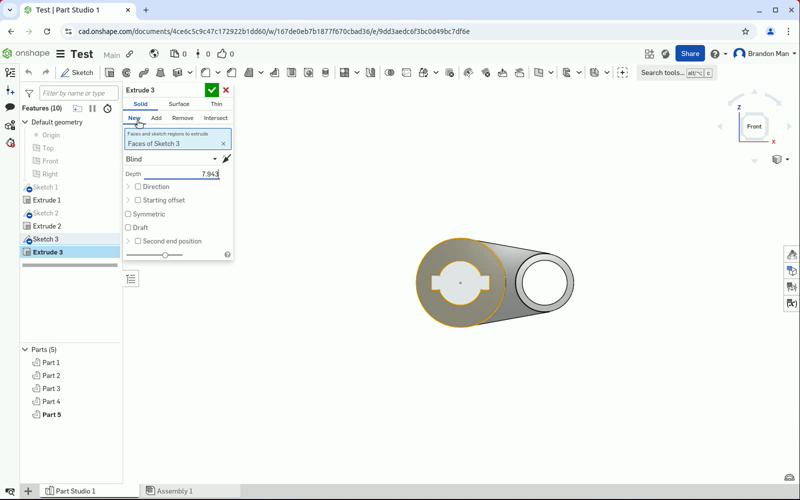
key(enter)
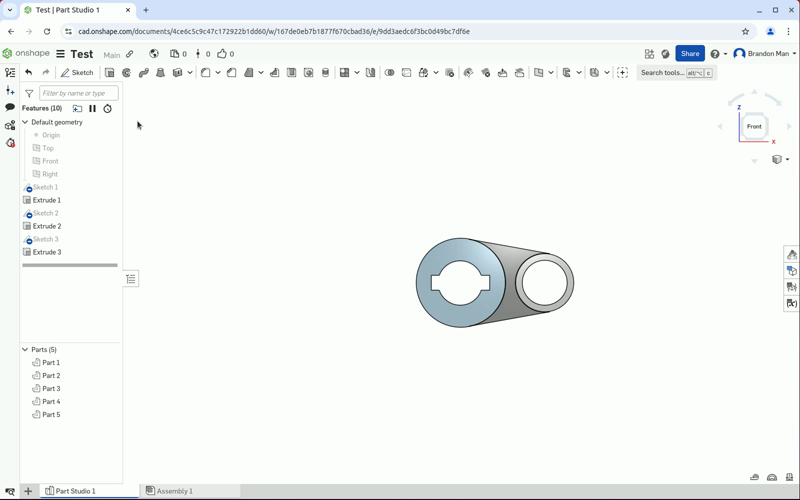
key(shift+h)
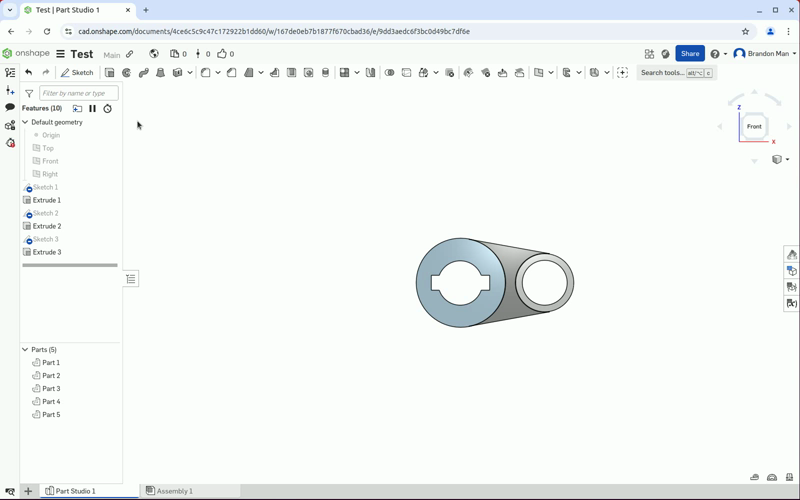
key(shift+h)
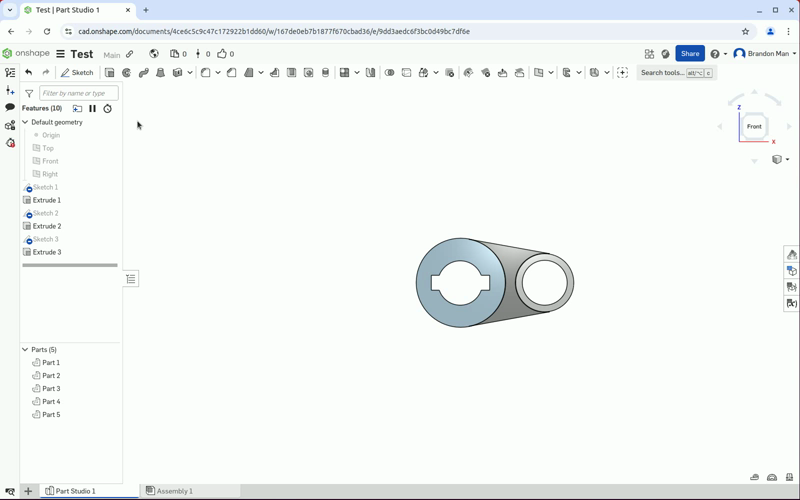
key(shift+7)
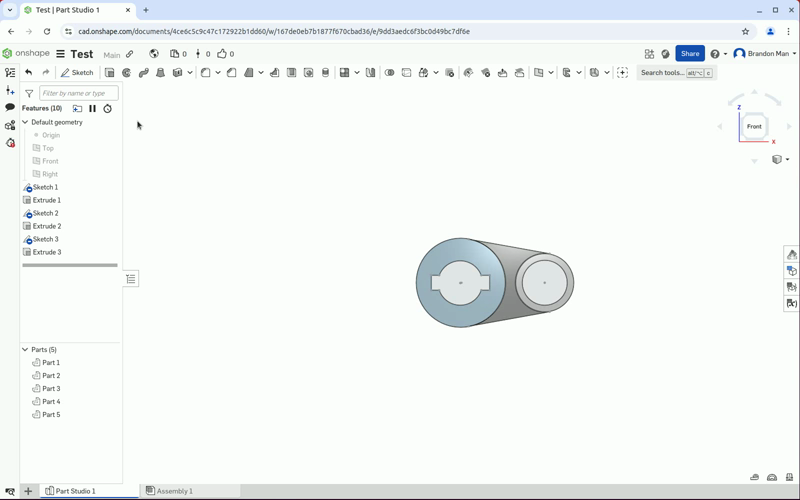
key(left, 2)
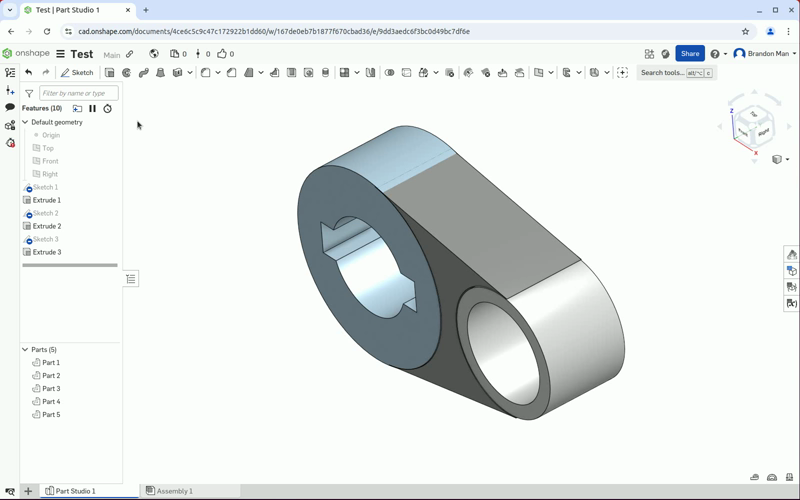
key(down, 2)
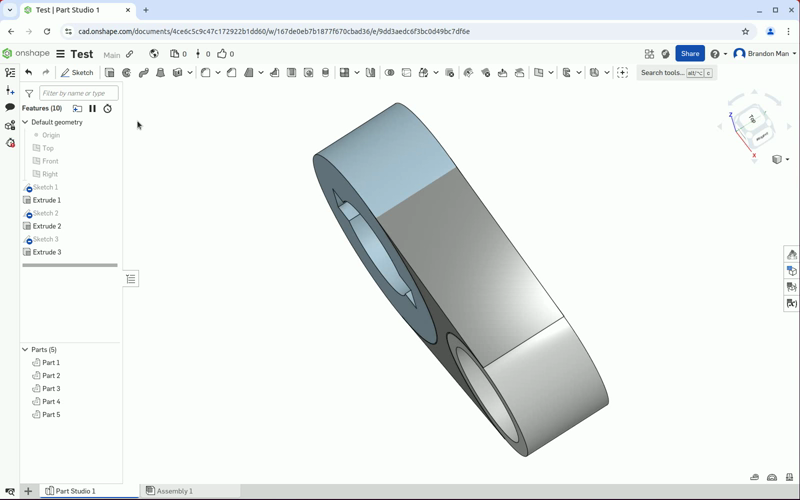
key(up, 2)
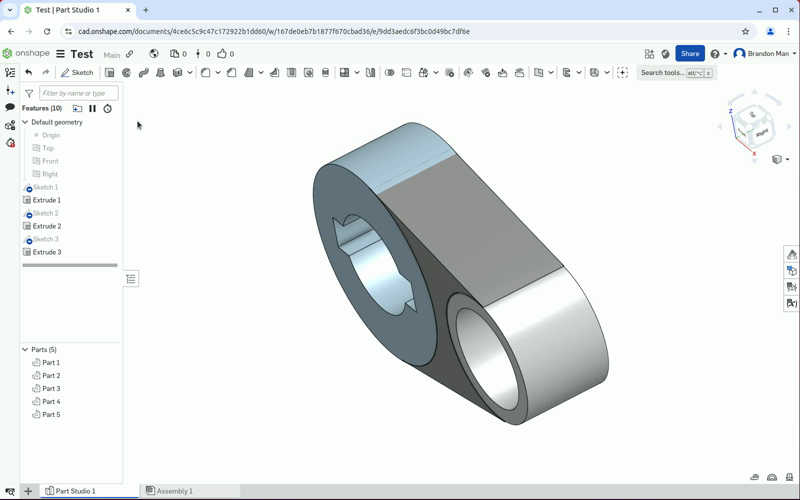
key(right, 2)
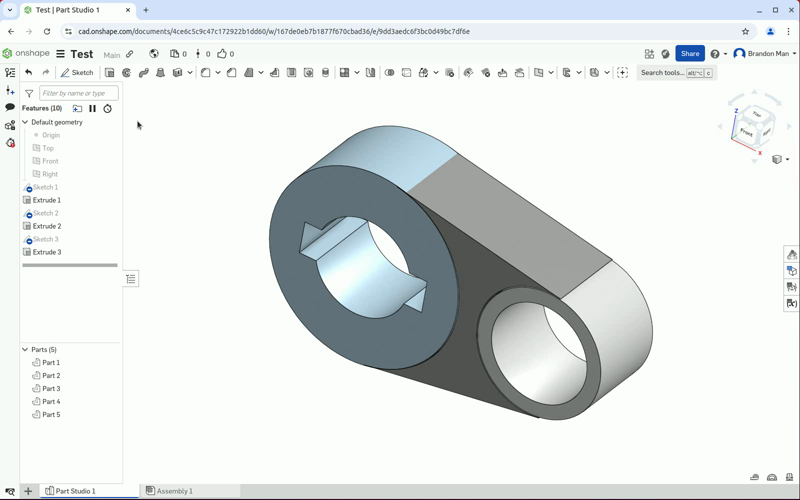
mouse_move(73, 189)
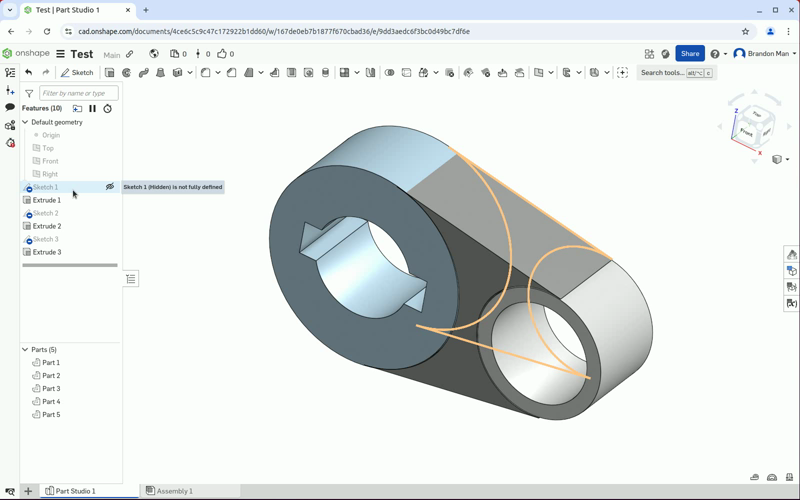
click(73, 189)